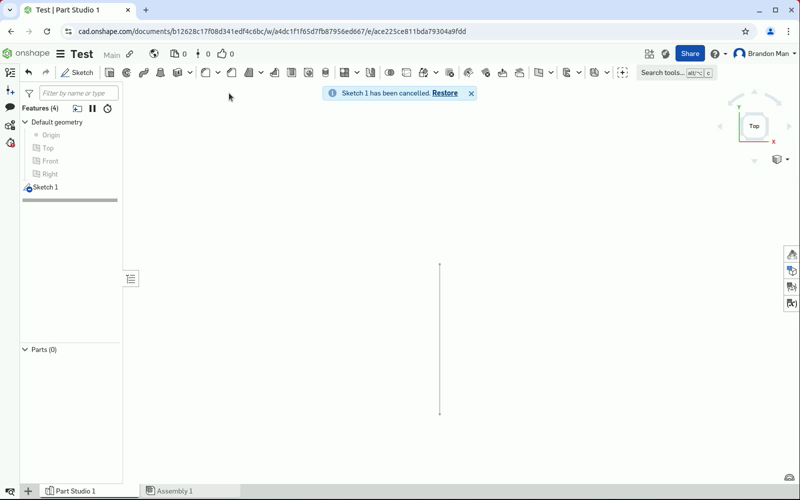
key(shift+h)
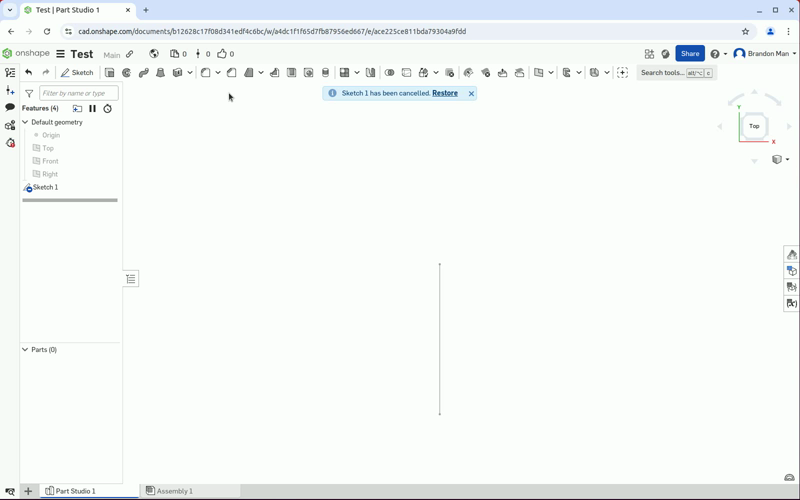
key(shift+s)
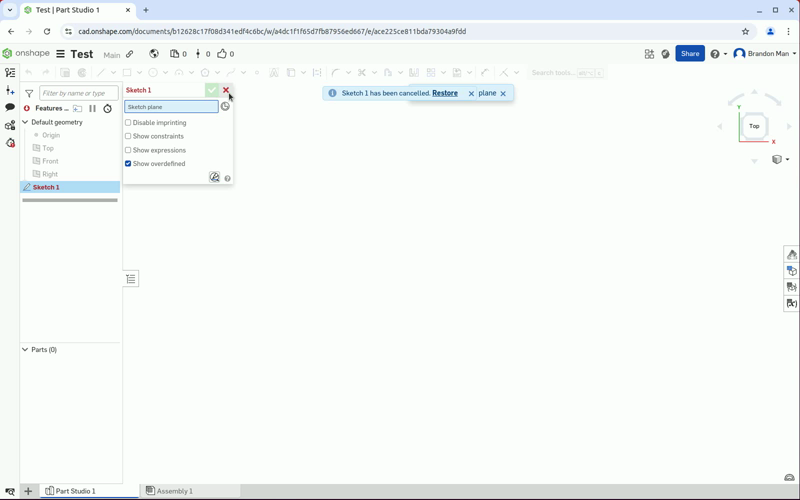
mouse_move(73, 150)
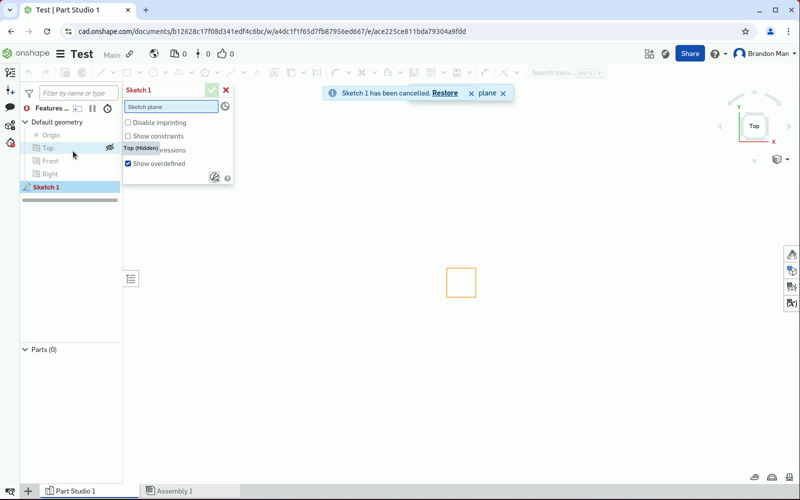
click(73, 150)
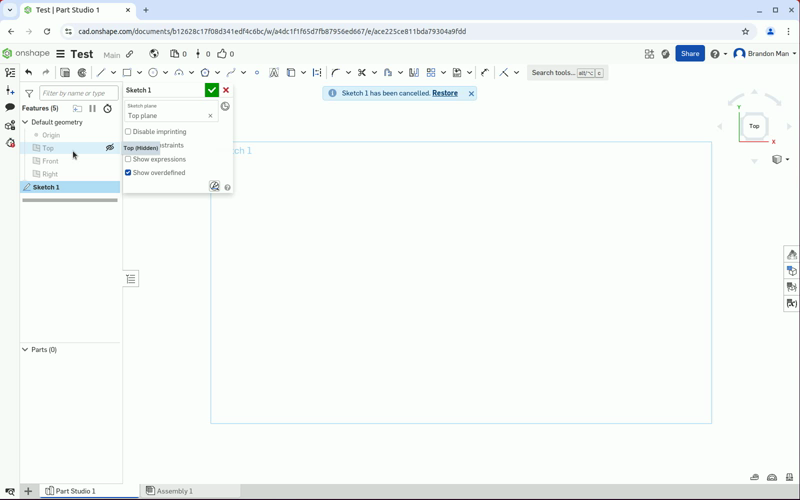
mouse_move(73, 352)
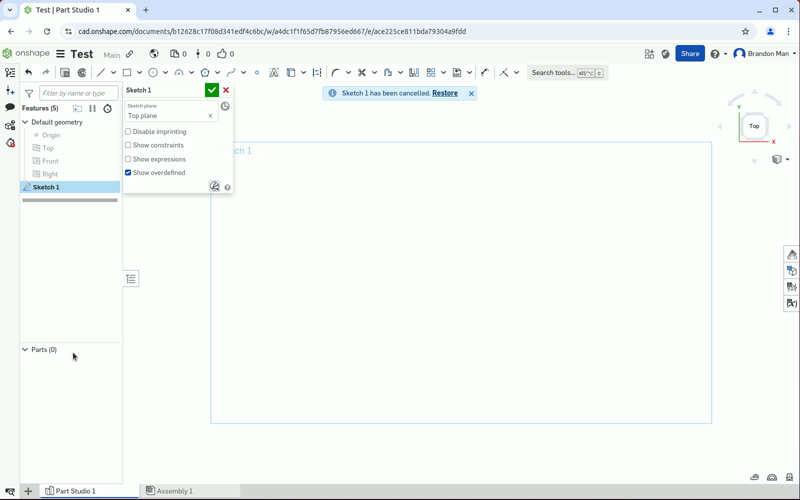
key(y)
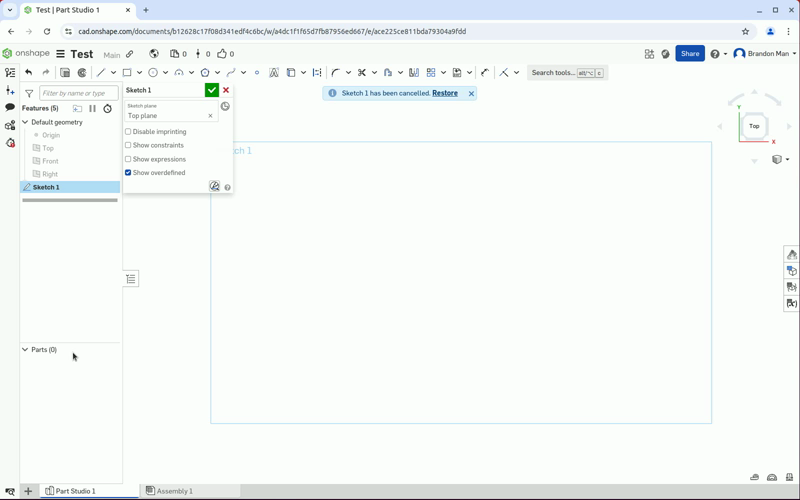
key(l)
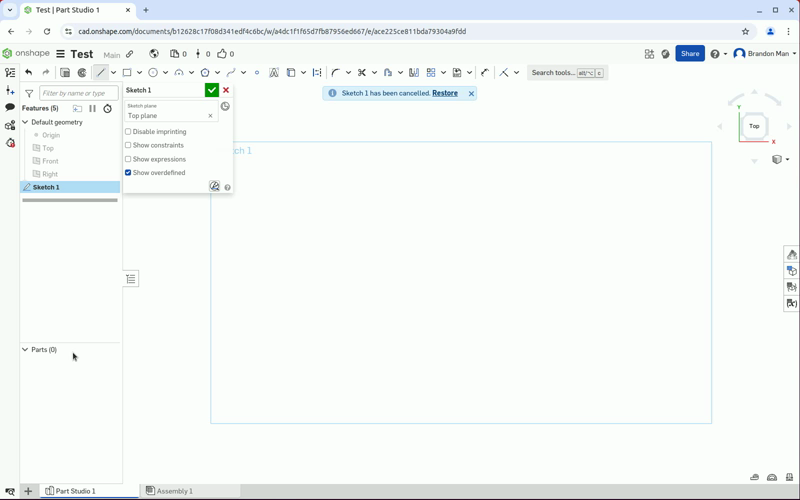
key_down(shift)
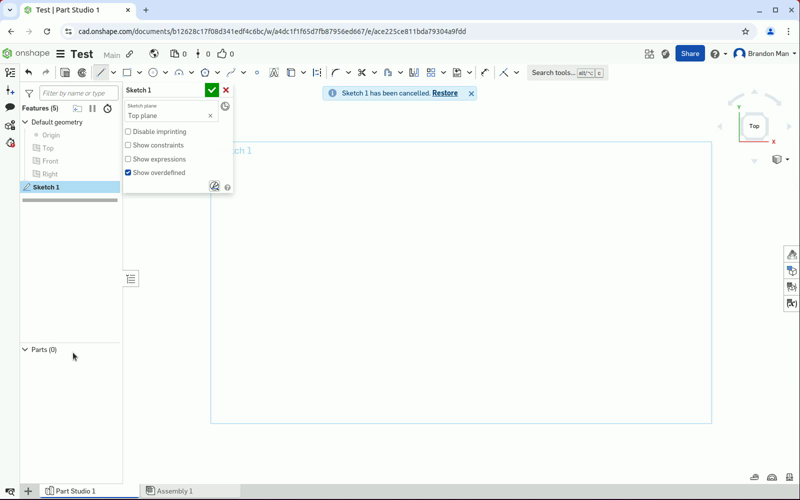
mouse_move(348, 378)
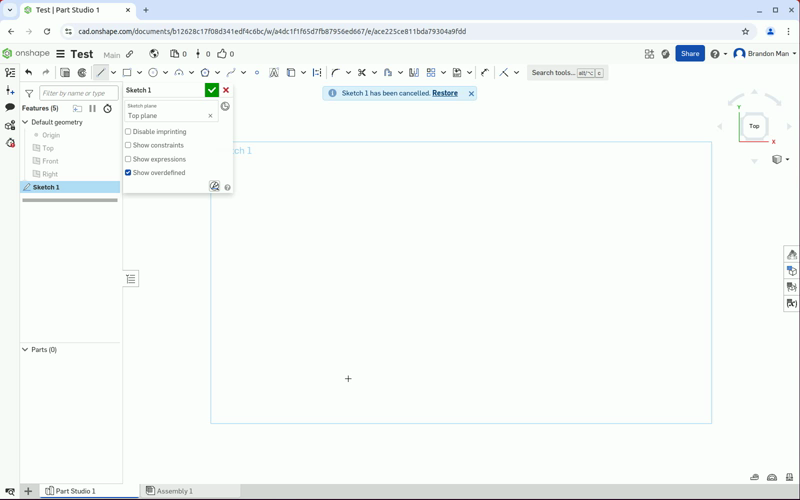
click(348, 378)
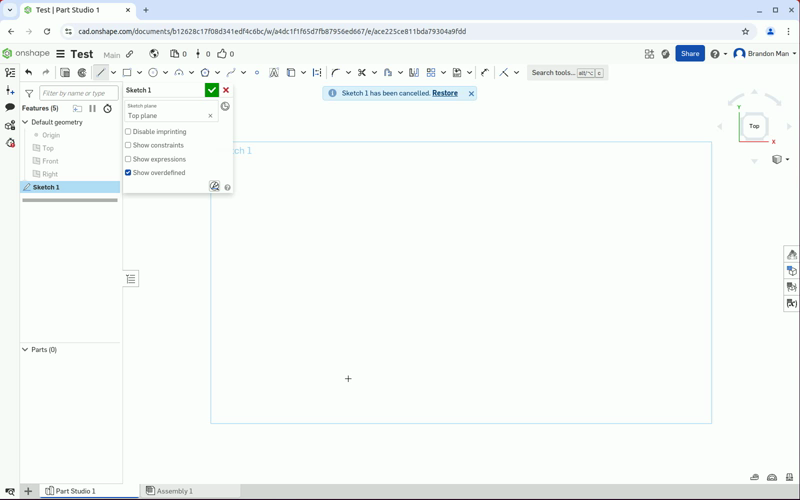
key_up(shift)
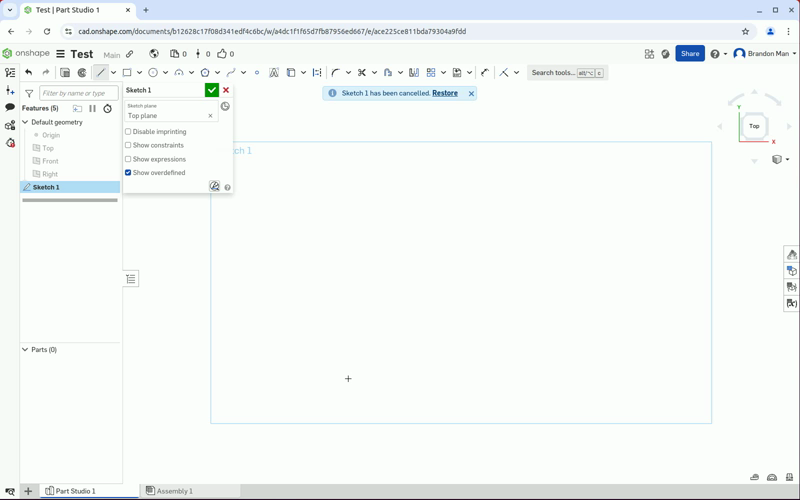
key_down(shift)
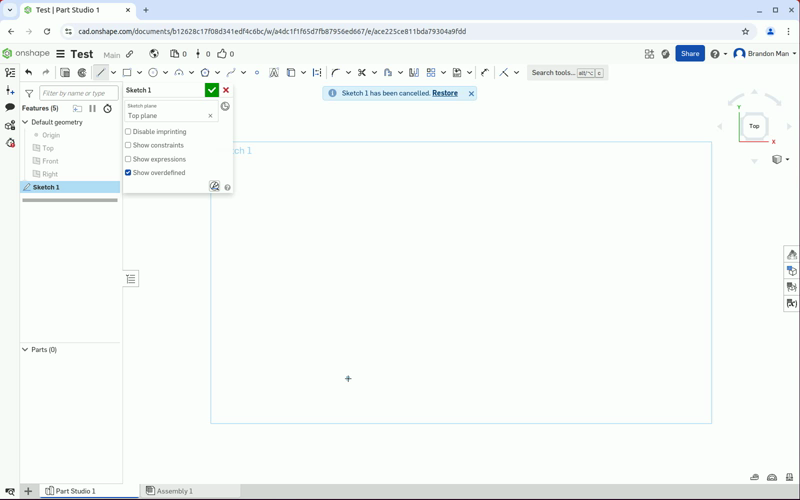
mouse_move(572, 378)
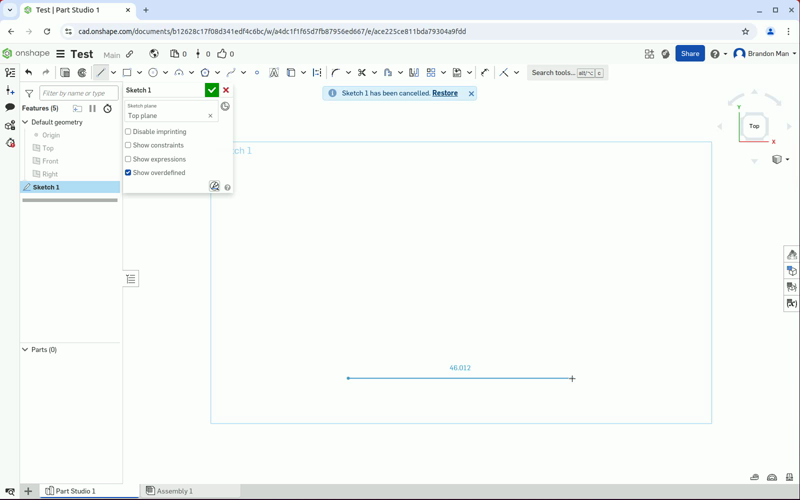
click(572, 378)
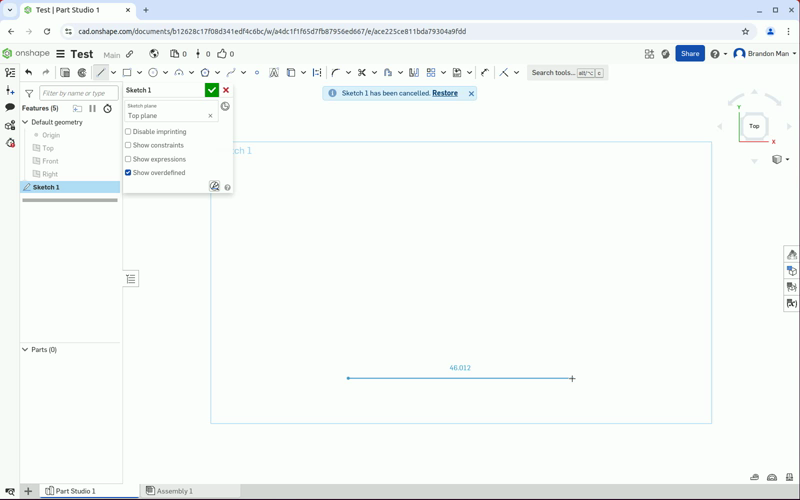
key_up(shift)
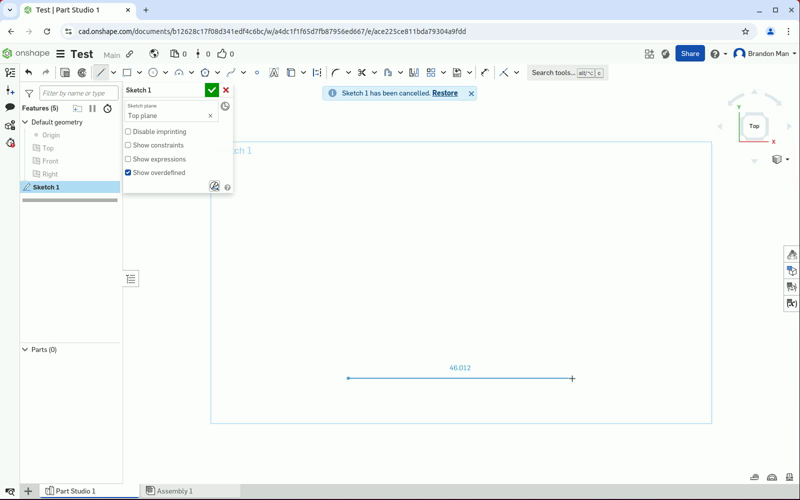
key_down(shift)
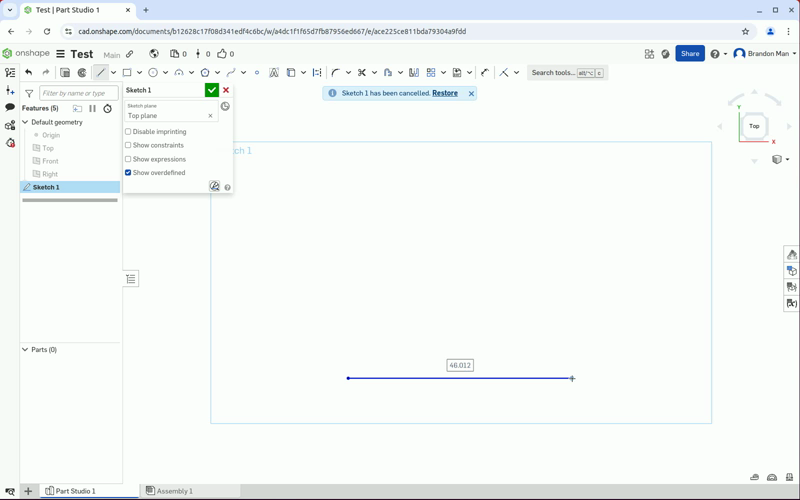
mouse_move(572, 189)
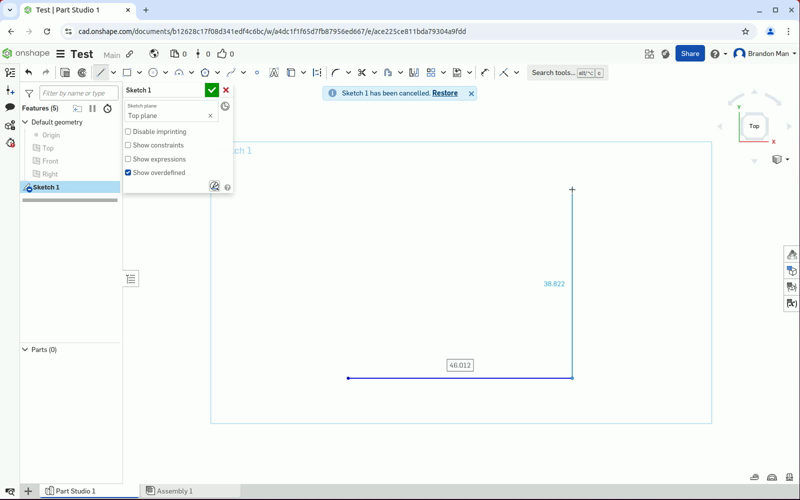
click(572, 189)
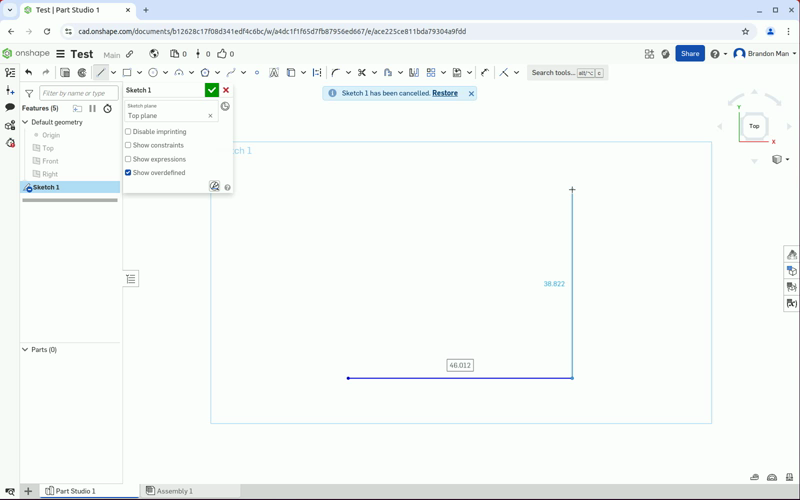
key_up(shift)
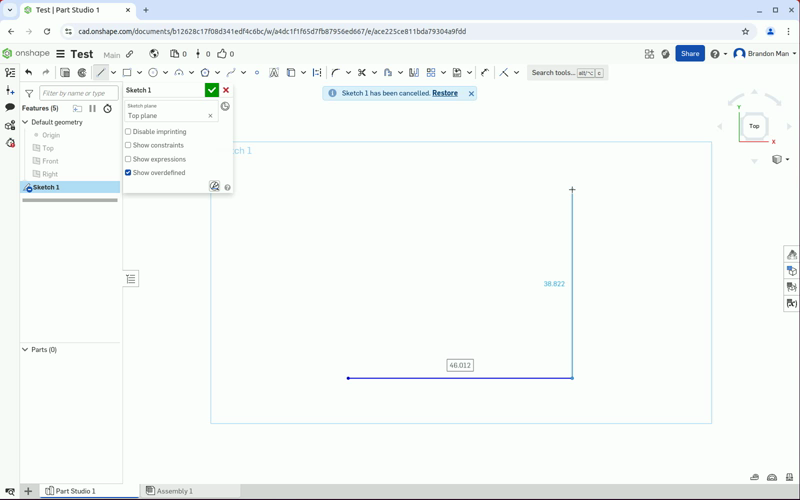
key_down(shift)
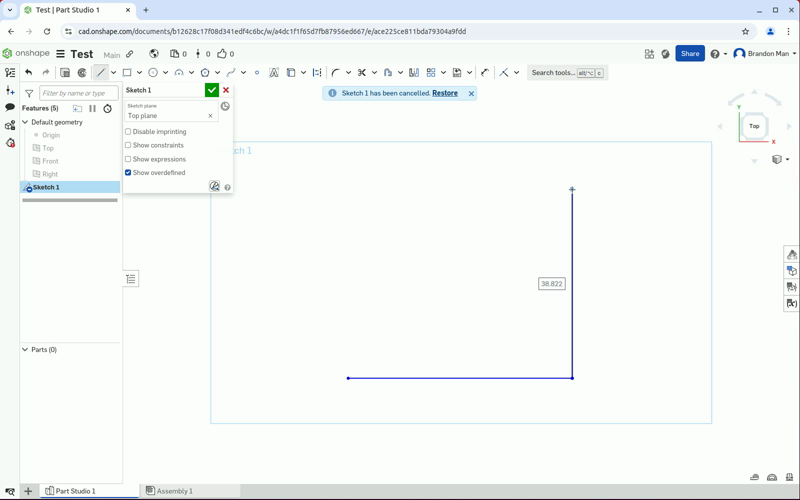
mouse_move(348, 189)
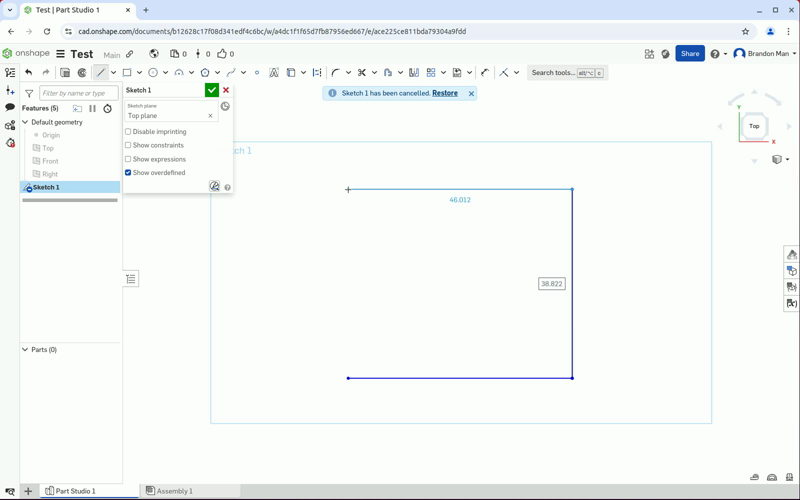
click(348, 189)
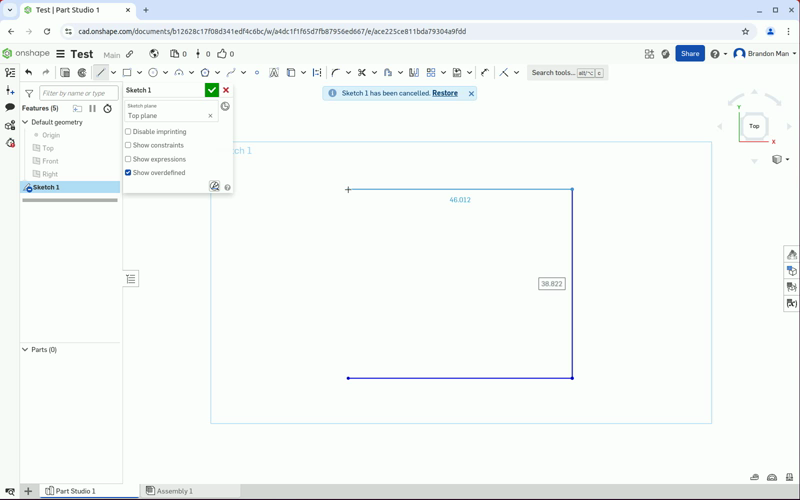
key_up(shift)
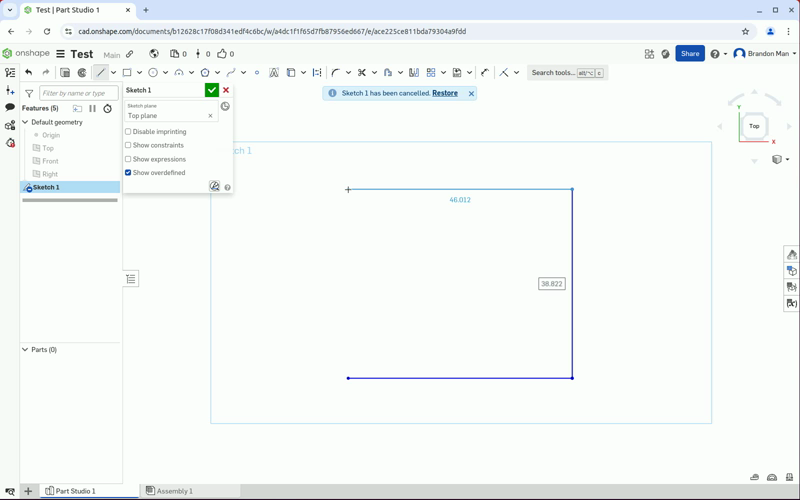
key_down(shift)
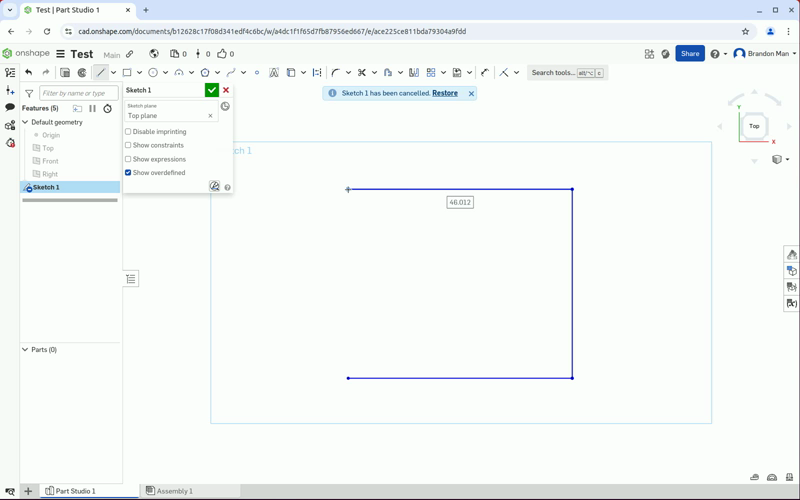
mouse_move(348, 378)
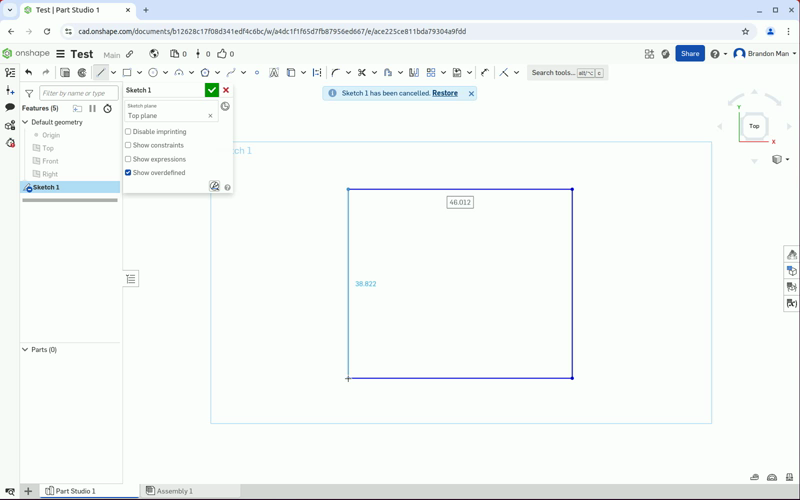
key_up(shift)
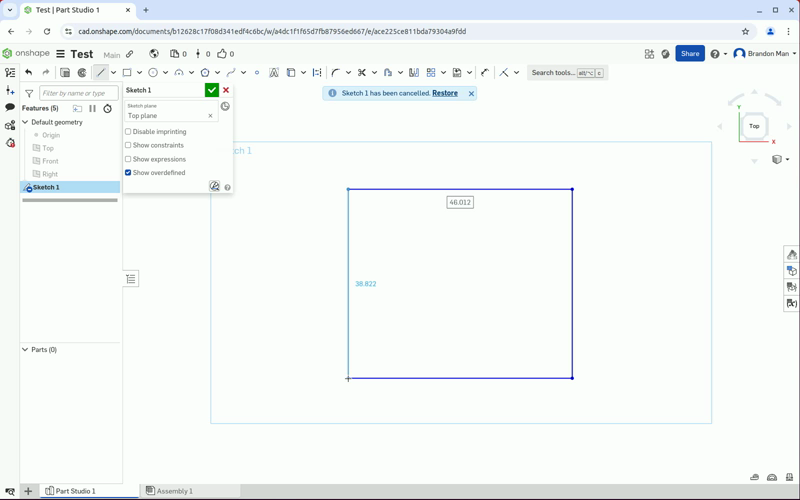
click(348, 378)
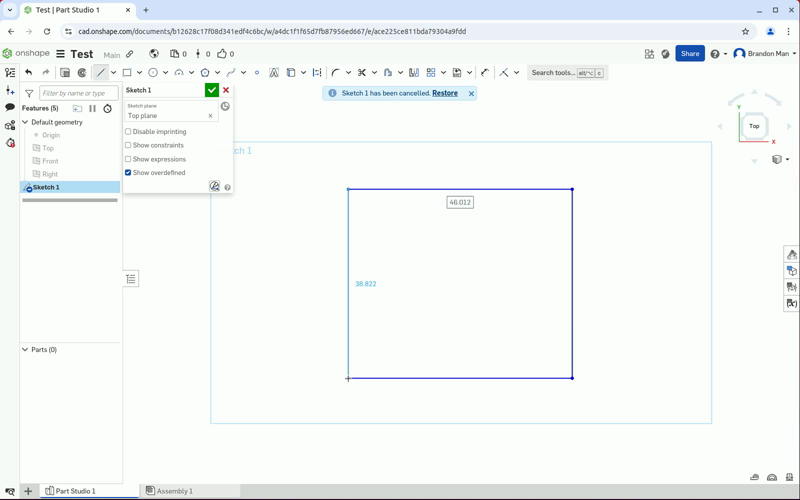
key(esc)
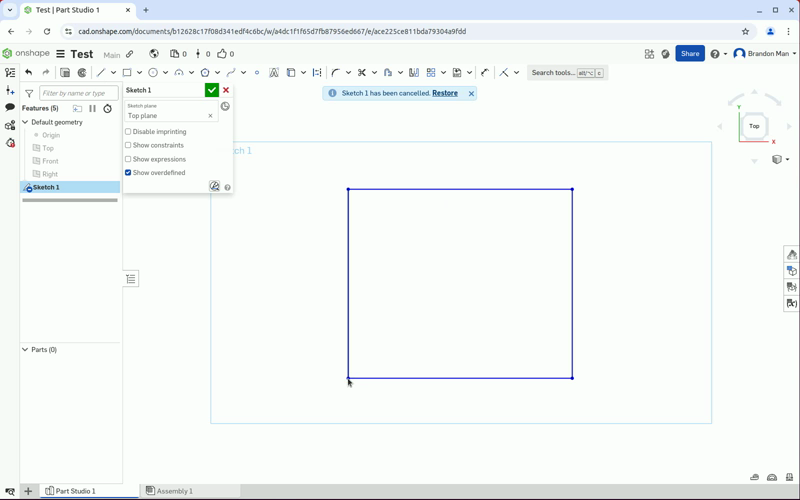
key(c)
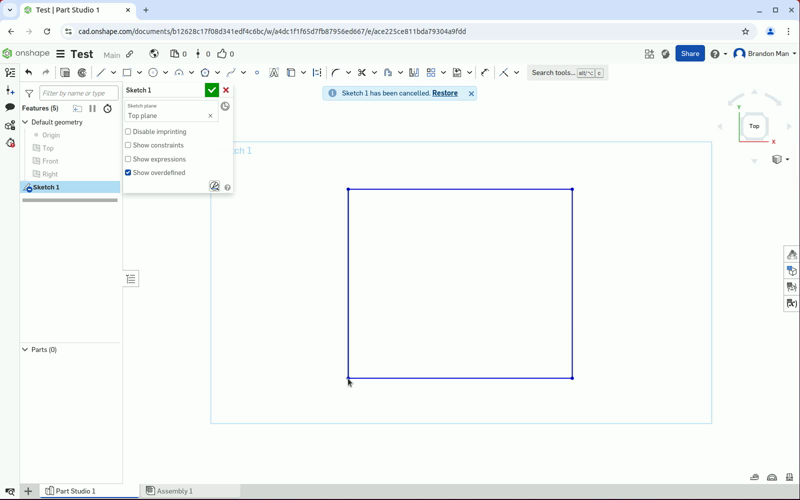
key_down(shift)
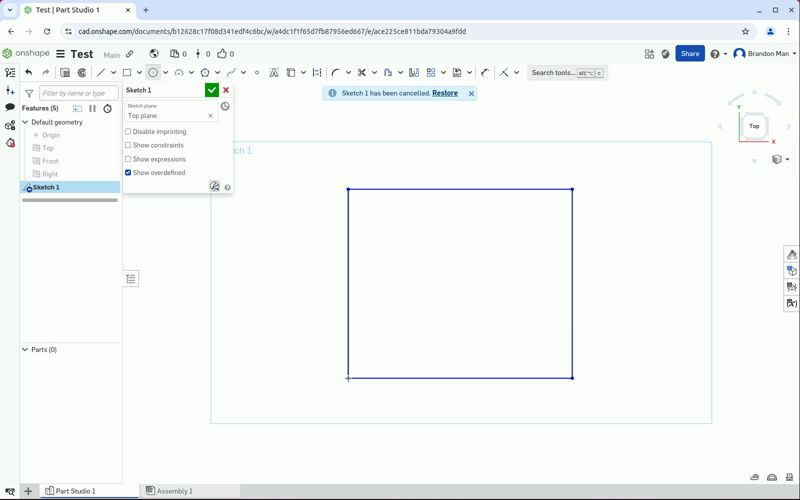
mouse_move(364, 361)
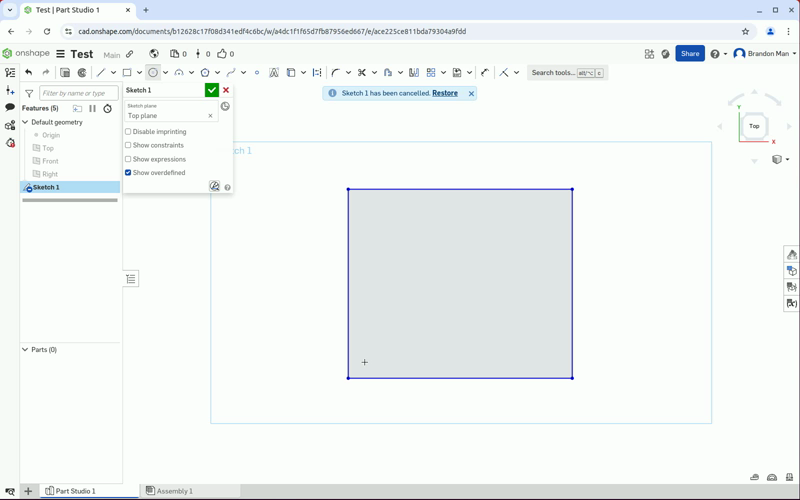
click(364, 361)
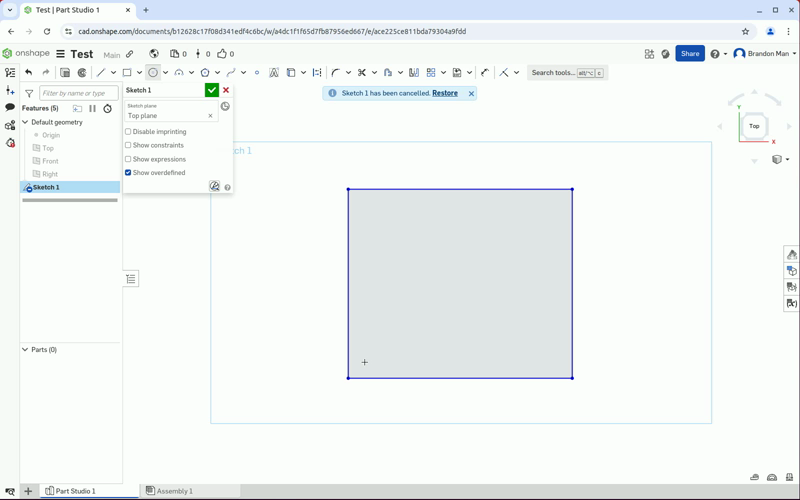
key_up(shift)
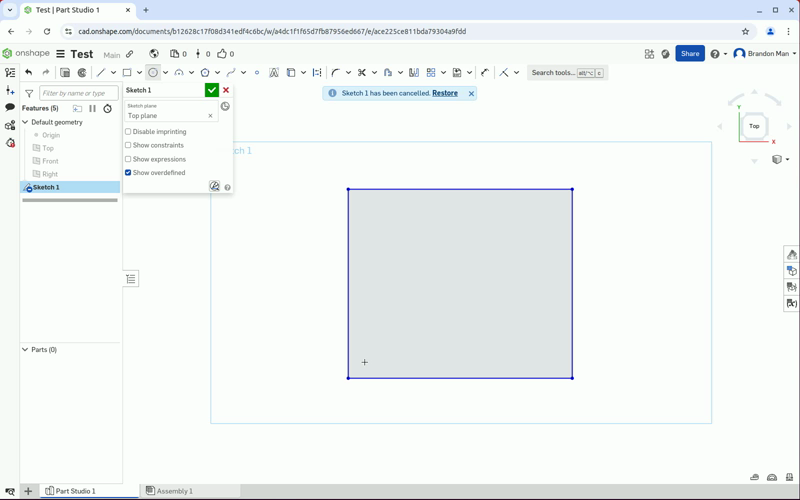
mouse_move(371, 361)
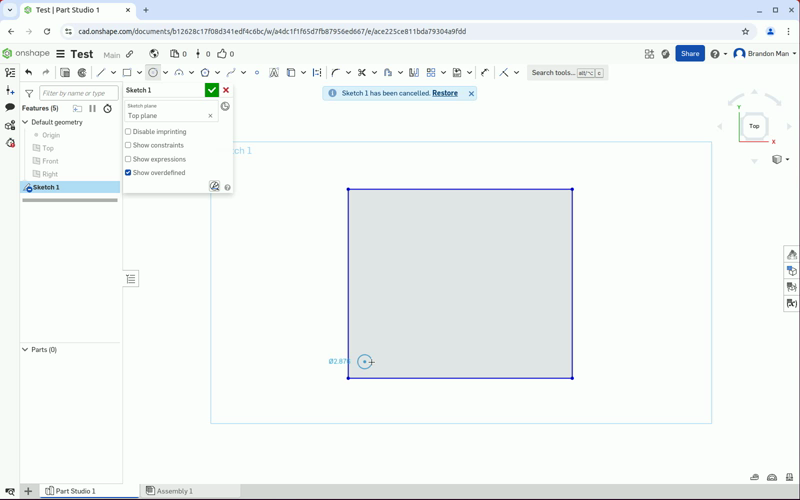
click(371, 361)
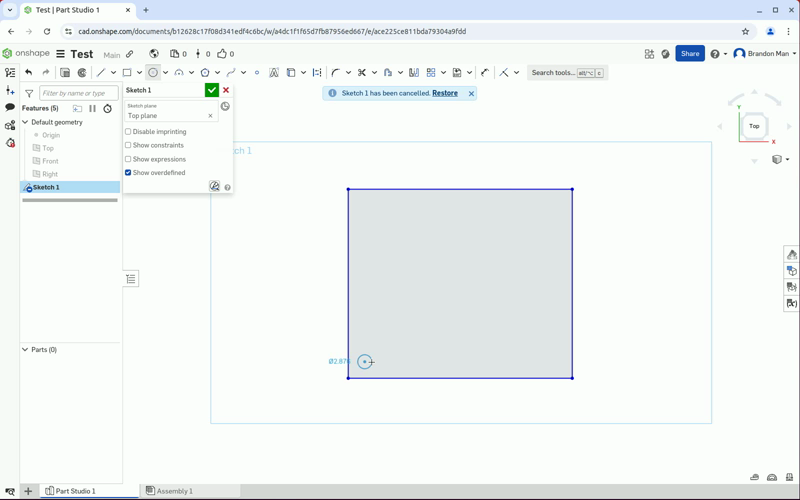
key(esc)
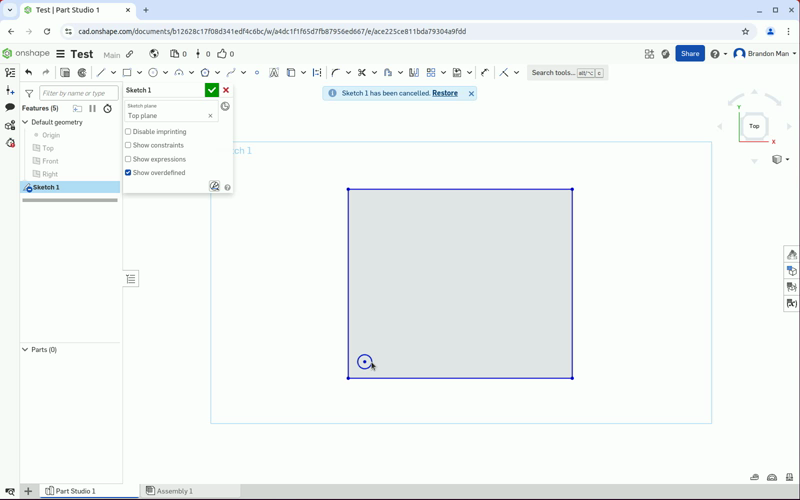
key(c)
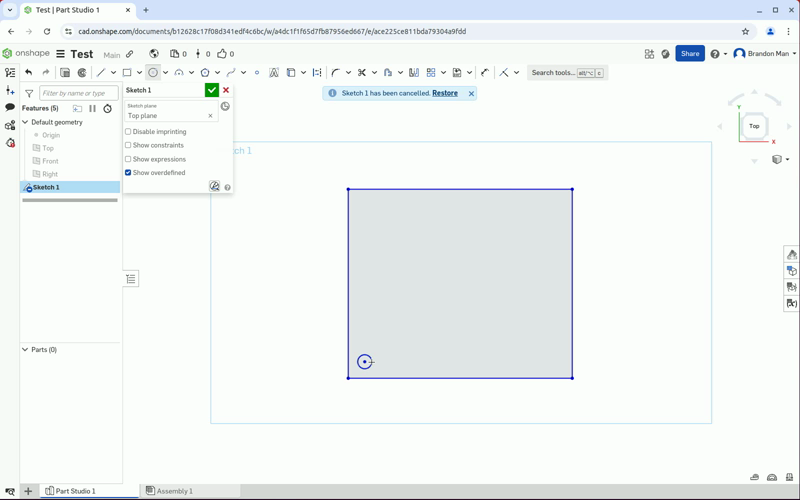
key_down(shift)
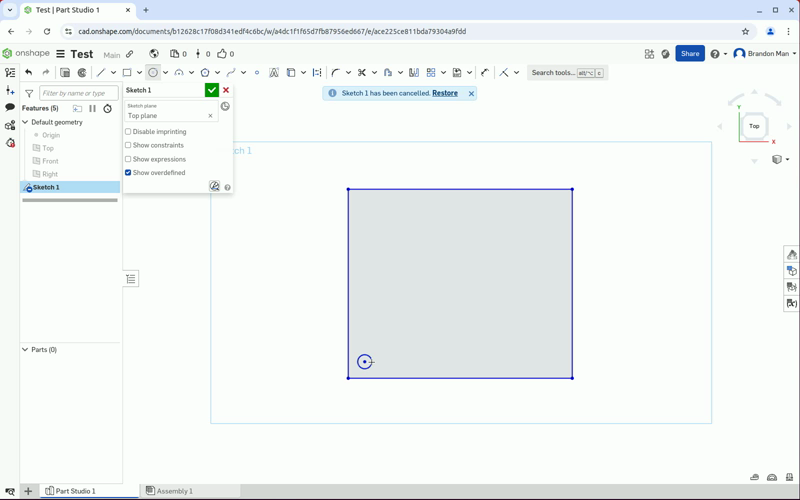
mouse_move(364, 205)
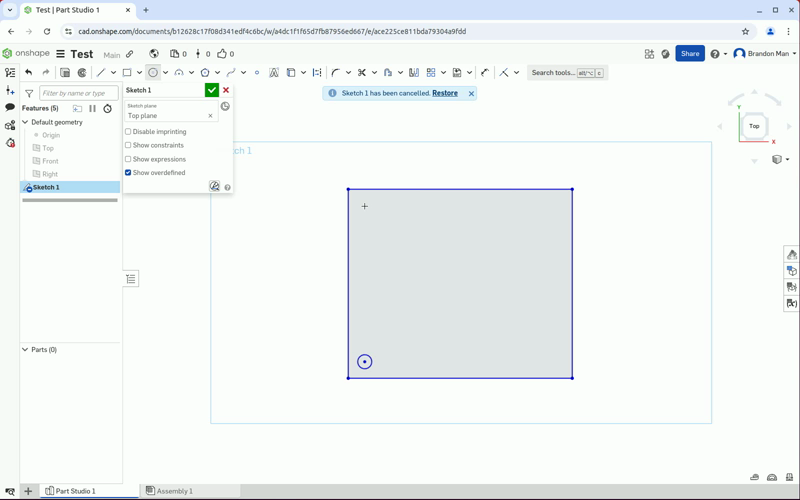
click(364, 205)
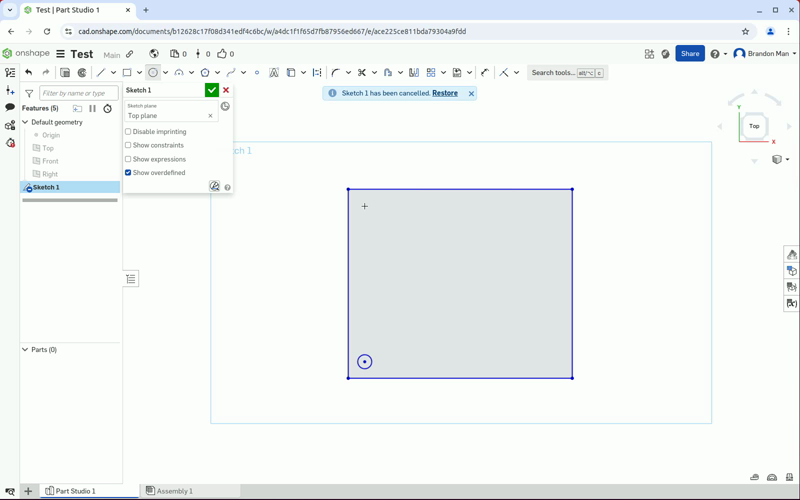
key_up(shift)
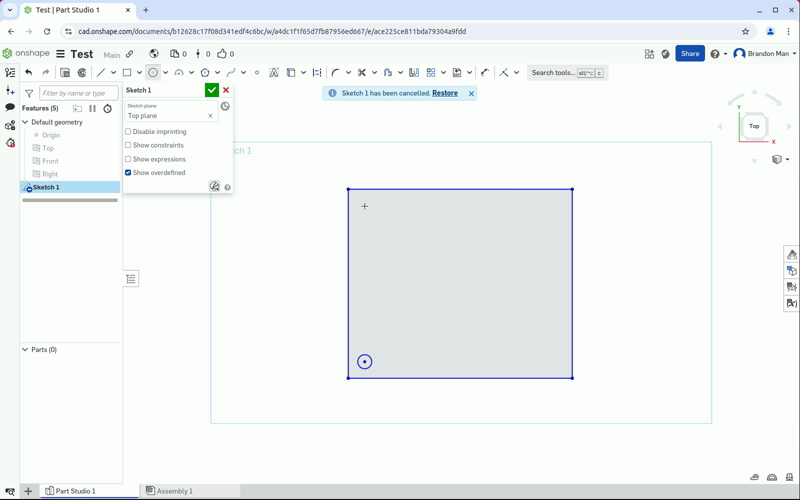
mouse_move(371, 205)
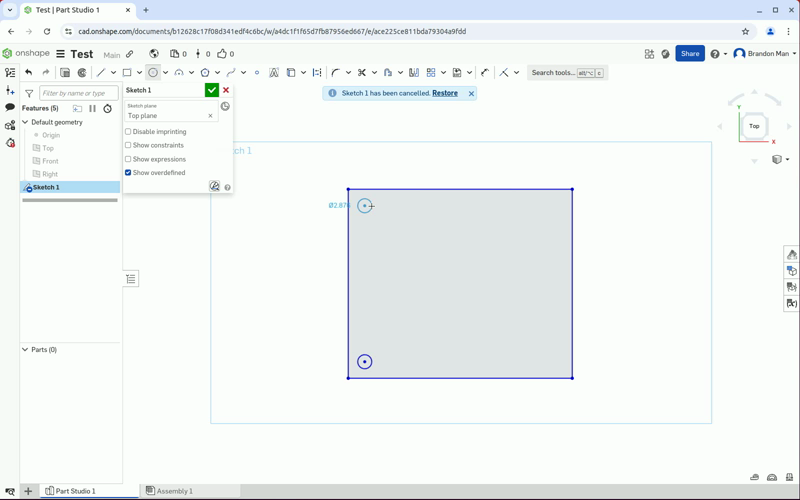
click(371, 205)
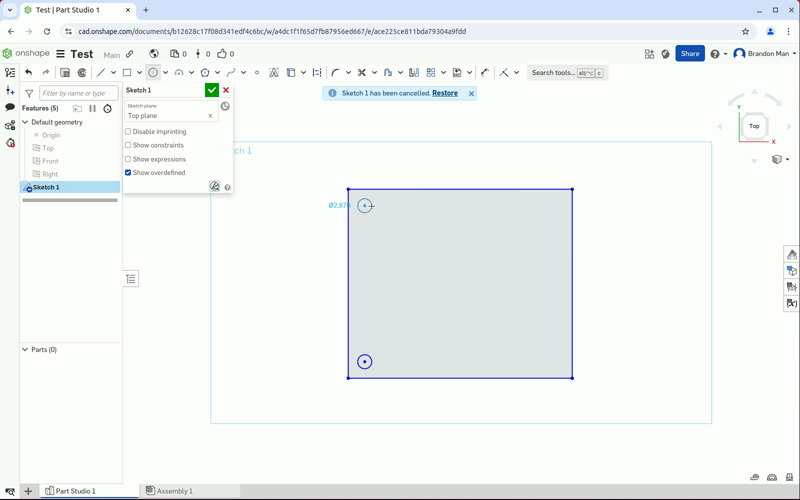
key(esc)
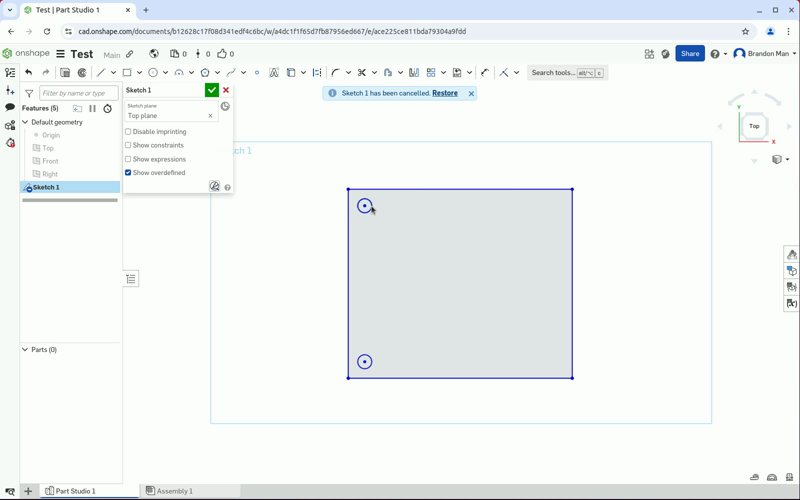
key(c)
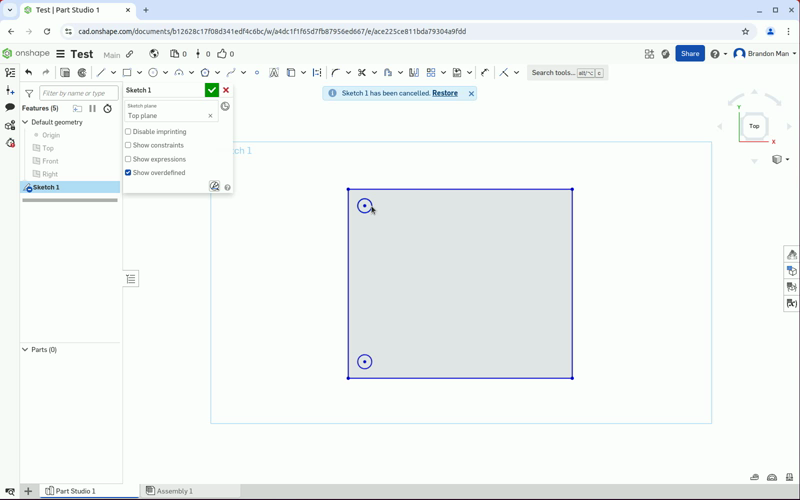
key_down(shift)
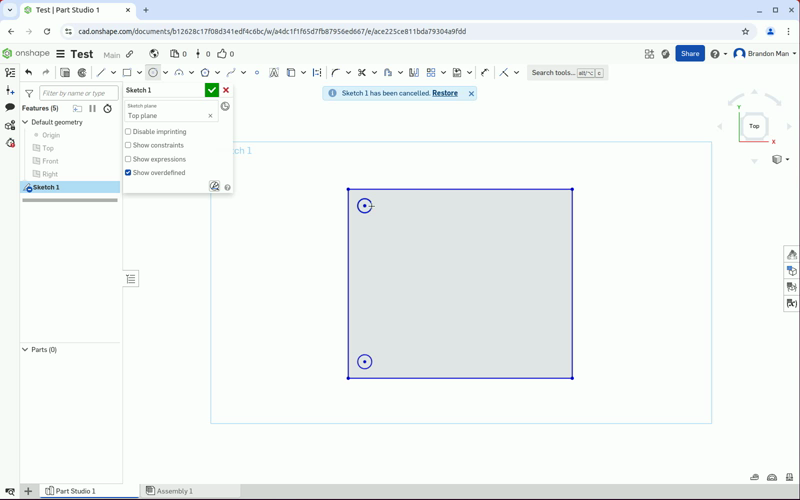
mouse_move(555, 361)
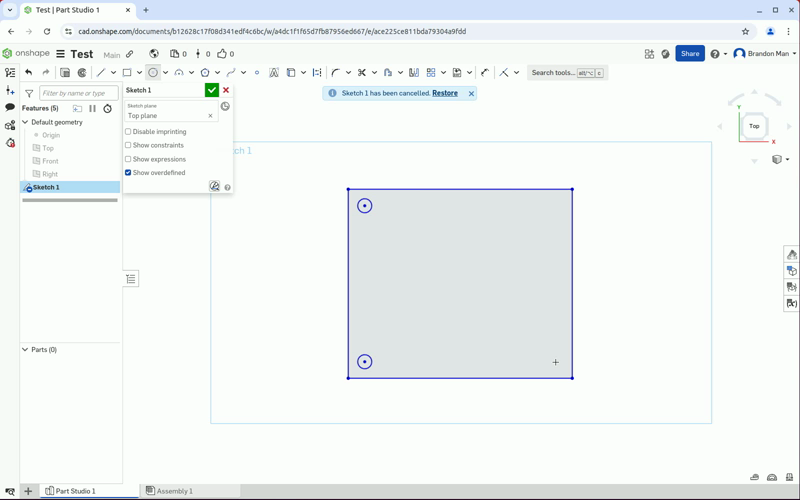
click(555, 361)
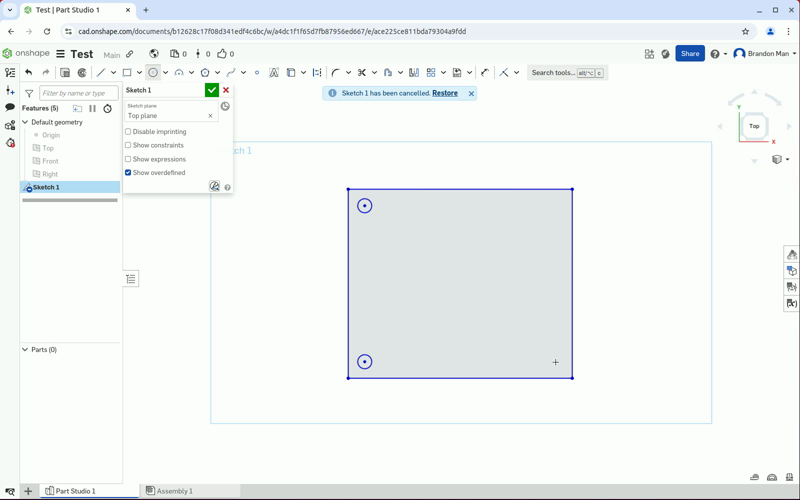
key_up(shift)
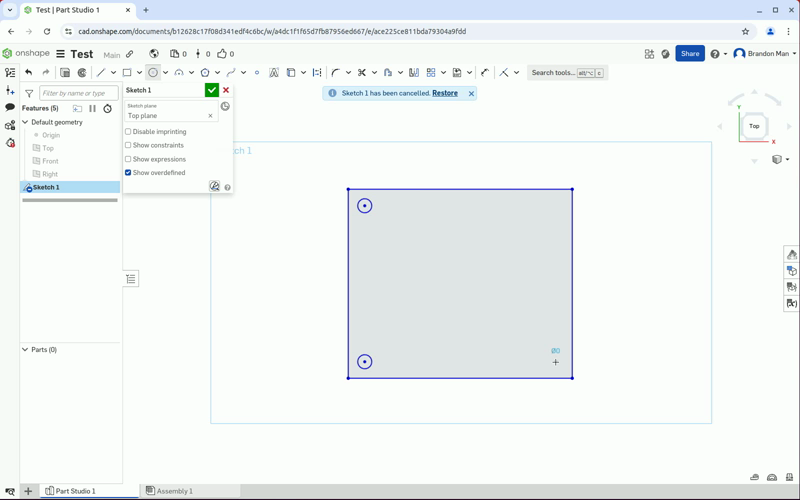
mouse_move(562, 361)
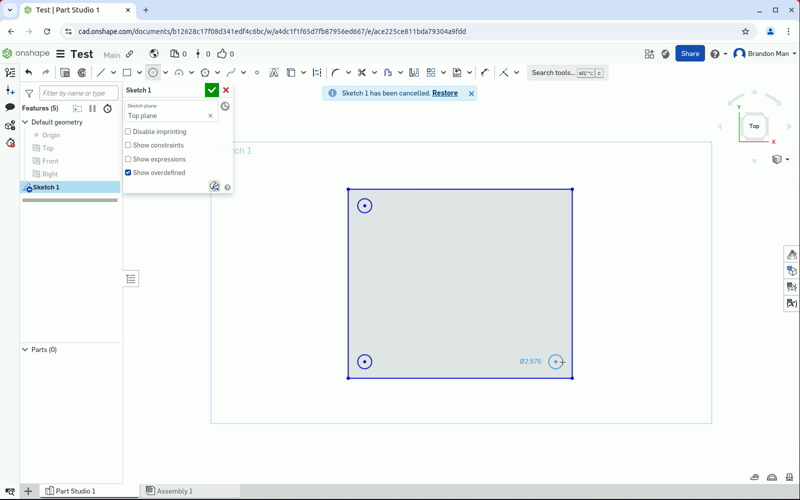
click(562, 361)
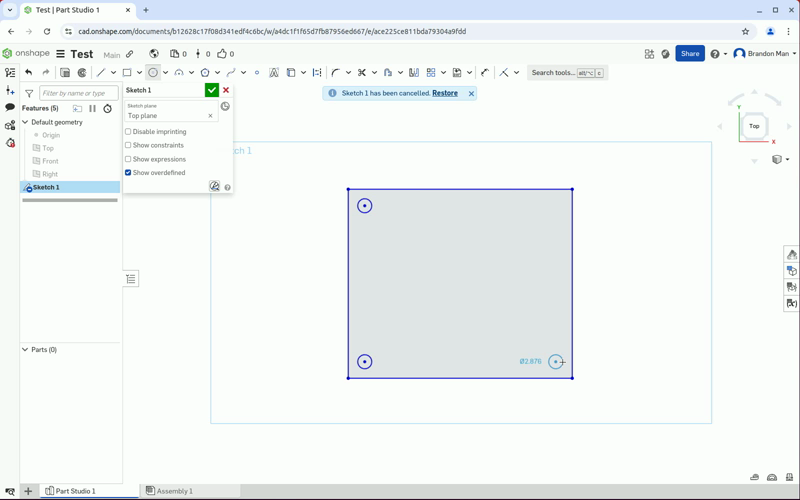
key(esc)
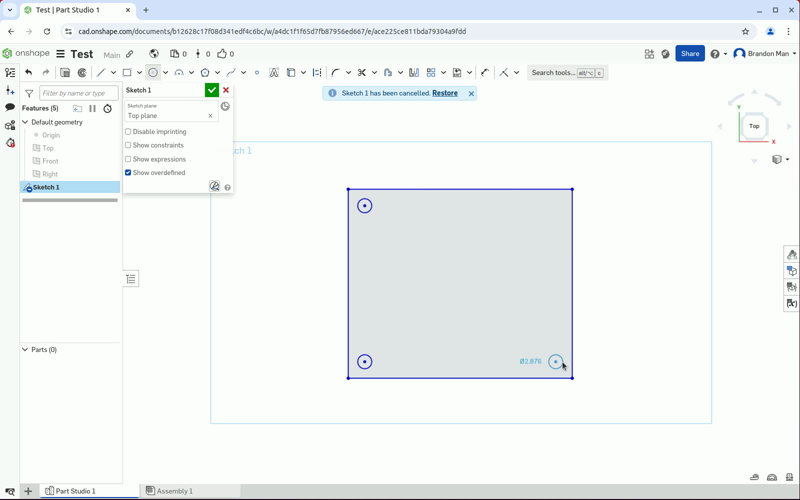
key(c)
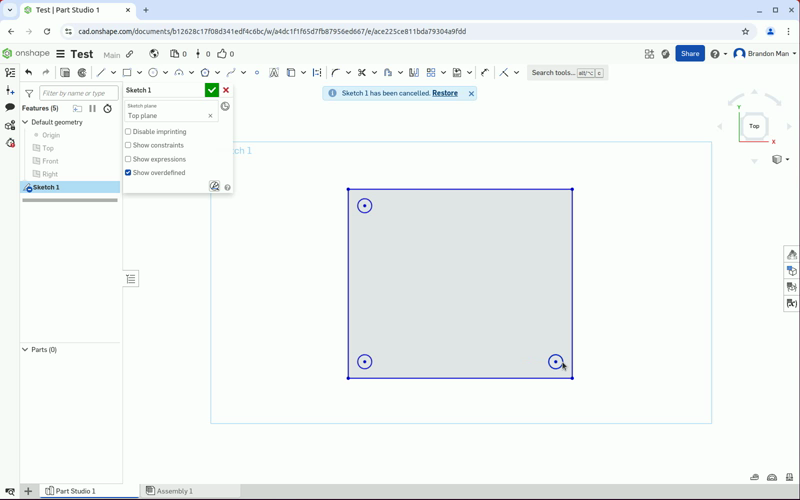
key_down(shift)
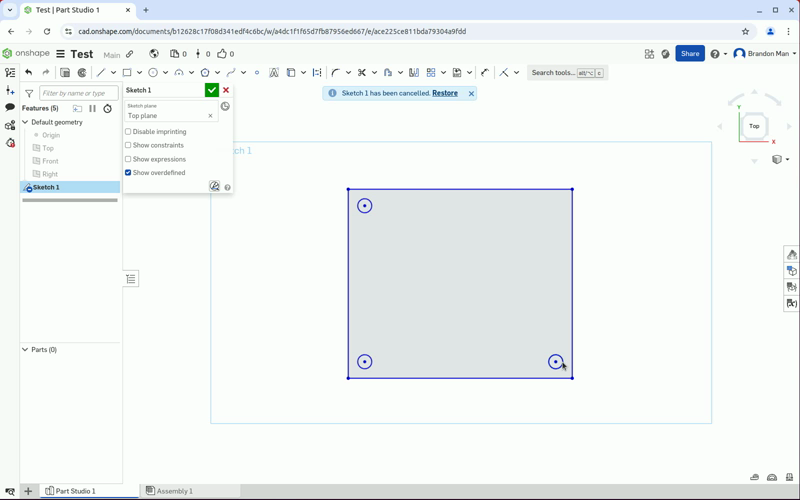
mouse_move(555, 205)
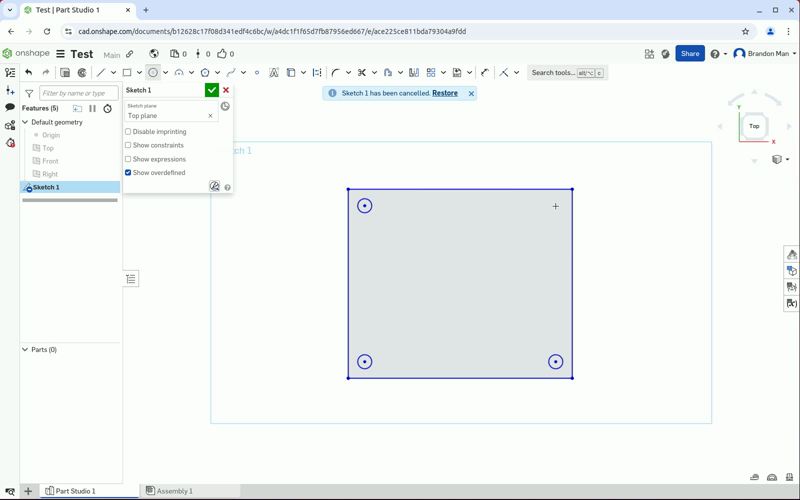
click(555, 205)
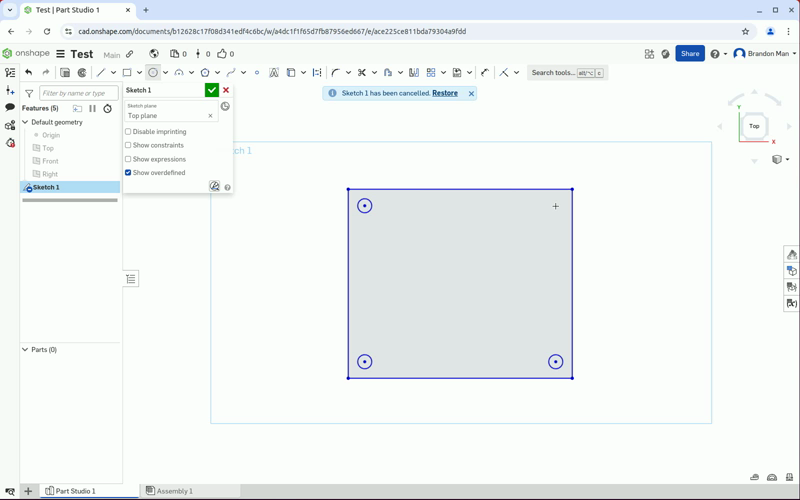
key_up(shift)
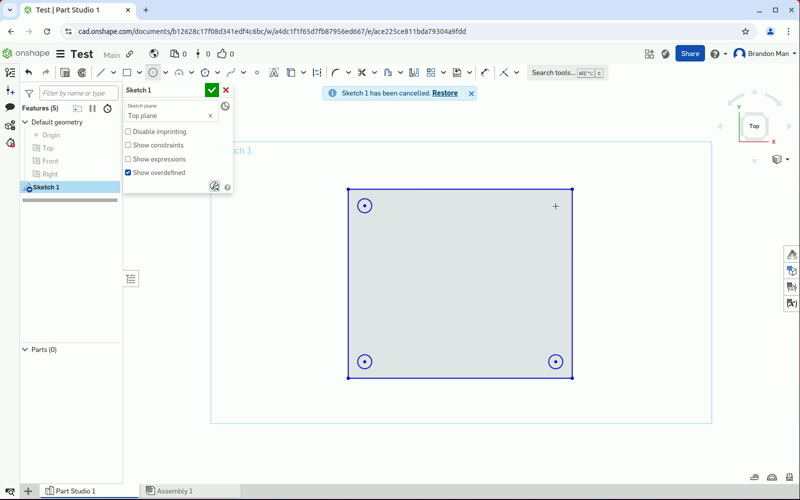
mouse_move(562, 205)
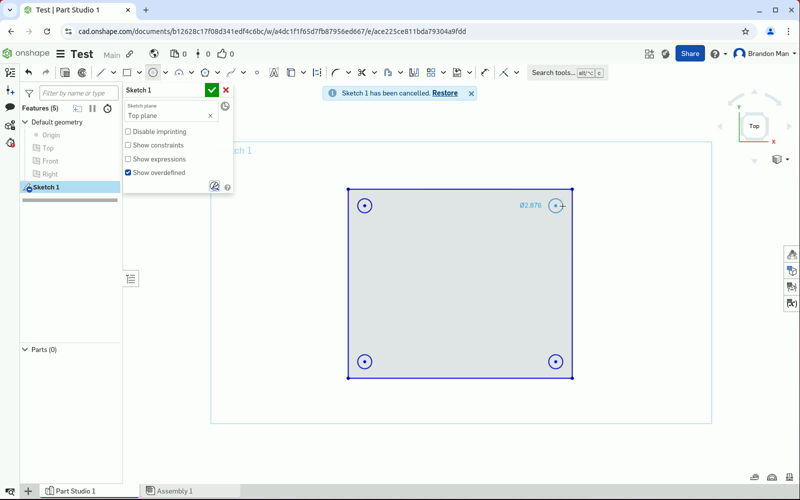
click(562, 205)
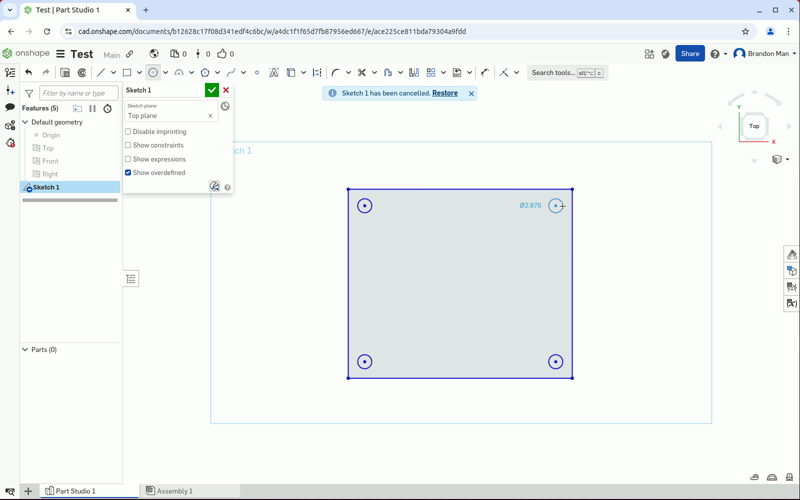
key(esc)
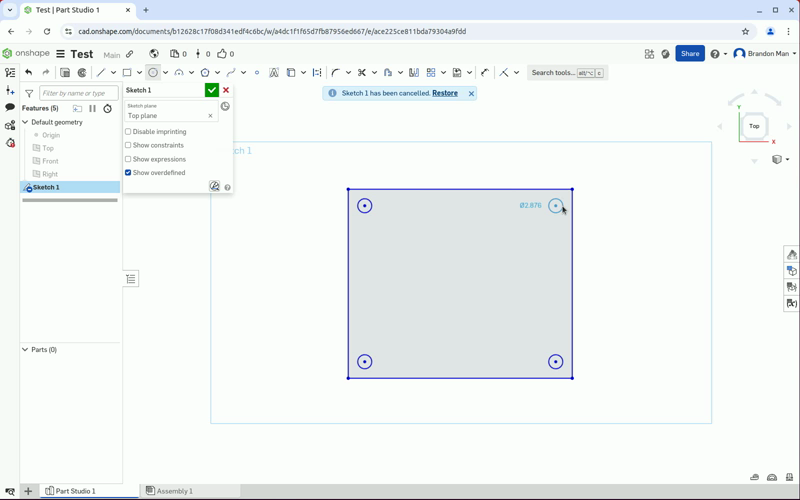
mouse_move(439, 332)
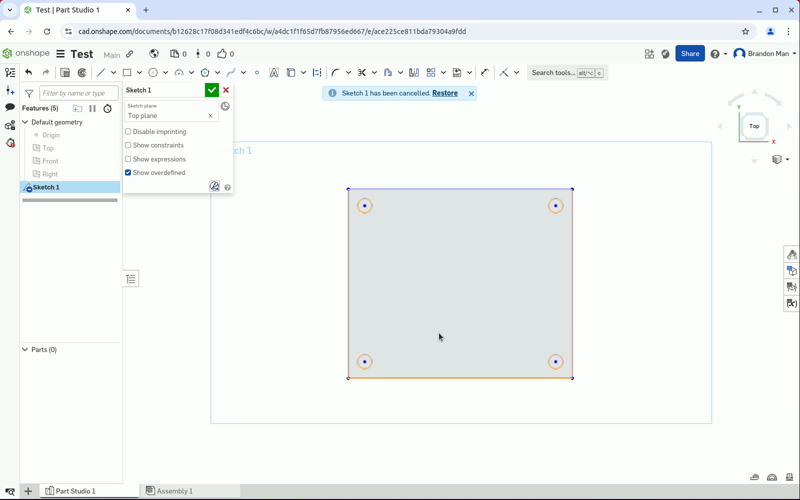
click(439, 332)
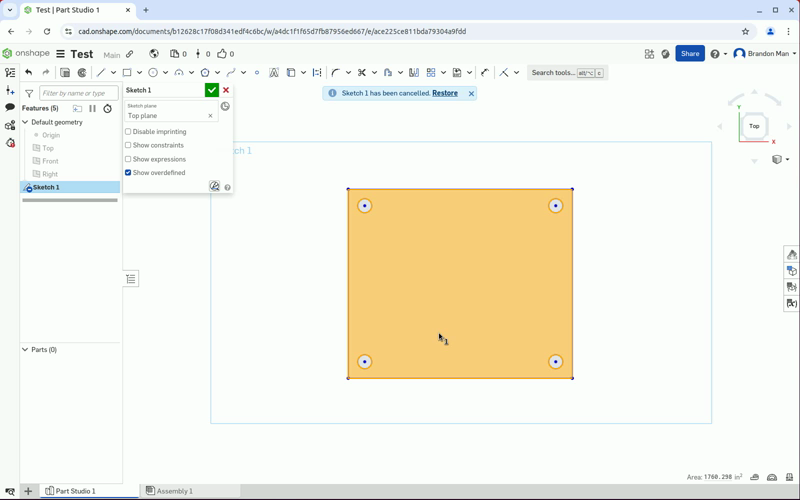
mouse_move(73, 352)
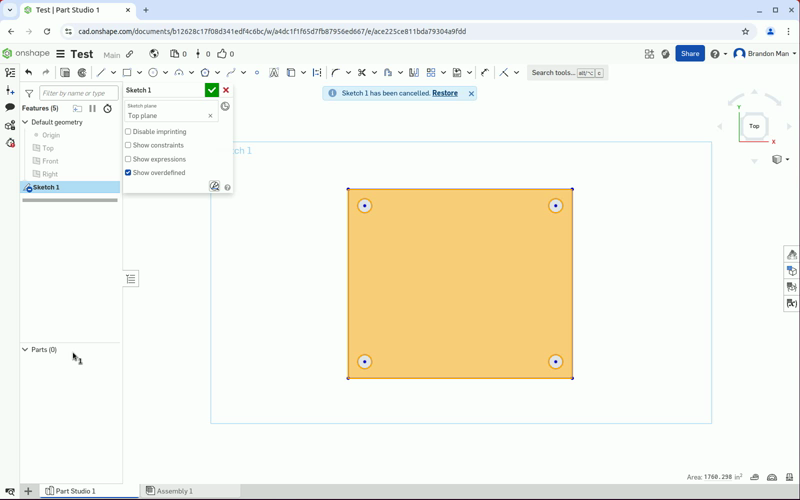
key(shift+y)
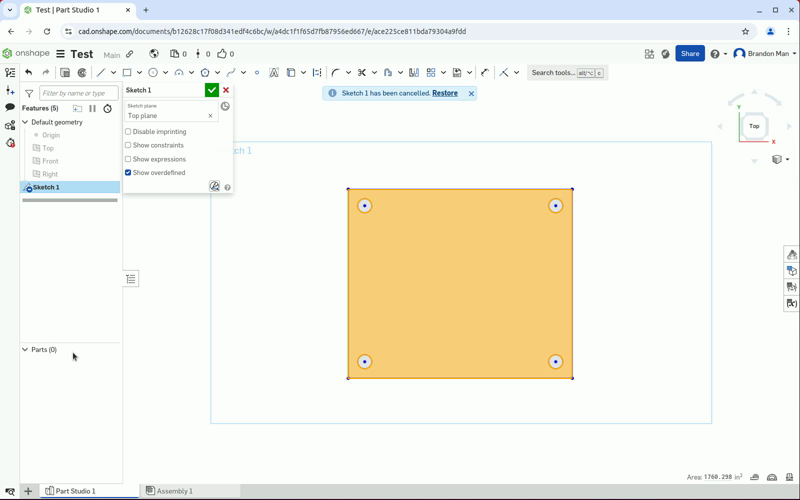
key(shift+e)
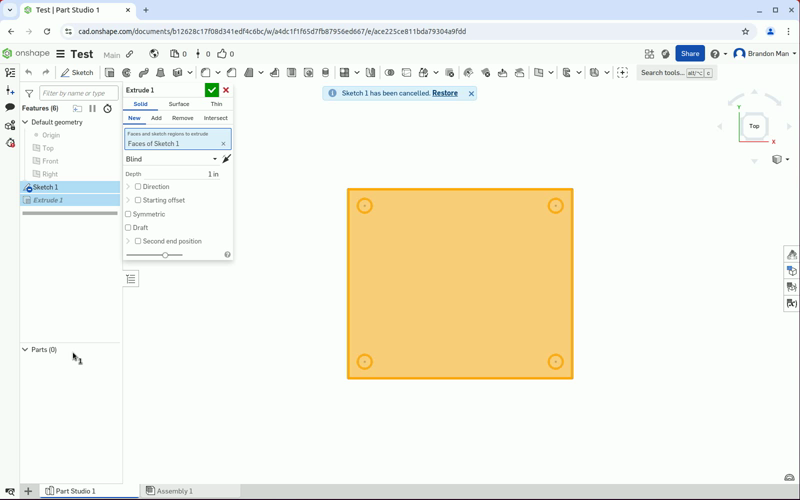
mouse_move(143, 106)
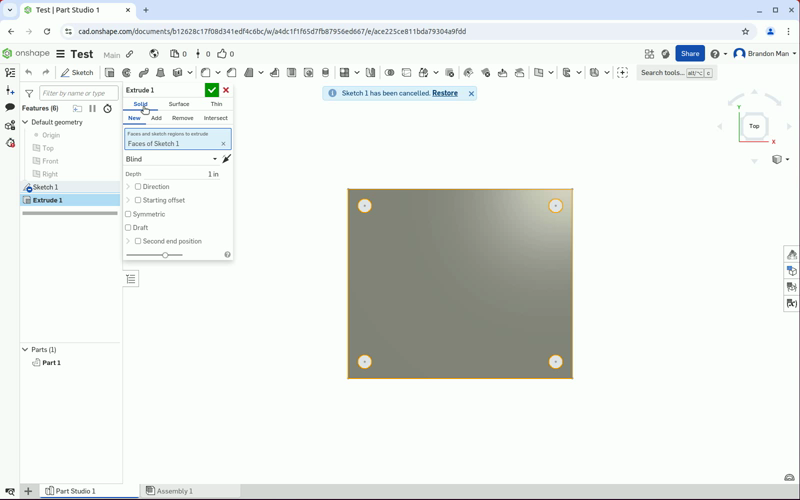
click(143, 106)
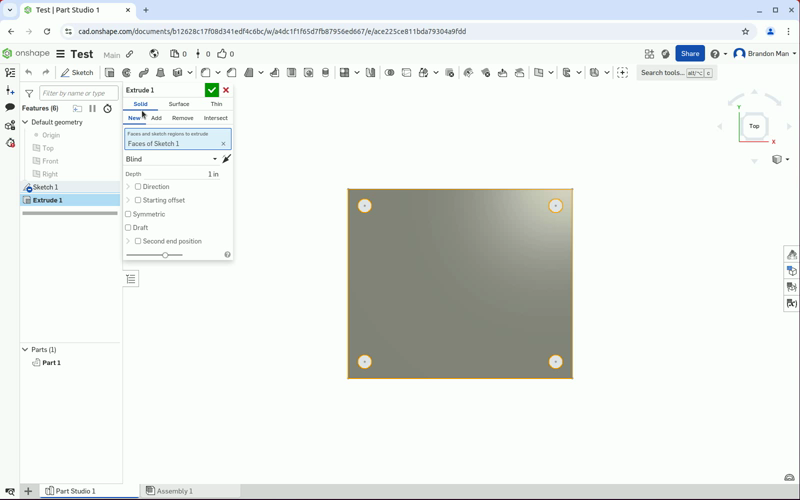
mouse_move(137, 120)
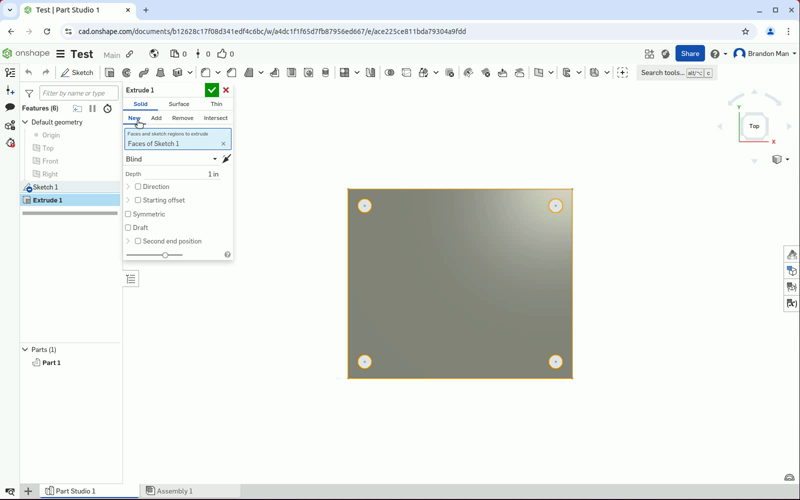
click(137, 120)
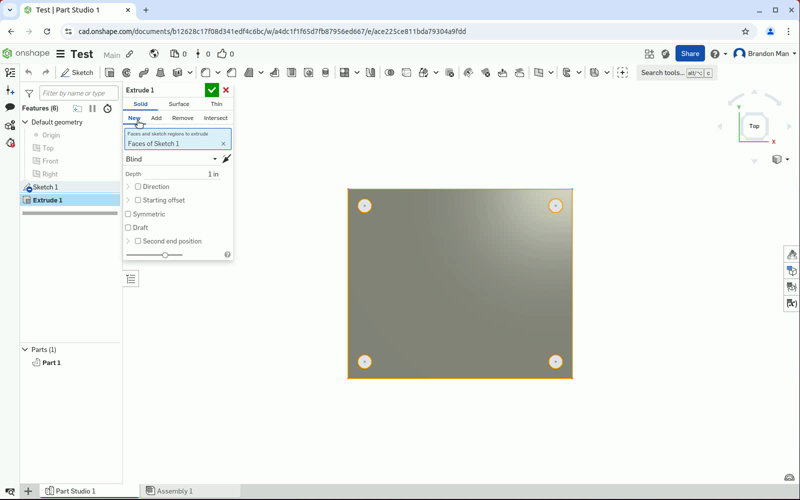
key(tab, 4)
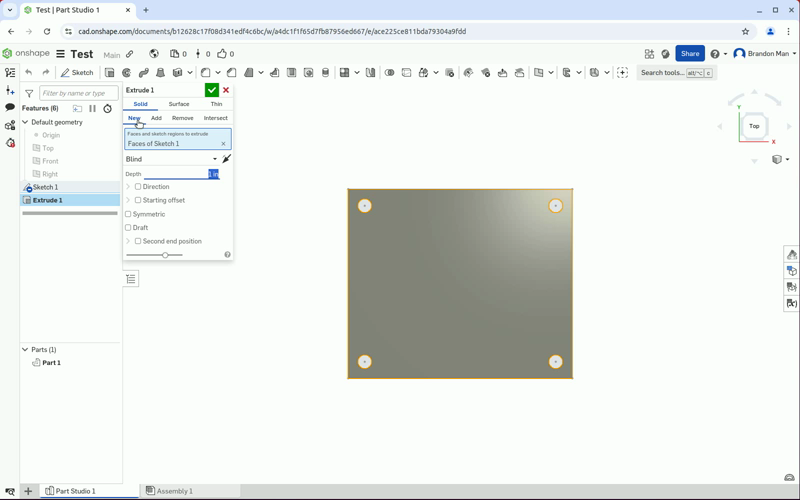
text(1.204)
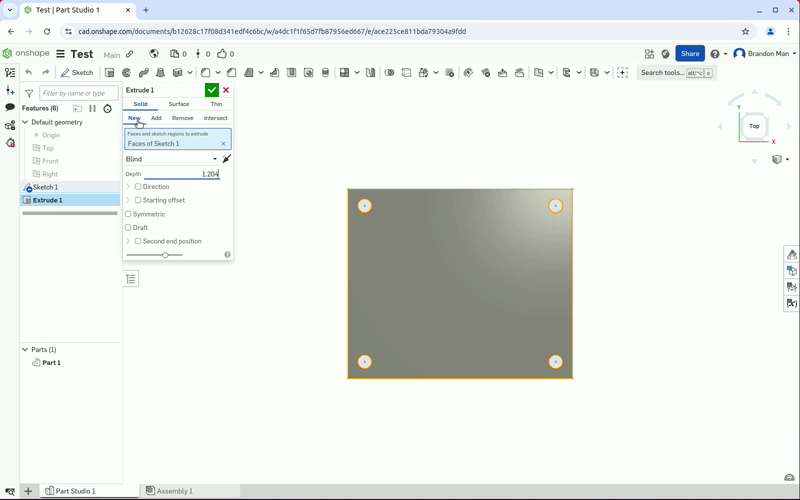
key(enter)
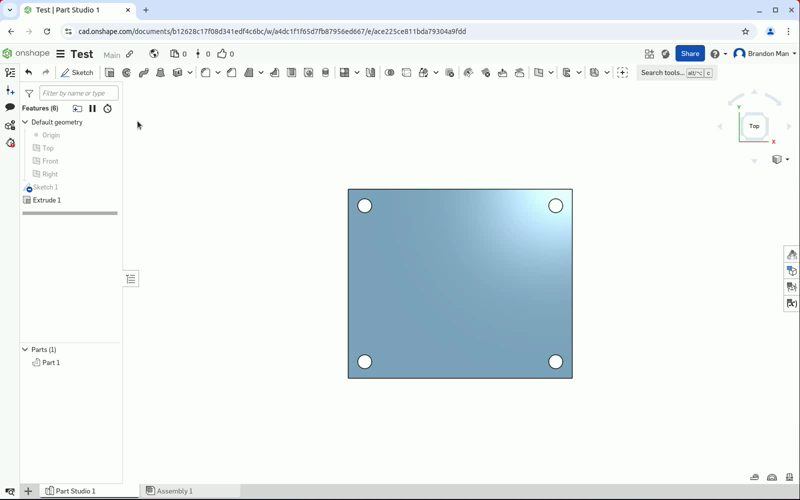
key(shift+h)
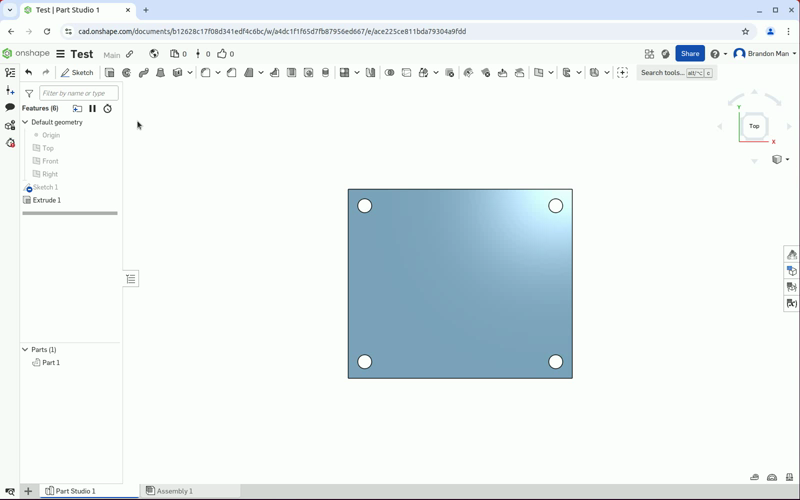
key(shift+h)
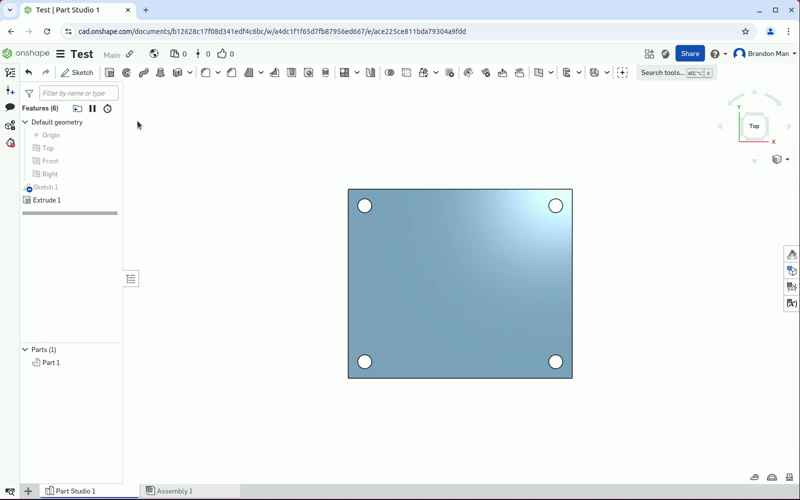
mouse_move(73, 189)
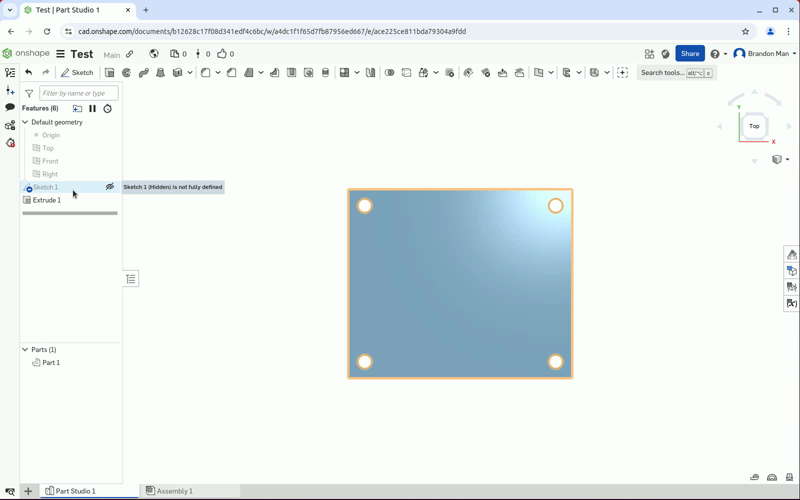
click(73, 189)
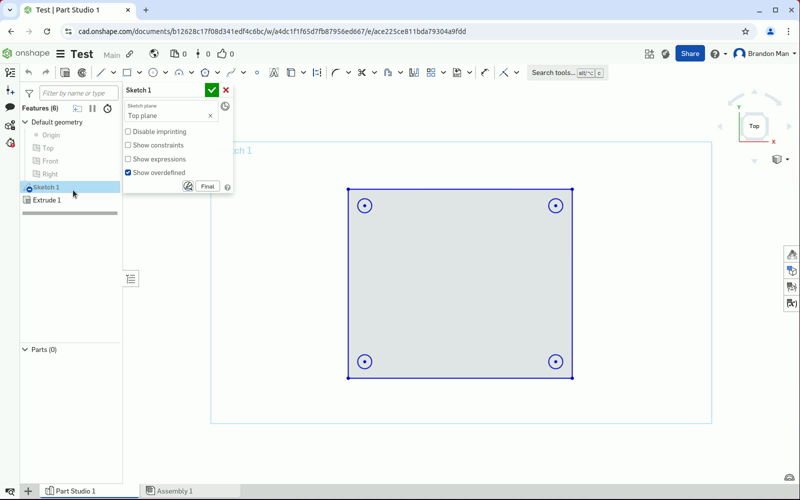
mouse_move(229, 92)
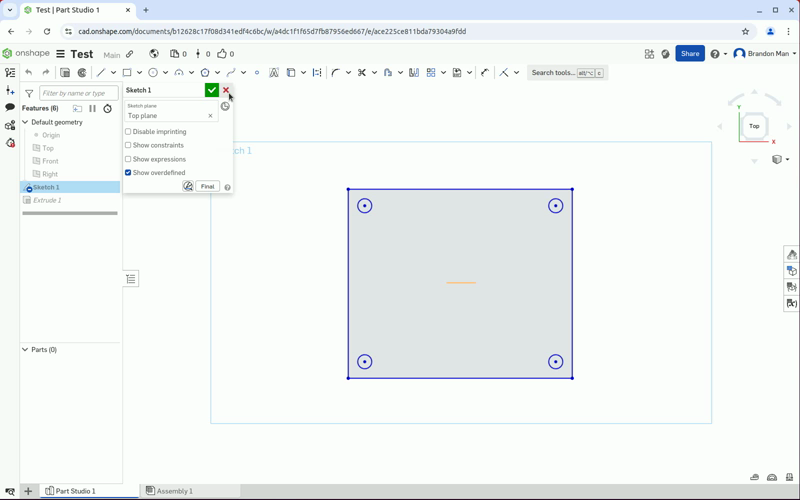
click(229, 92)
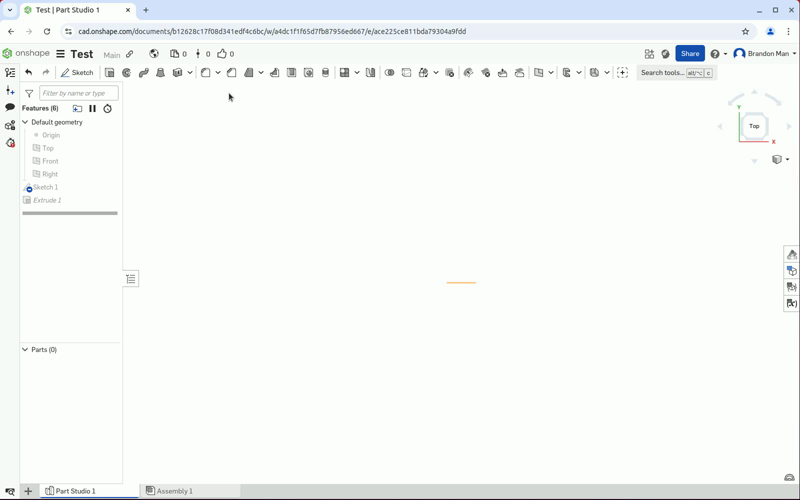
mouse_move(541, 75)
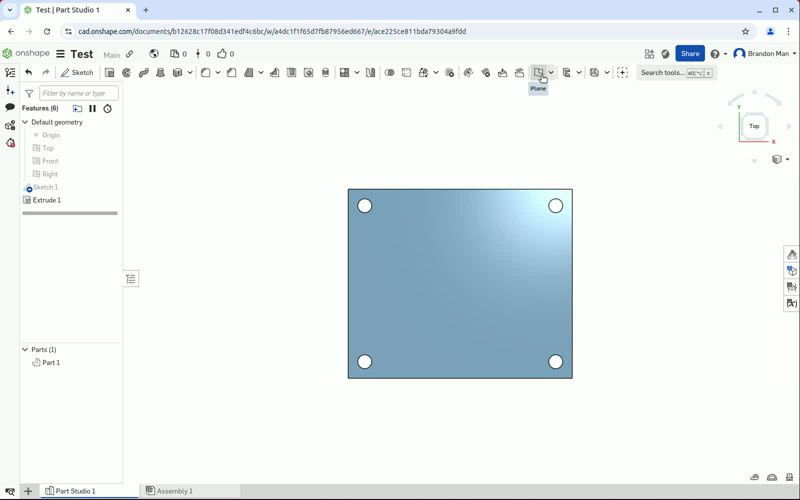
click(541, 75)
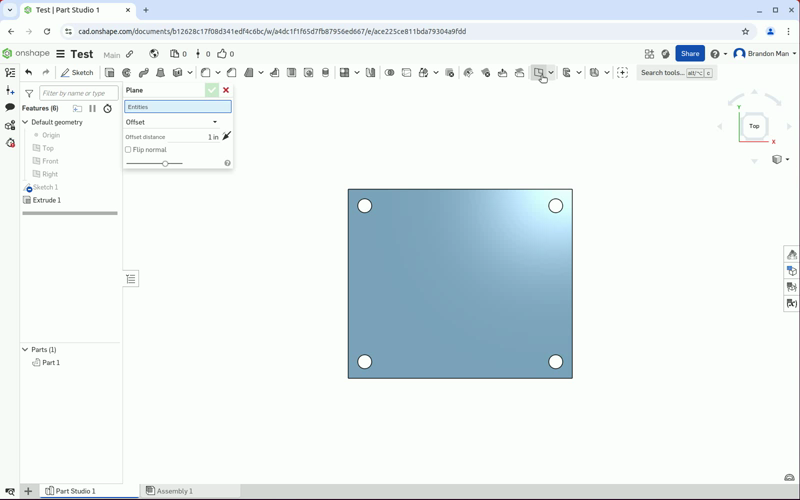
mouse_move(73, 150)
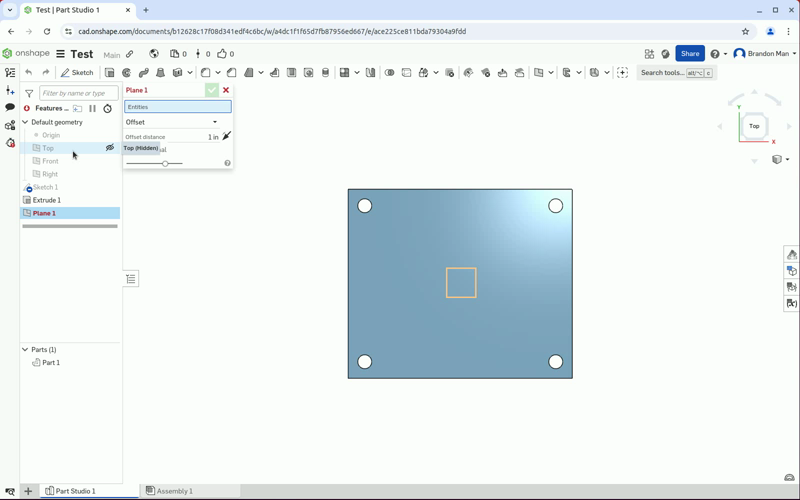
click(73, 150)
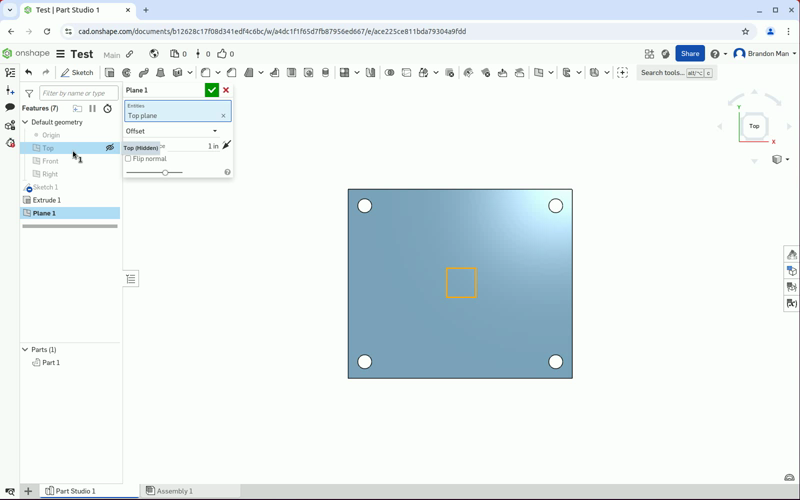
key(tab, 2)
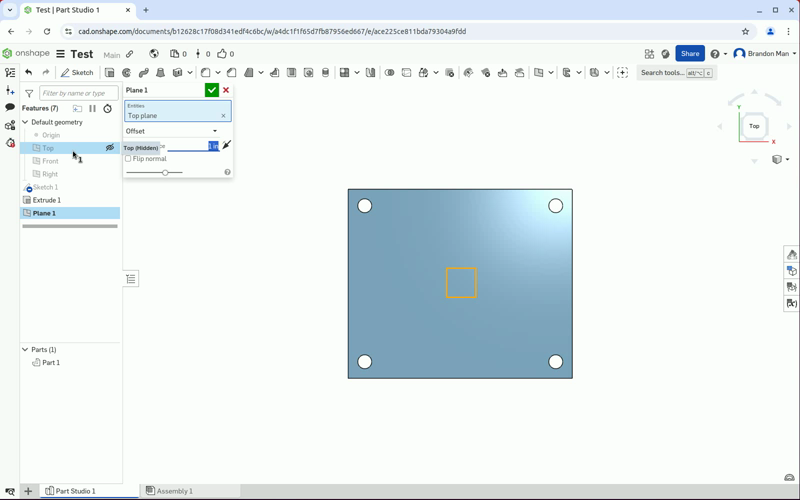
text(1.202)
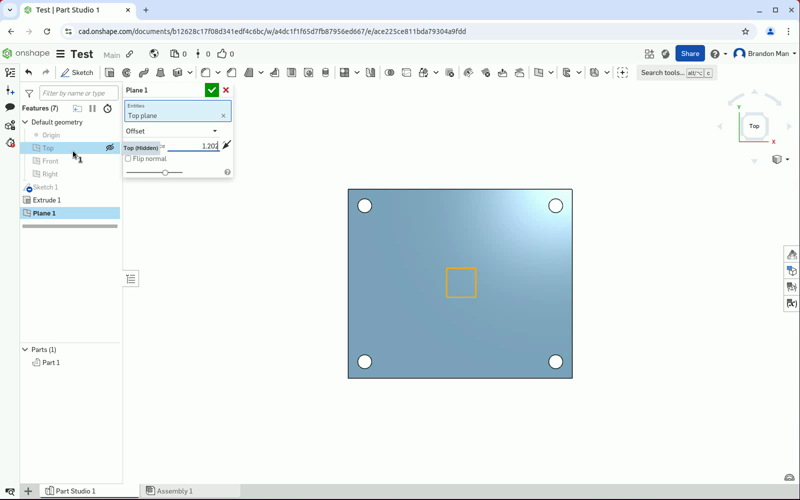
key(enter, 2)
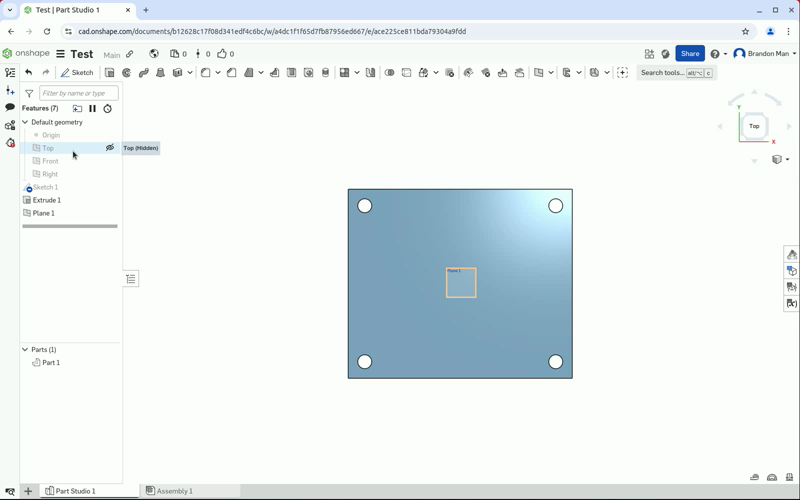
key(shift+s)
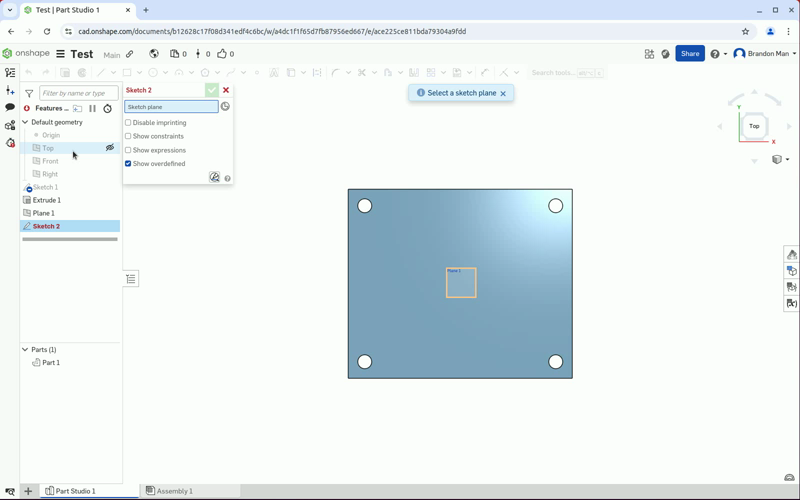
mouse_move(73, 215)
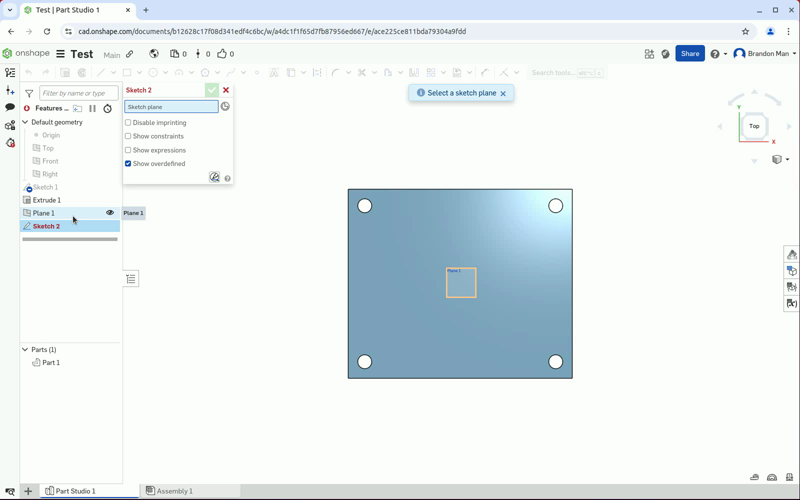
click(73, 215)
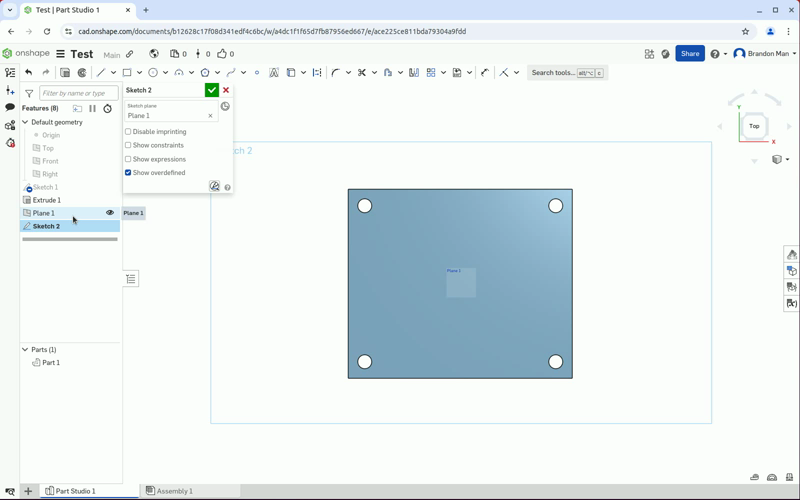
mouse_move(73, 352)
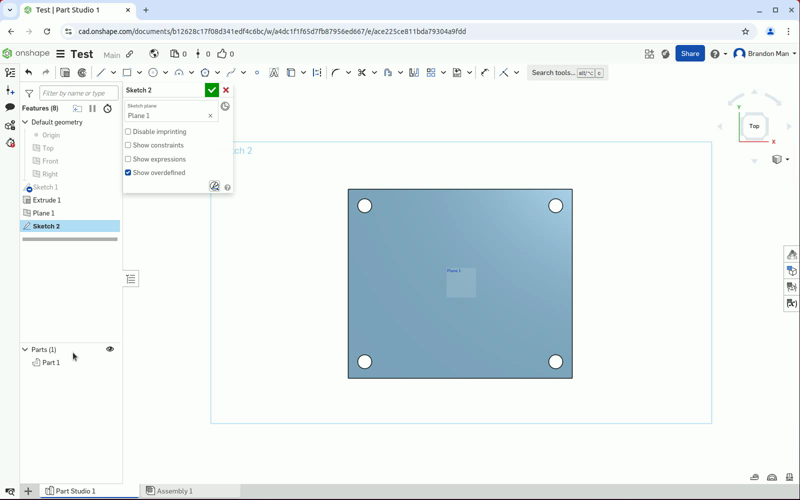
key(y)
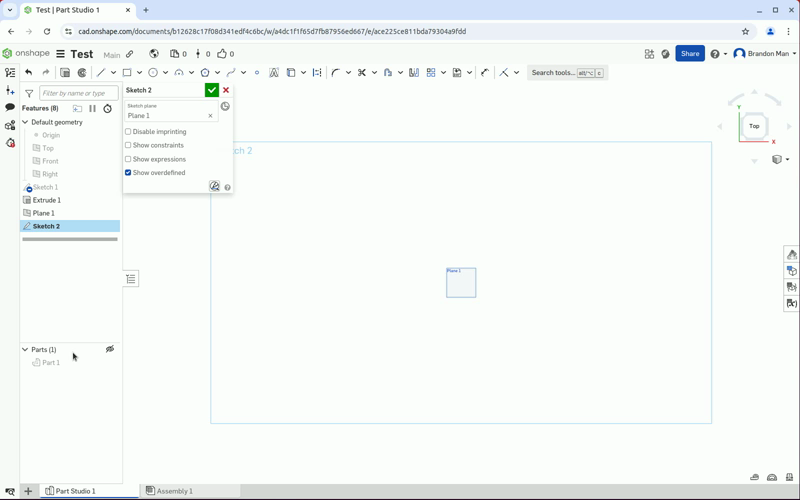
key(l)
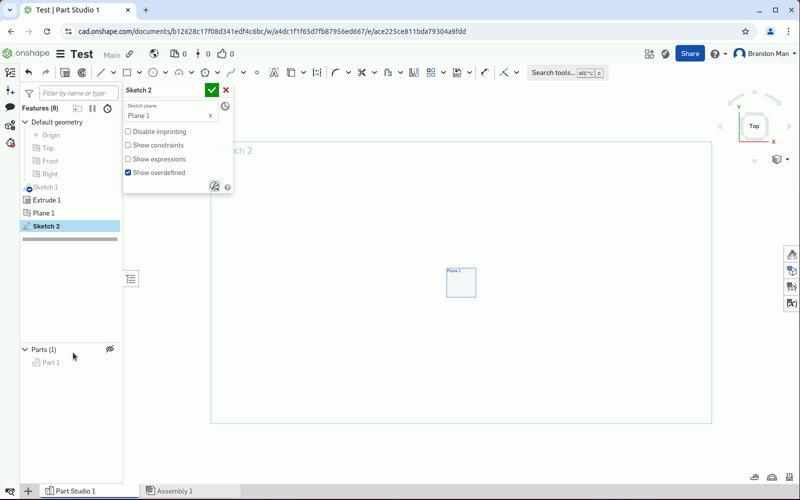
key_down(shift)
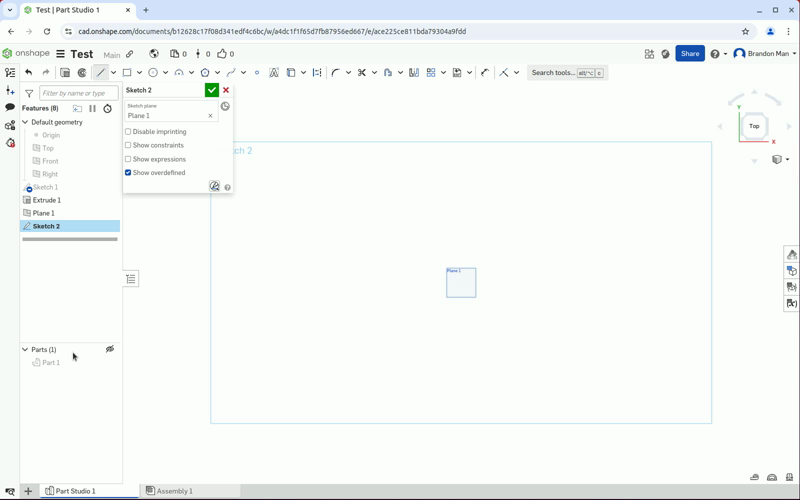
mouse_move(403, 230)
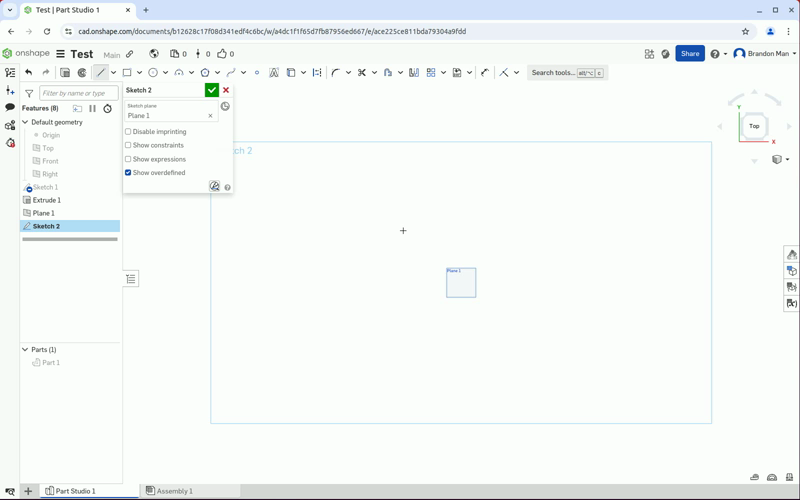
click(403, 230)
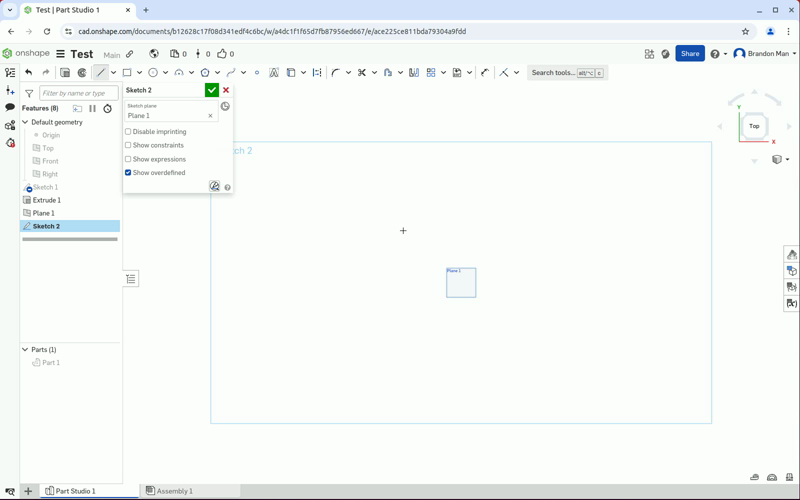
key_up(shift)
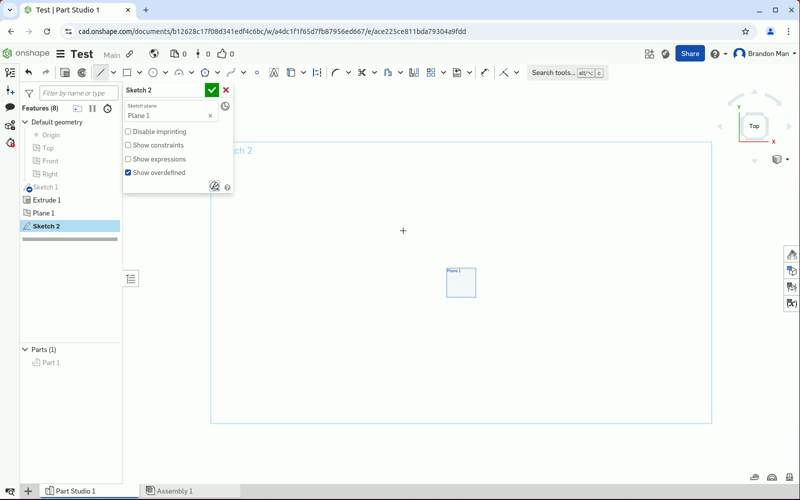
key_down(shift)
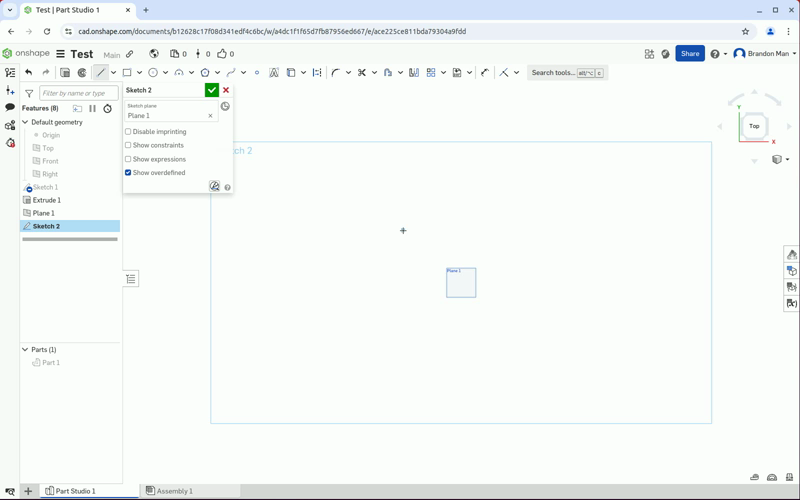
mouse_move(433, 230)
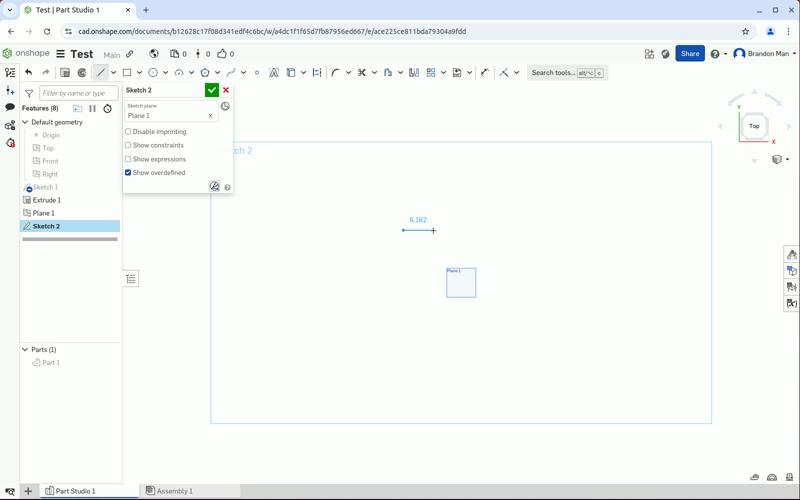
mouse_move(435, 230)
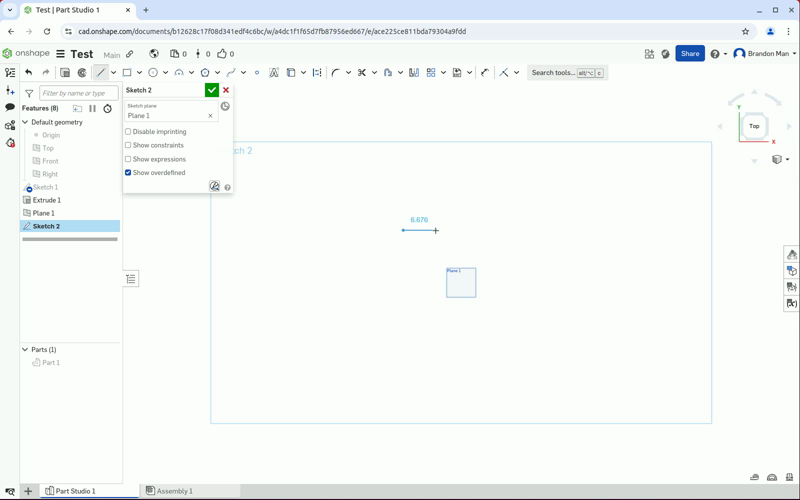
click(435, 230)
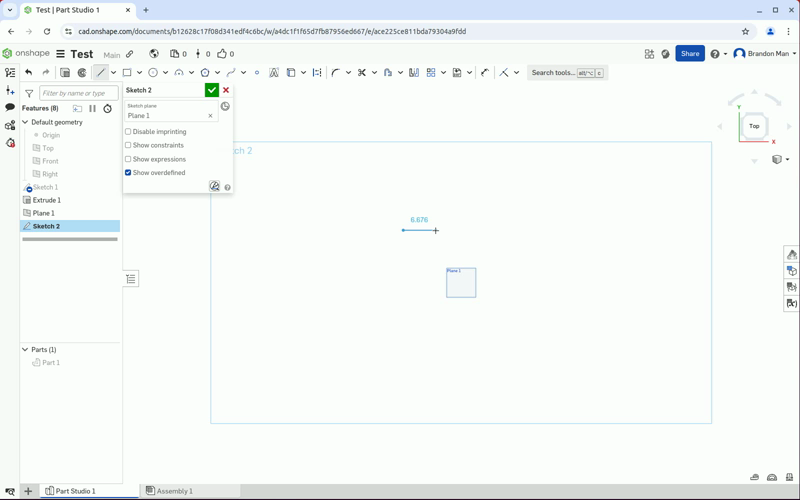
key_up(shift)
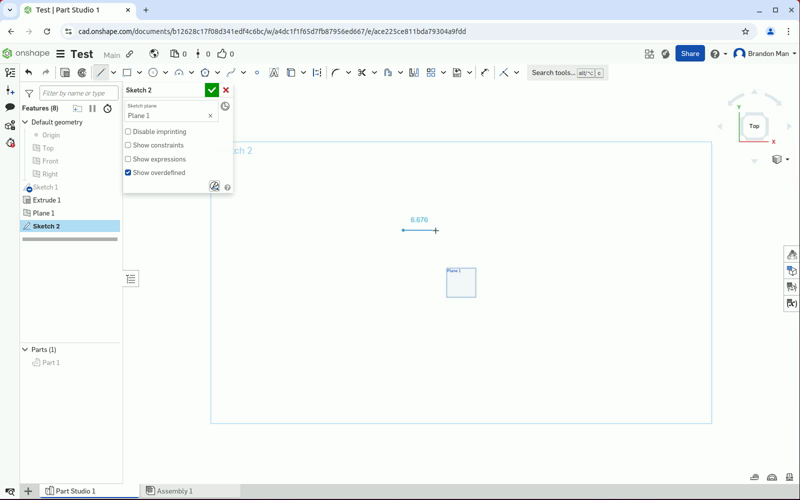
key_down(shift)
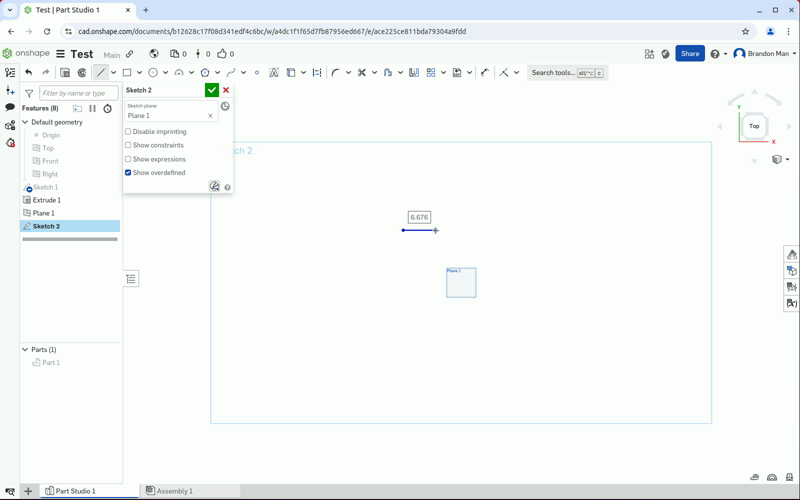
mouse_move(465, 230)
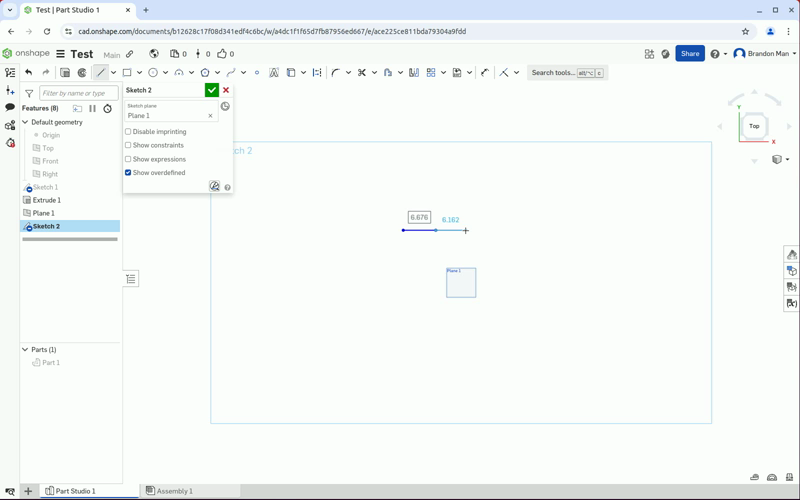
mouse_move(435, 213)
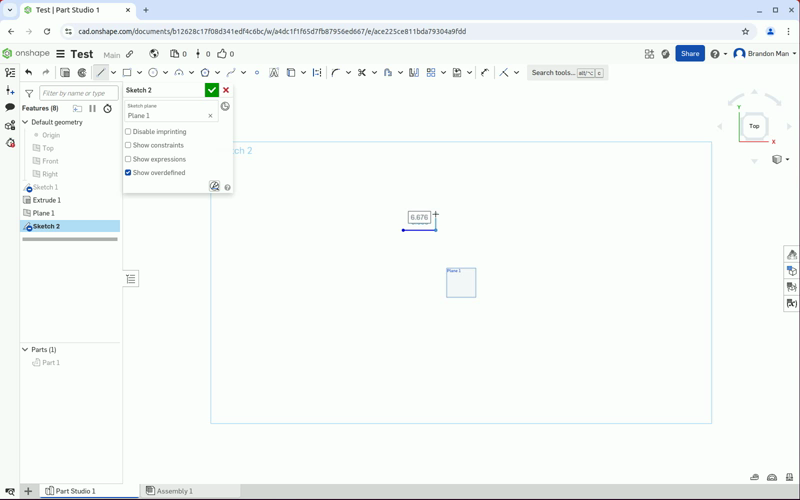
click(435, 213)
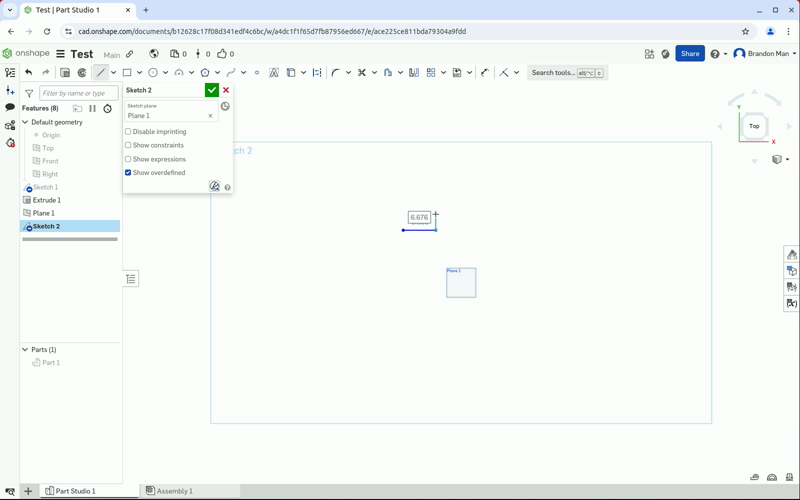
key_up(shift)
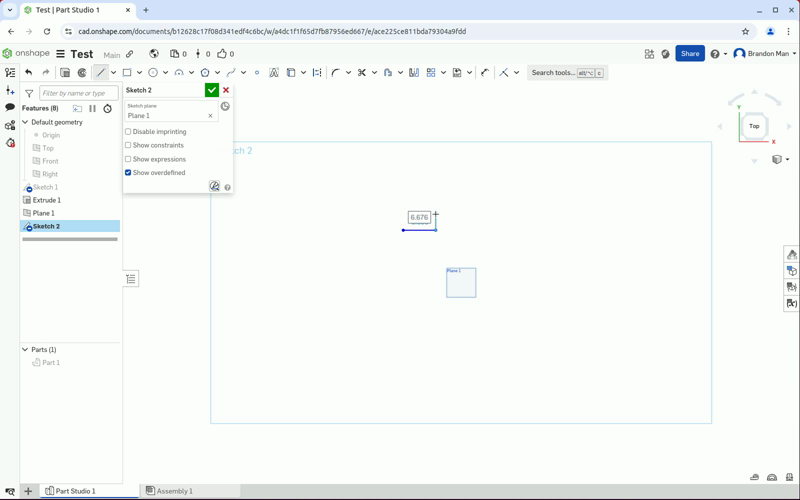
key_down(shift)
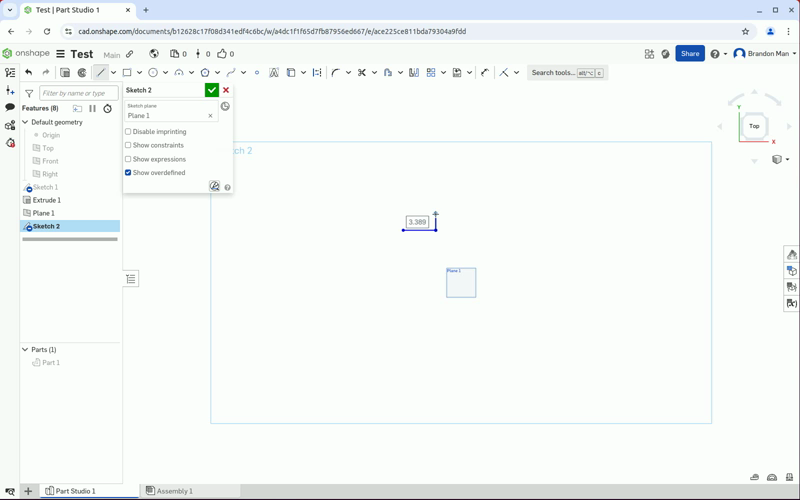
mouse_move(465, 213)
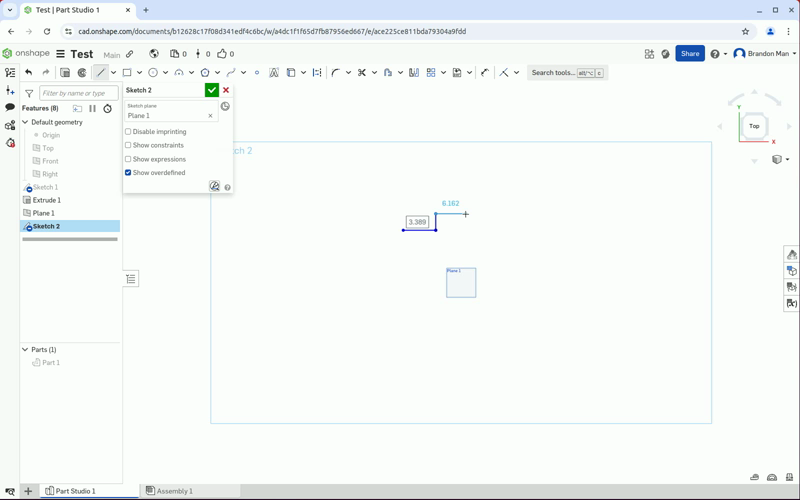
mouse_move(403, 213)
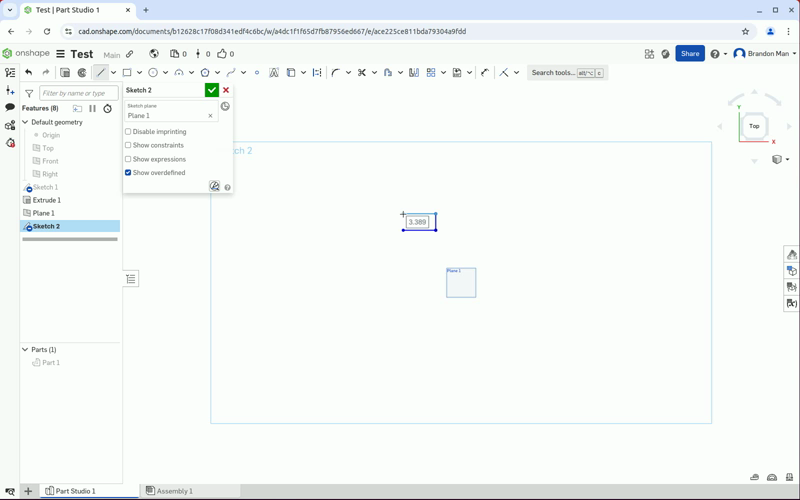
click(403, 213)
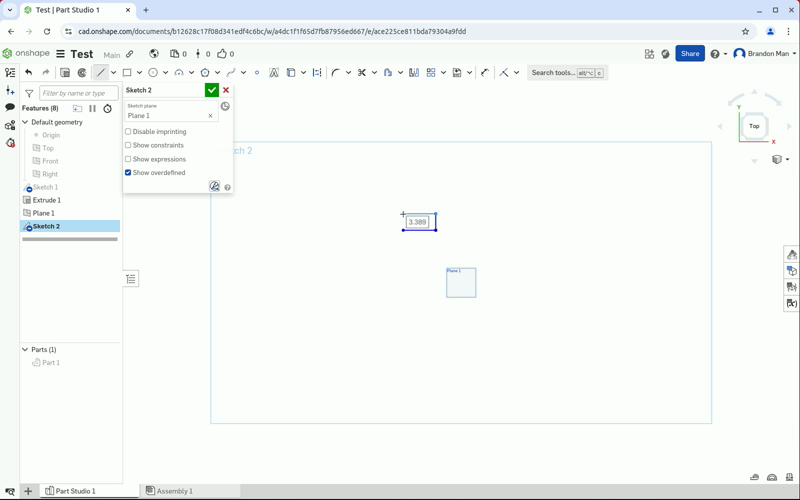
key_up(shift)
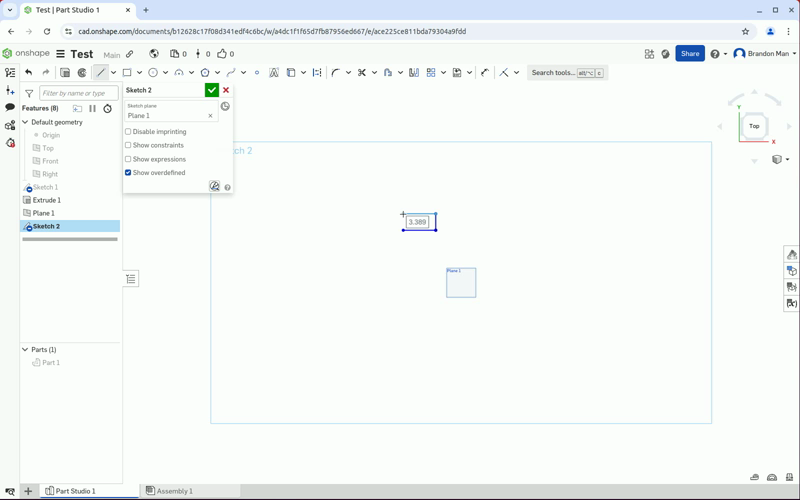
mouse_move(433, 213)
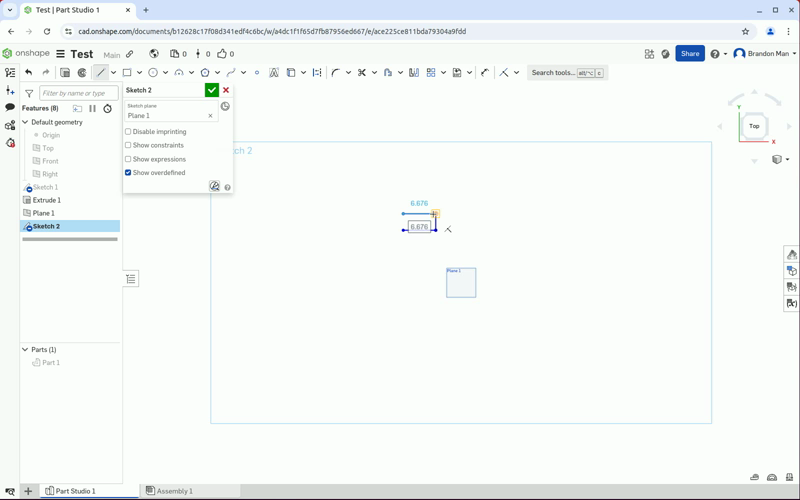
key_down(shift)
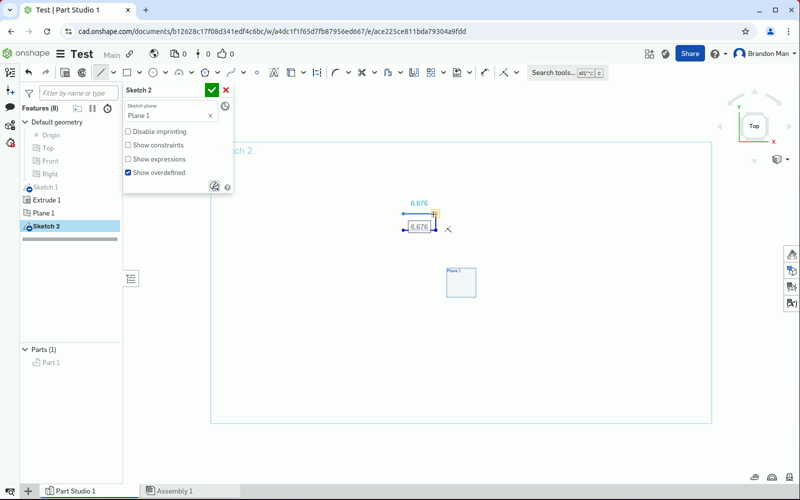
mouse_move(403, 230)
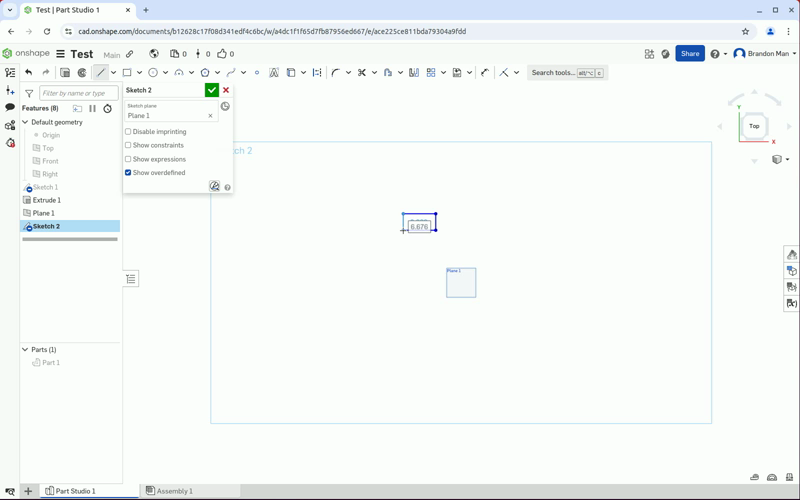
key_up(shift)
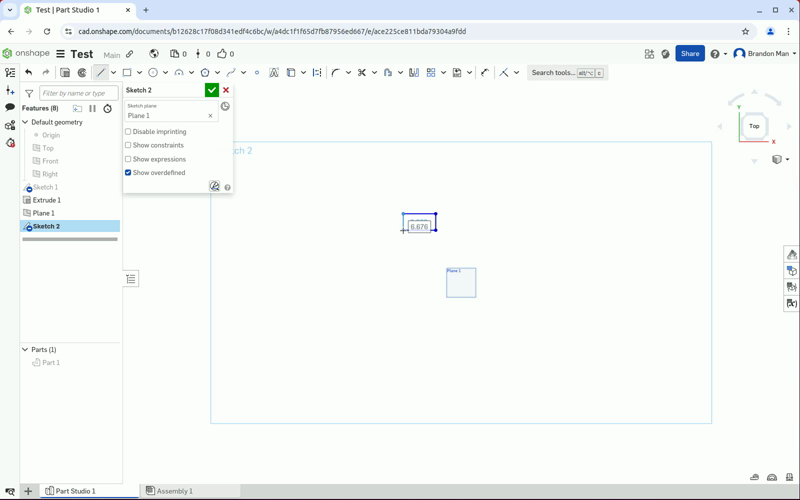
click(403, 230)
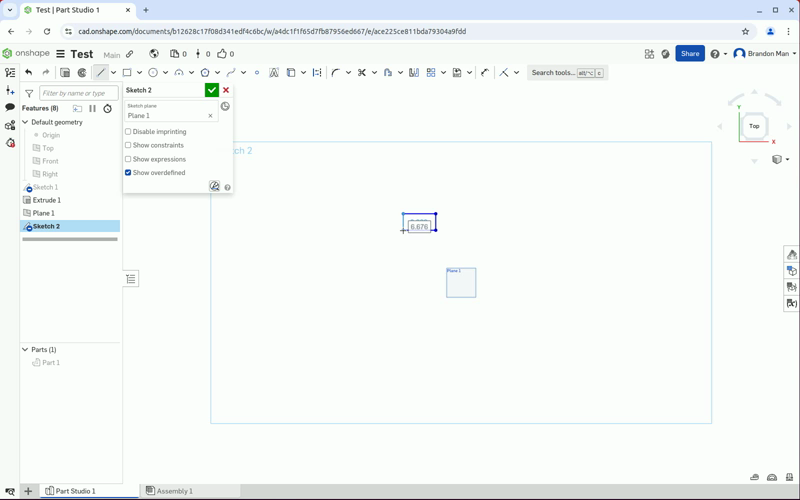
key(esc)
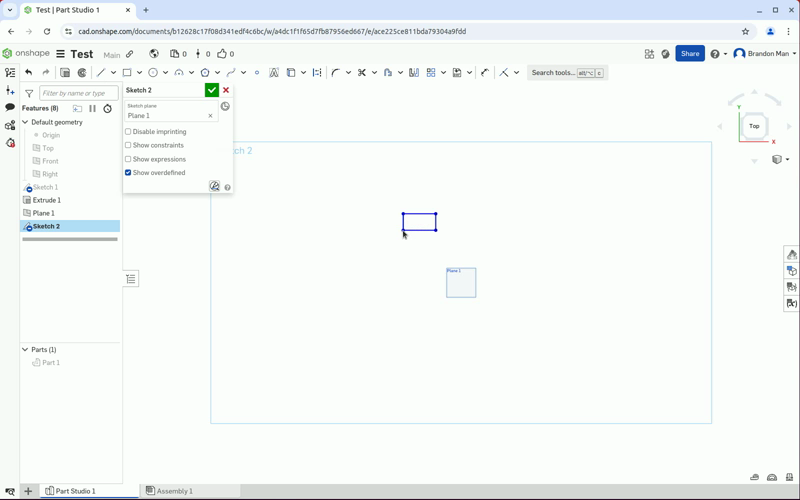
mouse_move(423, 219)
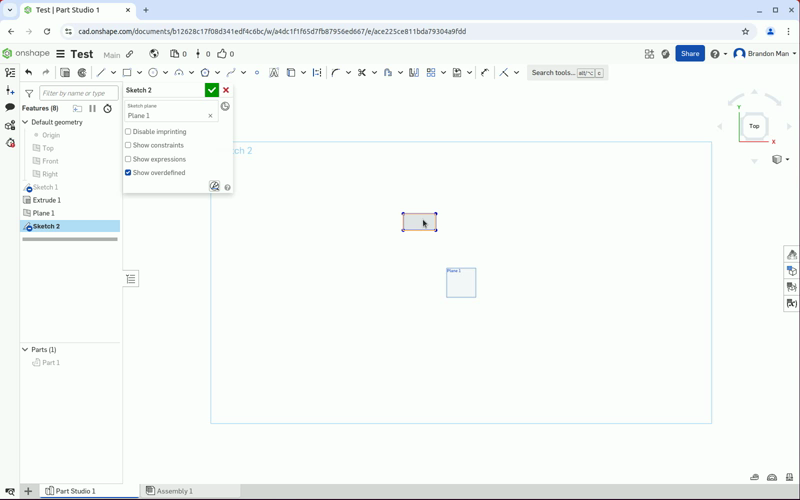
scroll(6)
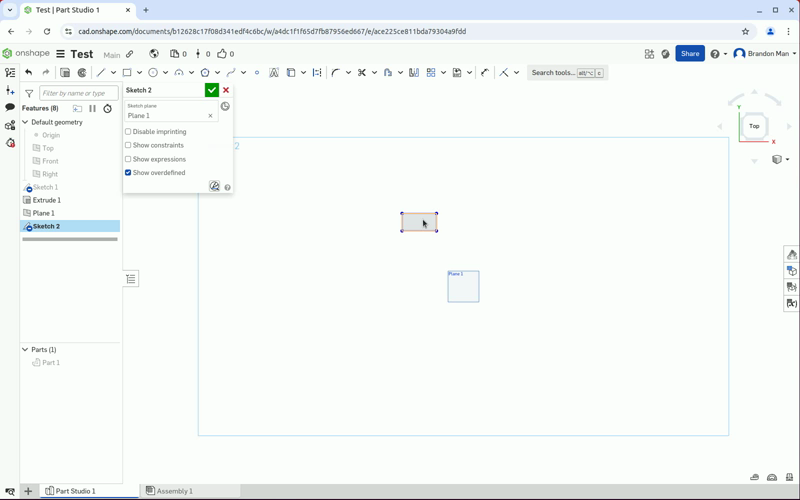
scroll(6)
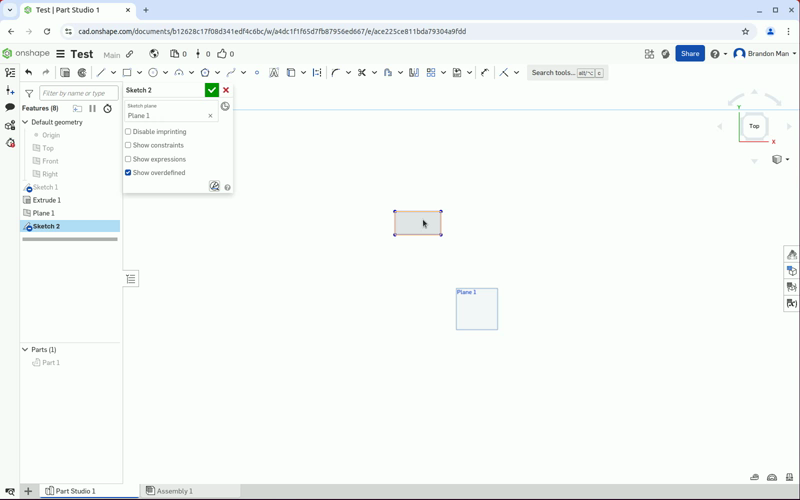
scroll(6)
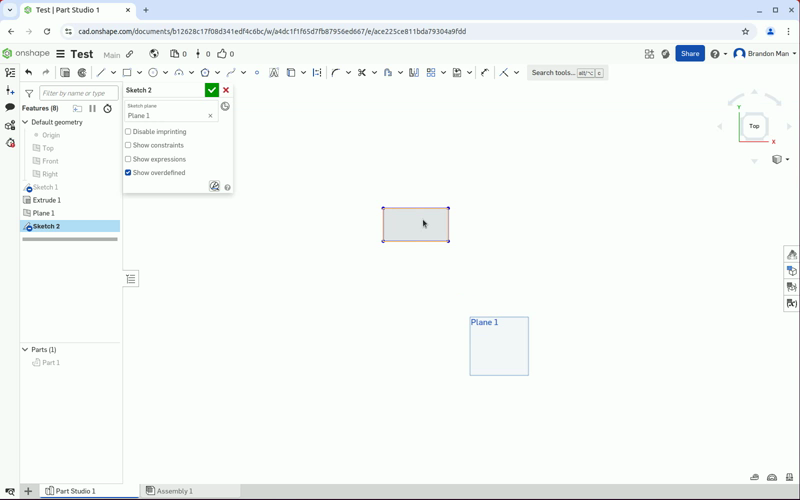
scroll(6)
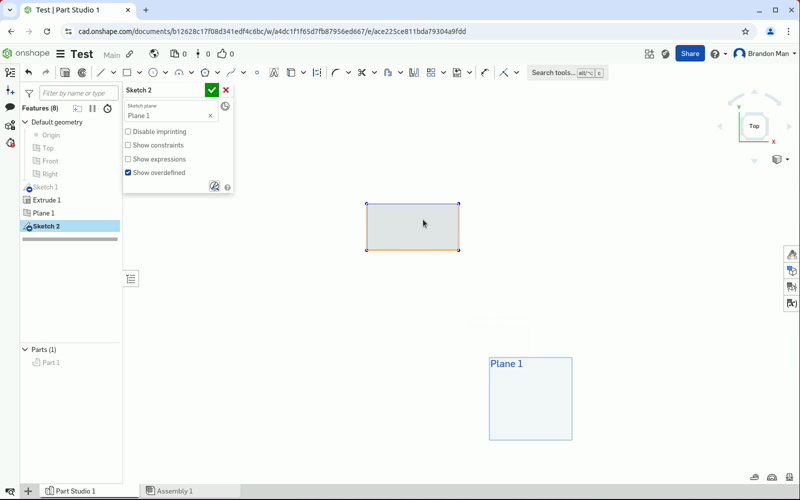
scroll(6)
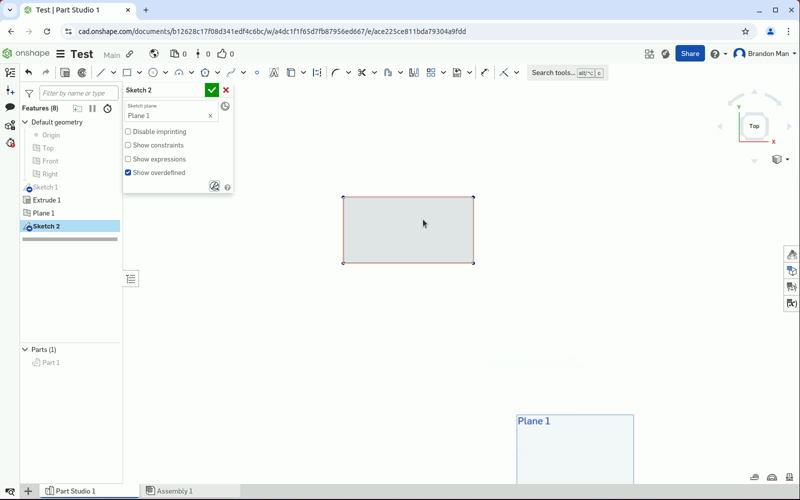
scroll(6)
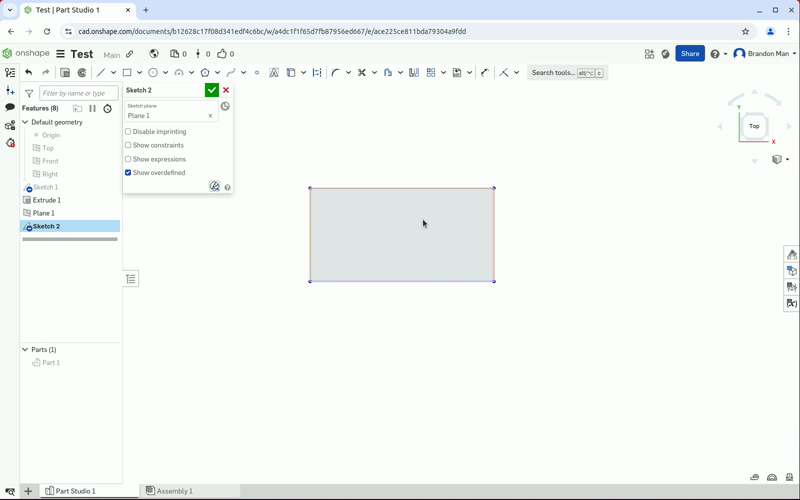
scroll(6)
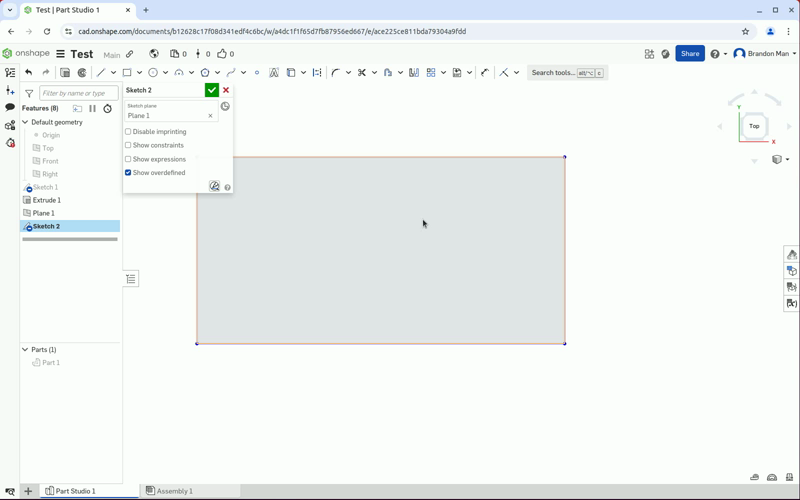
click(423, 219)
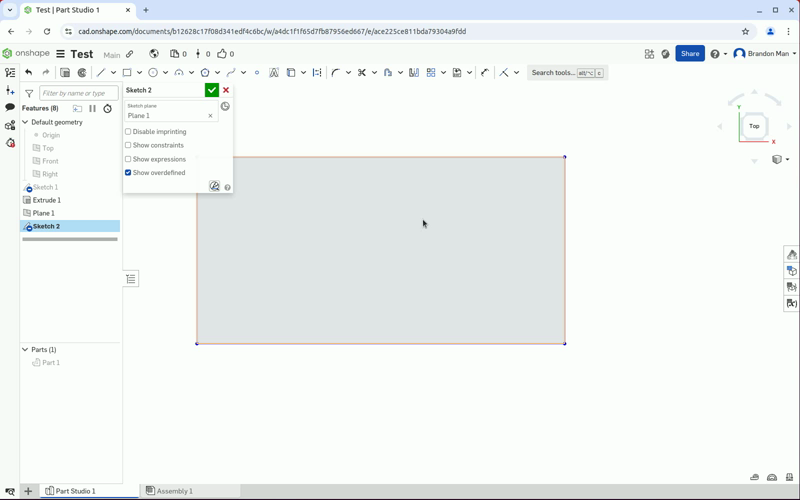
scroll(-6)
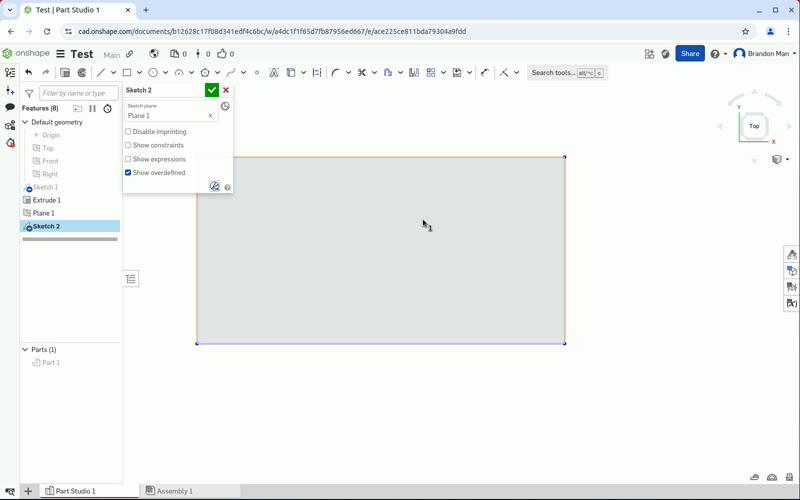
scroll(-6)
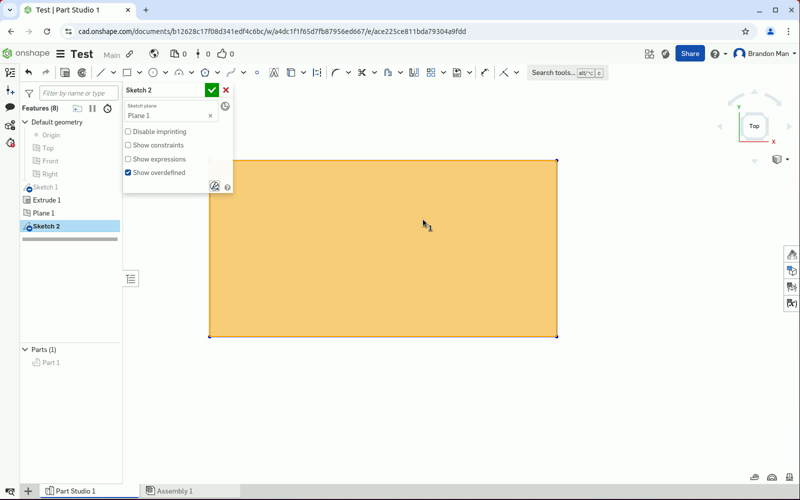
scroll(-6)
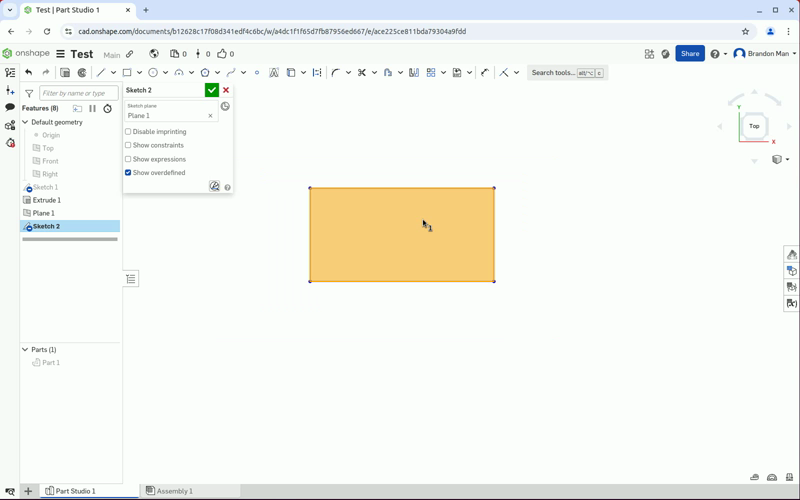
scroll(-6)
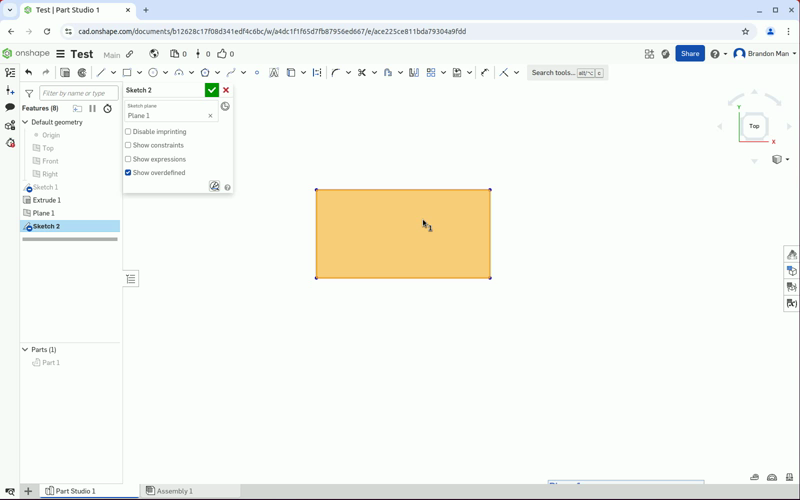
scroll(-6)
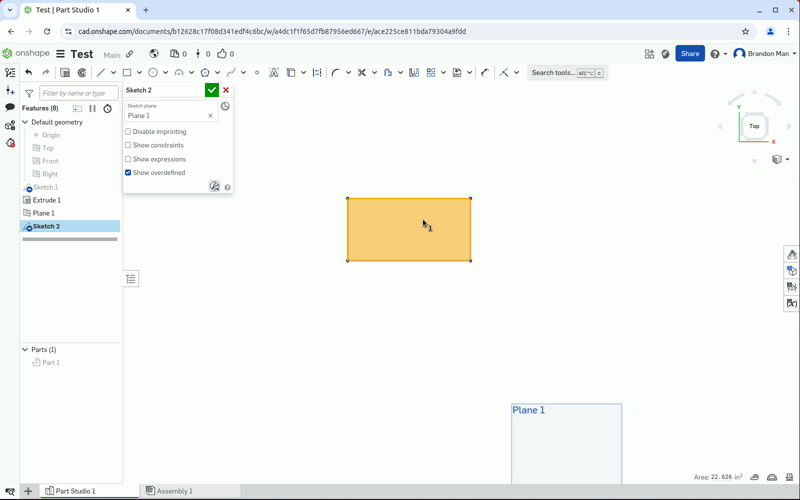
scroll(-6)
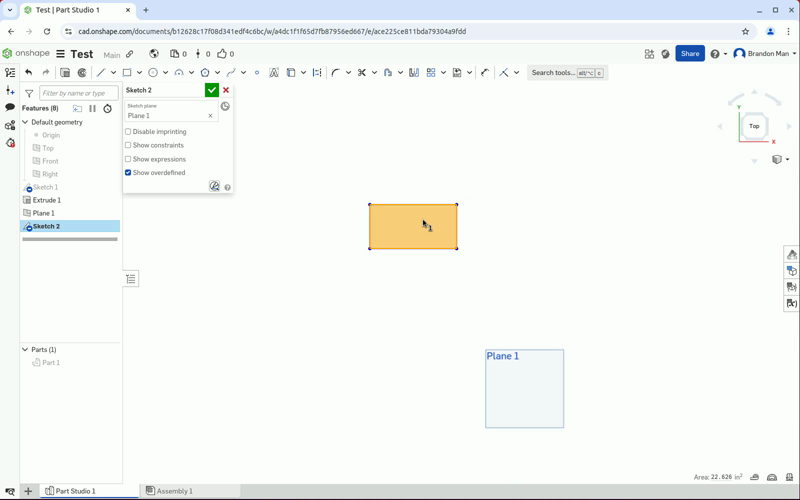
scroll(-6)
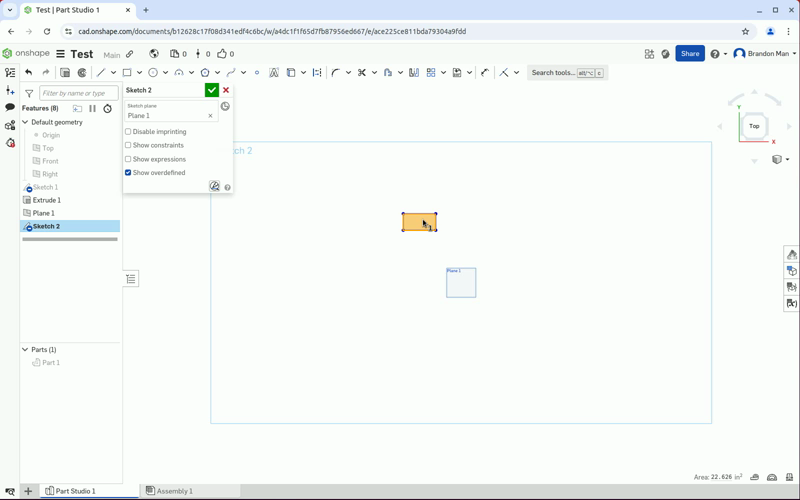
mouse_move(73, 352)
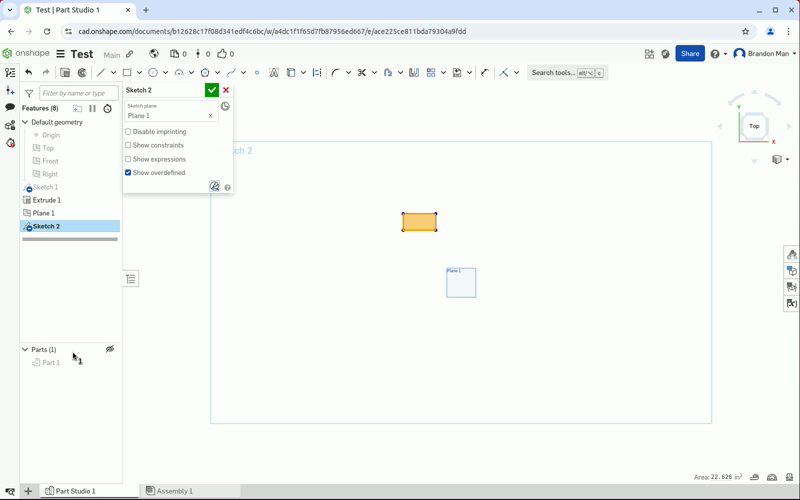
key(shift+y)
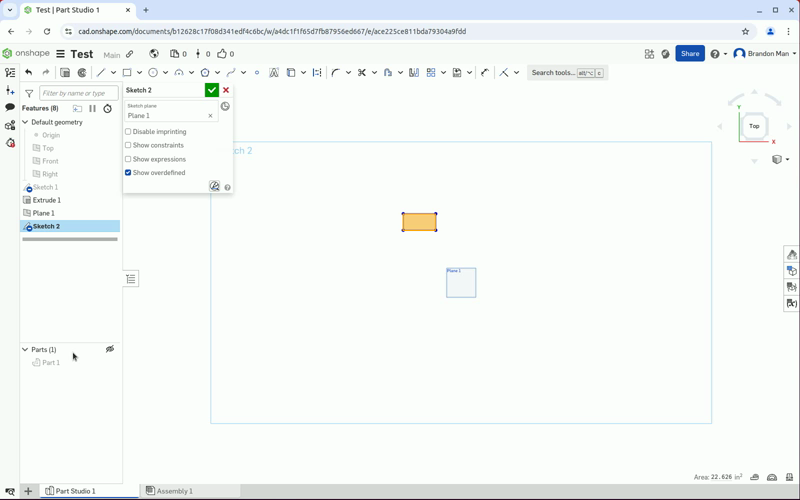
key(shift+e)
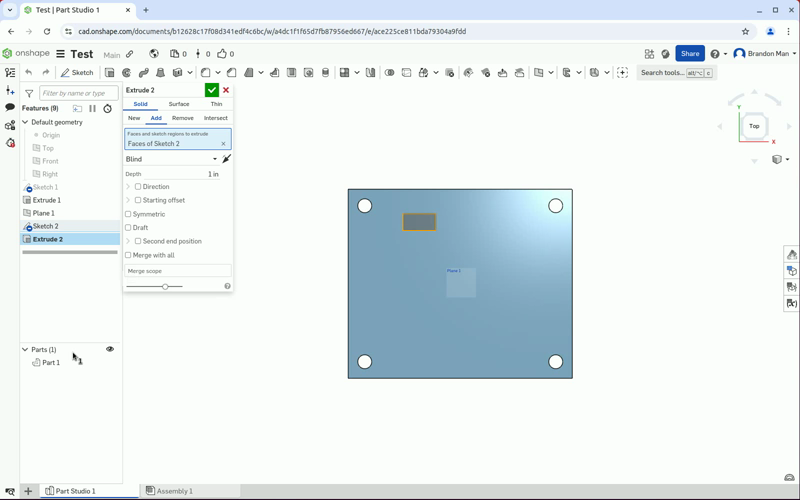
mouse_move(143, 106)
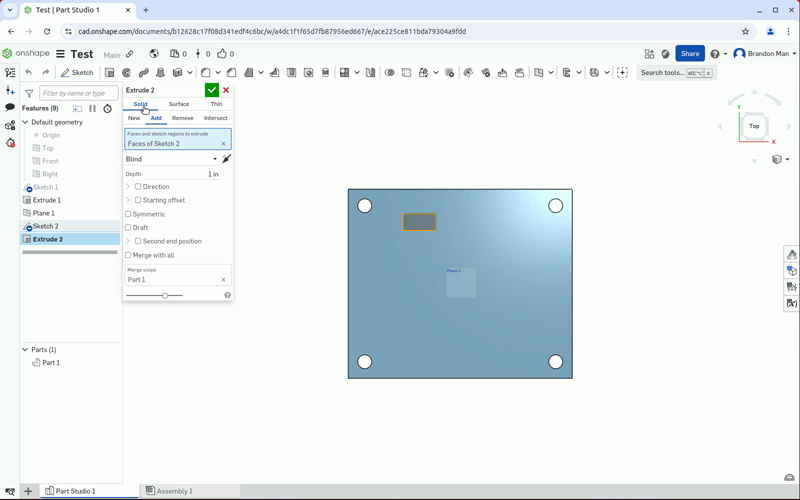
click(143, 106)
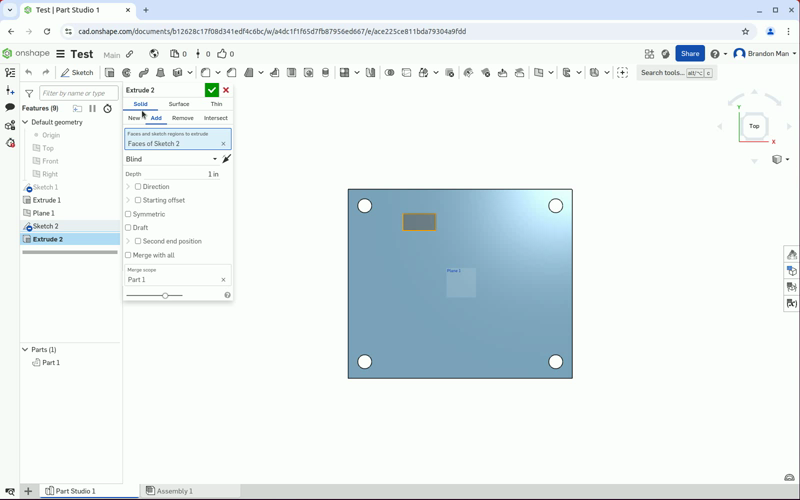
mouse_move(137, 120)
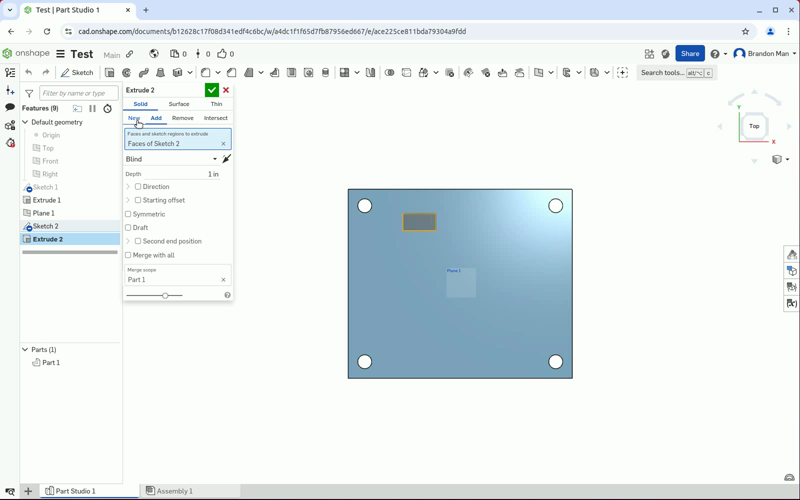
click(137, 120)
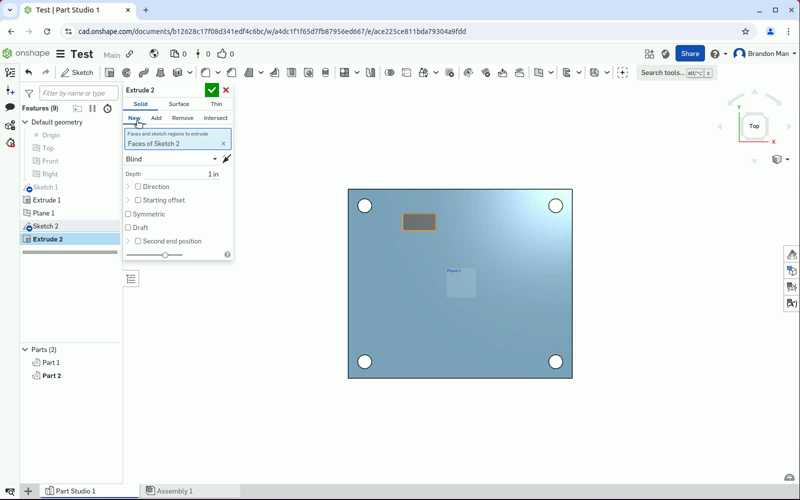
key(tab, 4)
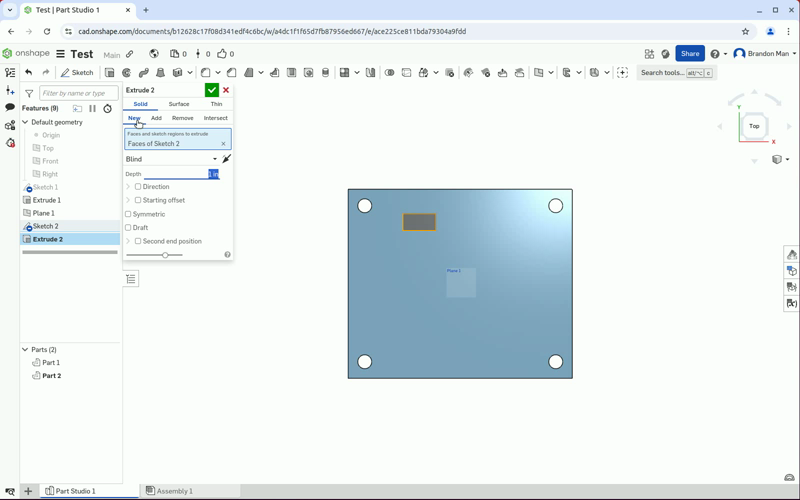
text(3.129)
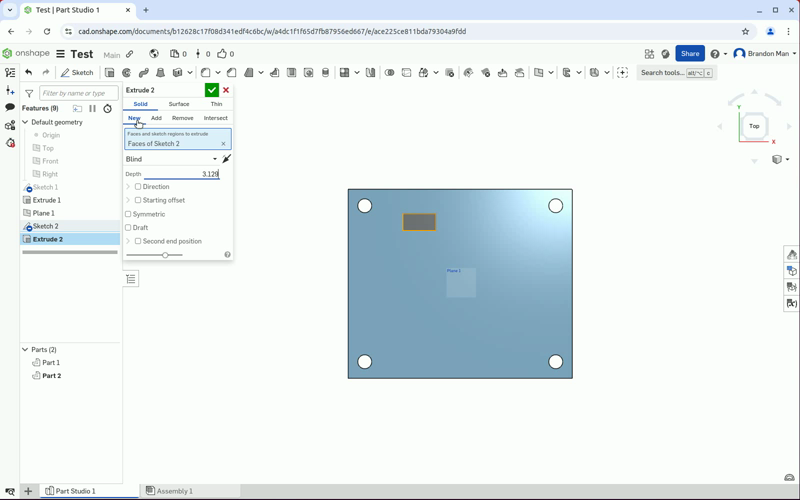
key(enter)
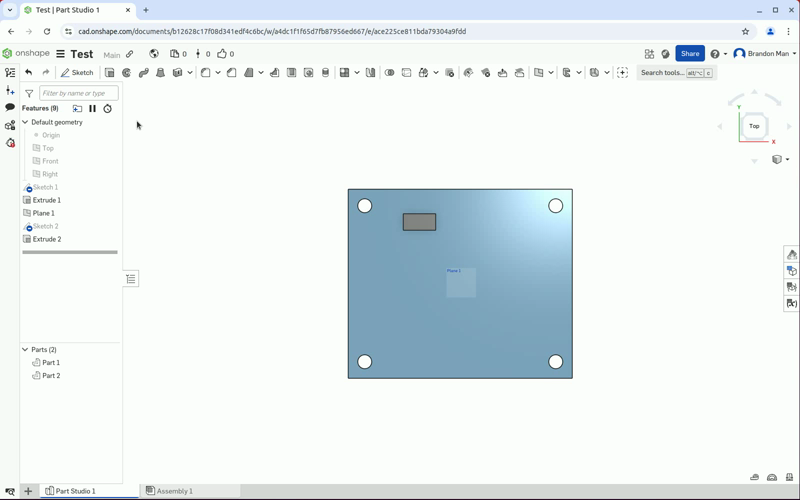
key(shift+h)
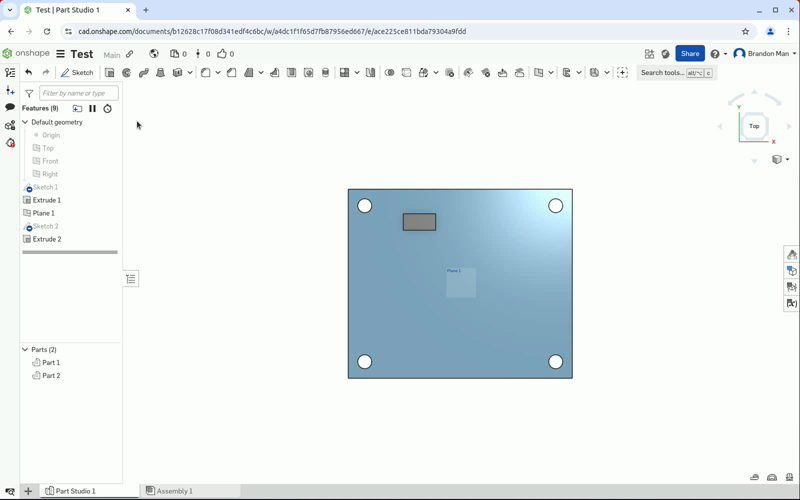
key(shift+h)
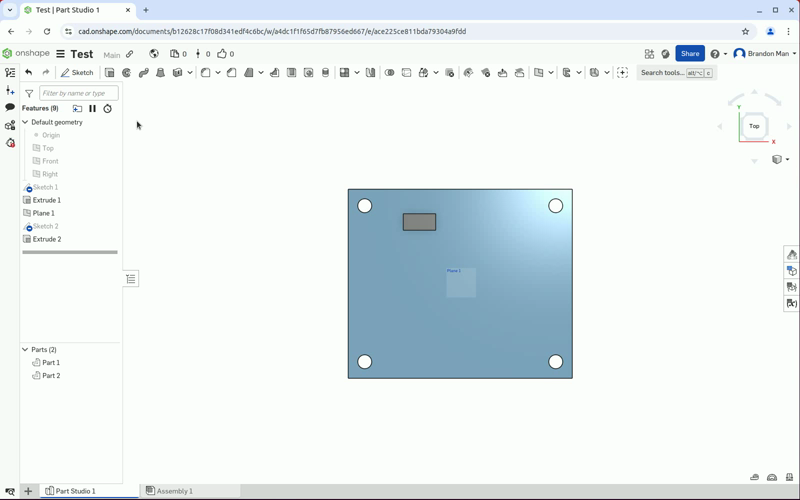
mouse_move(73, 189)
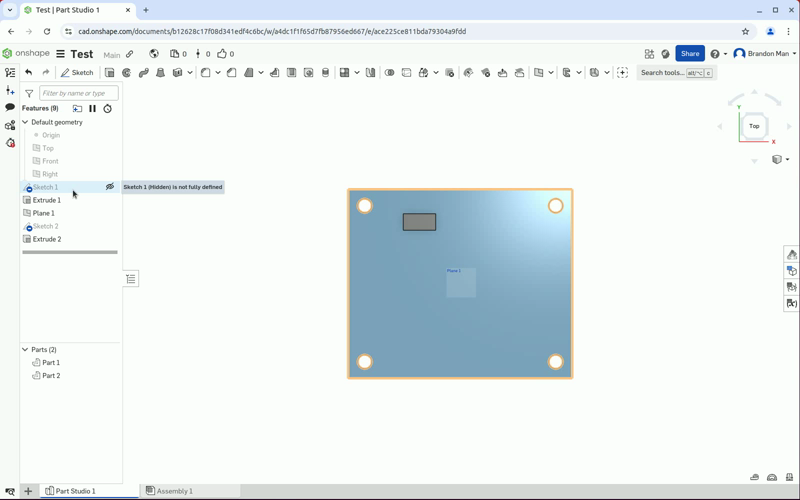
click(73, 189)
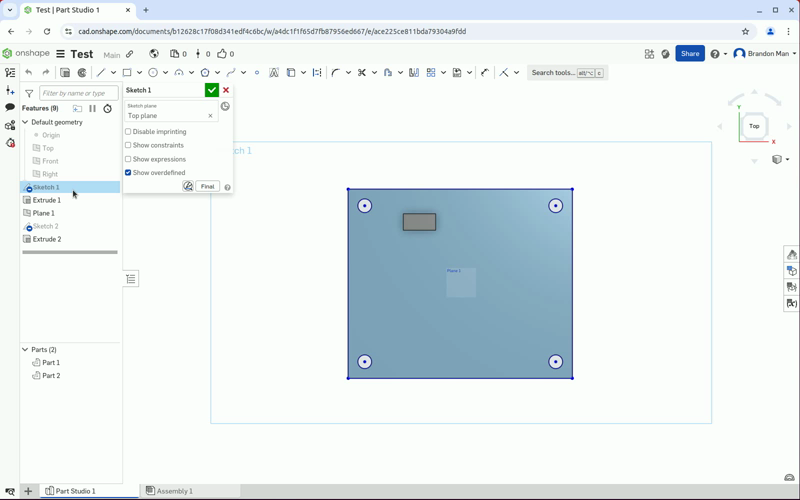
mouse_move(229, 92)
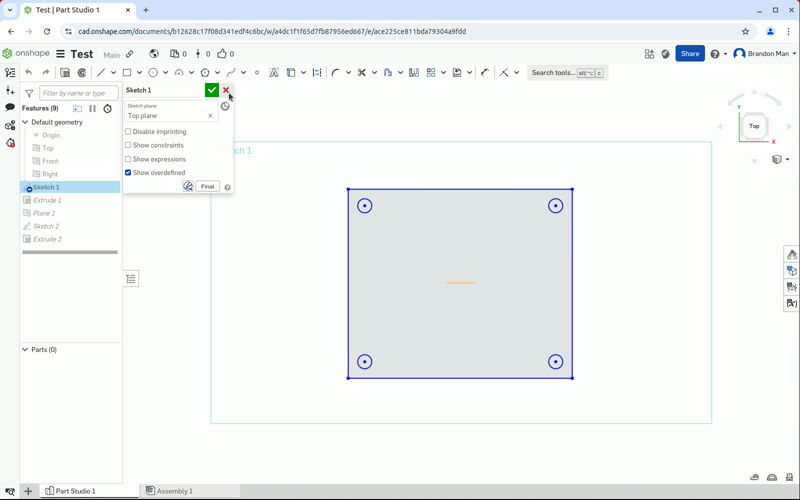
click(229, 92)
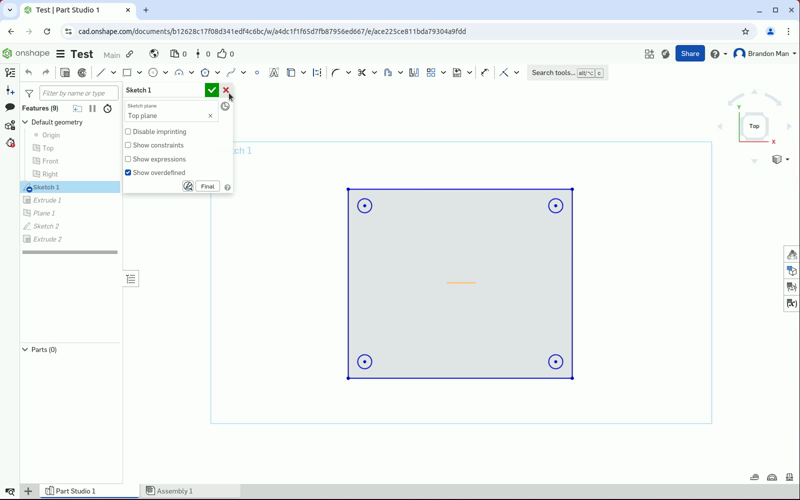
key(shift+s)
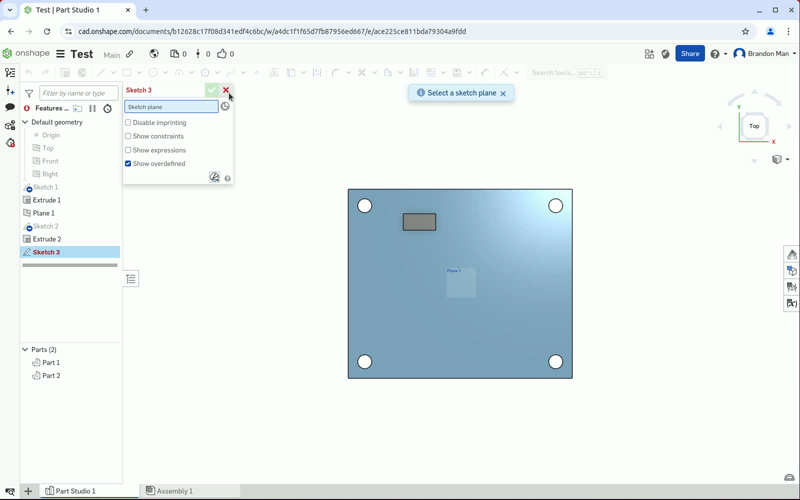
mouse_move(73, 215)
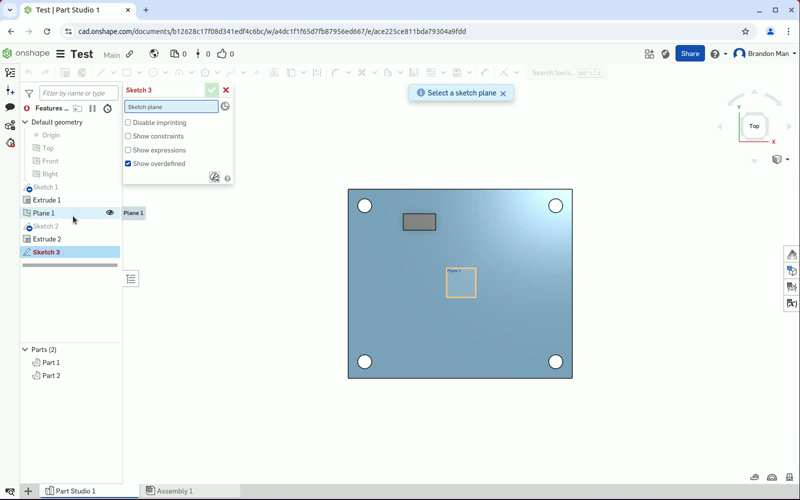
click(73, 215)
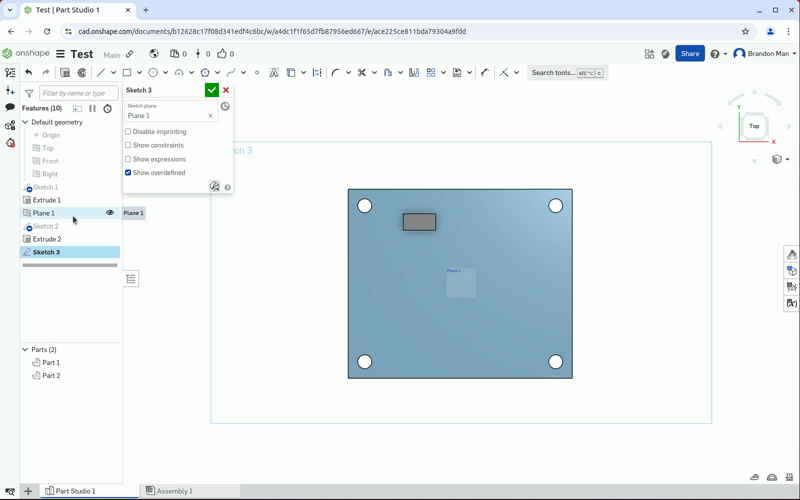
mouse_move(73, 352)
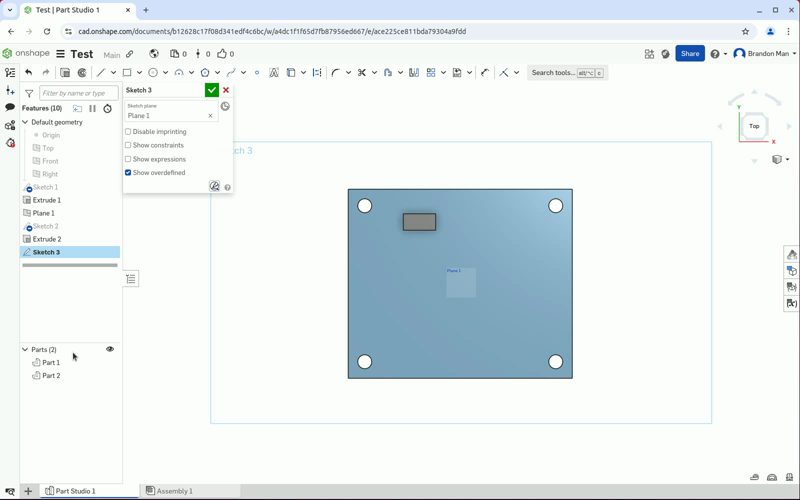
key(y)
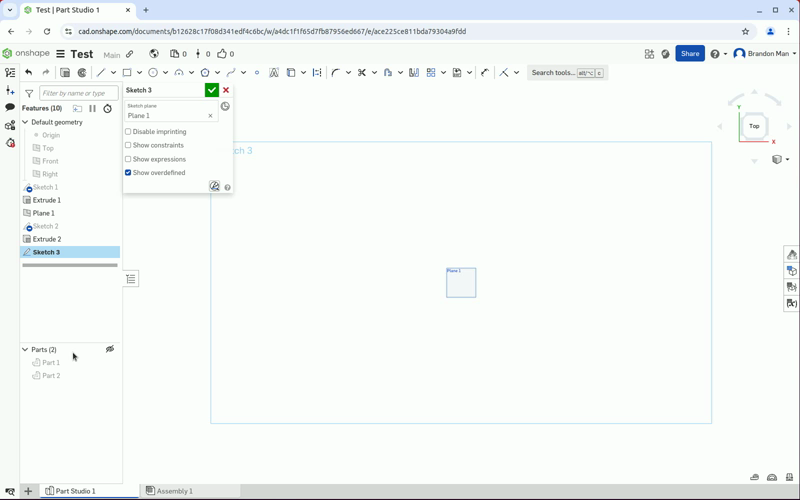
key(l)
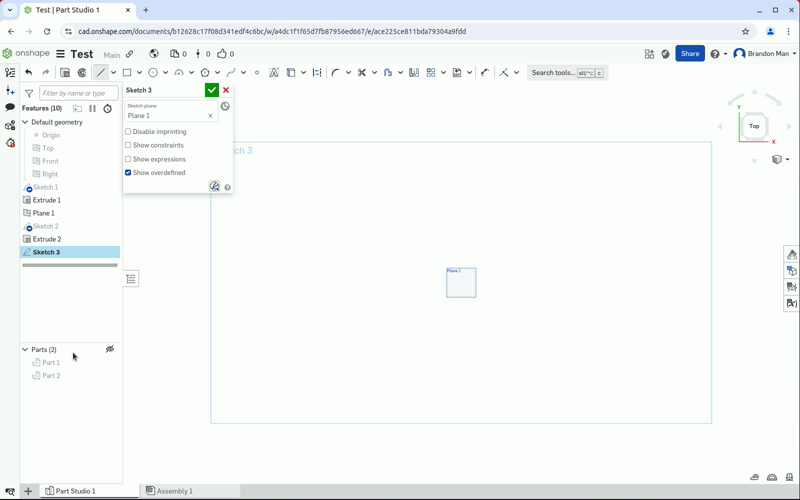
key_down(shift)
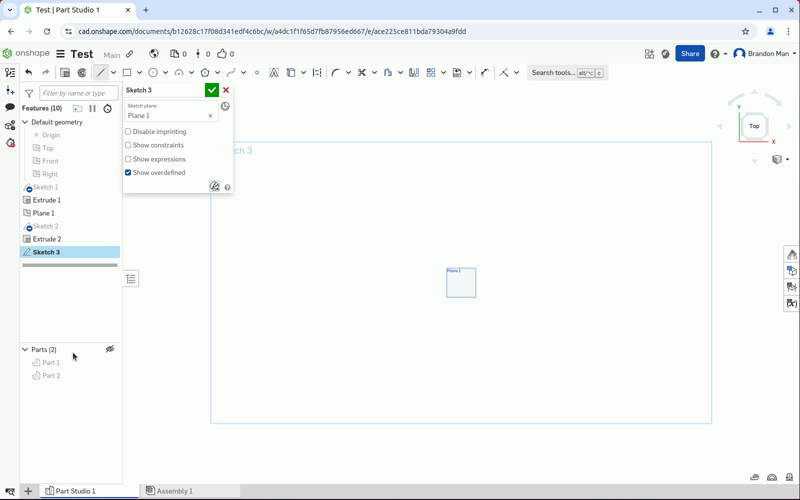
mouse_move(486, 230)
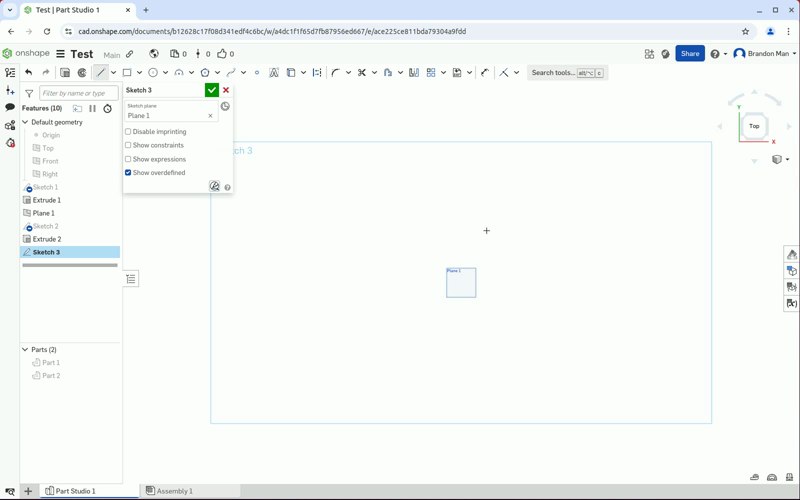
click(486, 230)
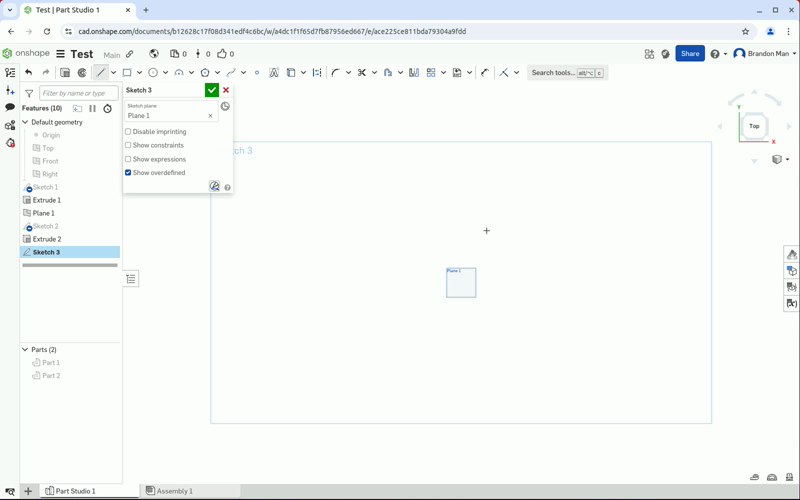
key_up(shift)
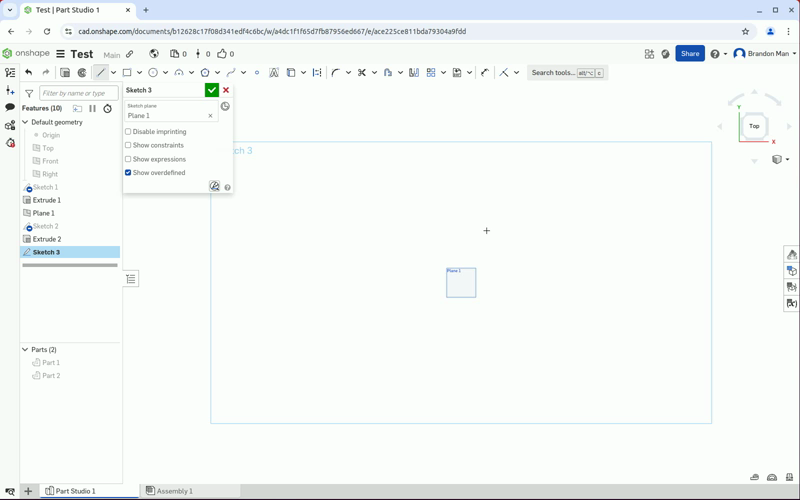
key_down(shift)
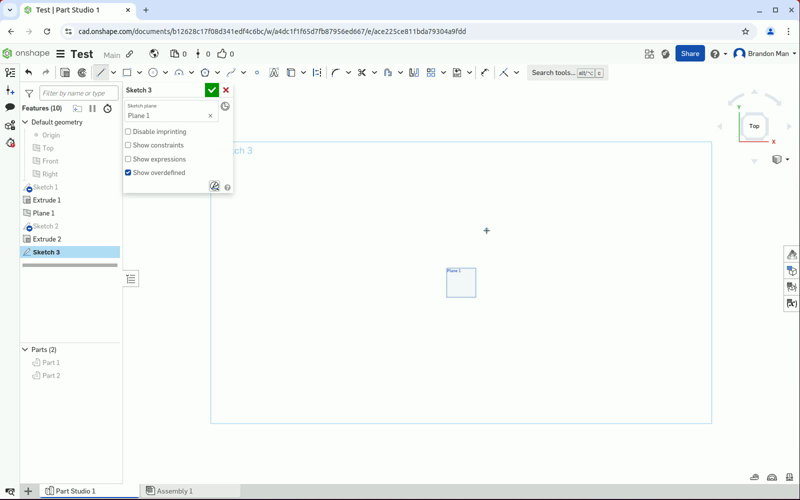
mouse_move(516, 230)
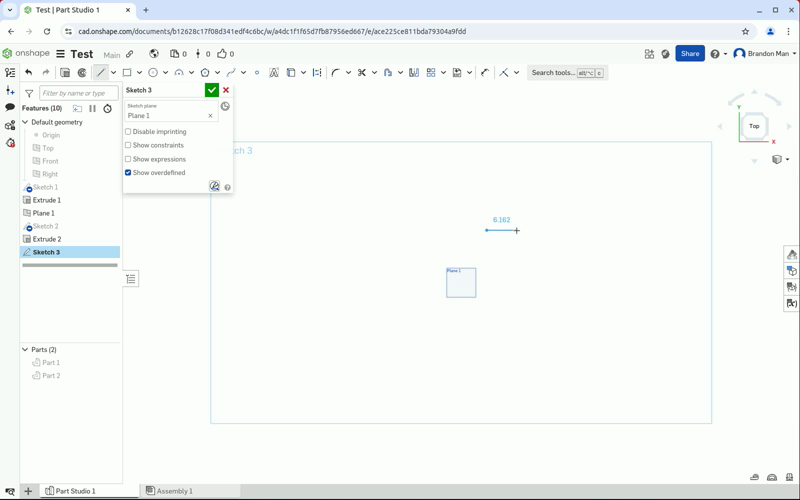
mouse_move(519, 230)
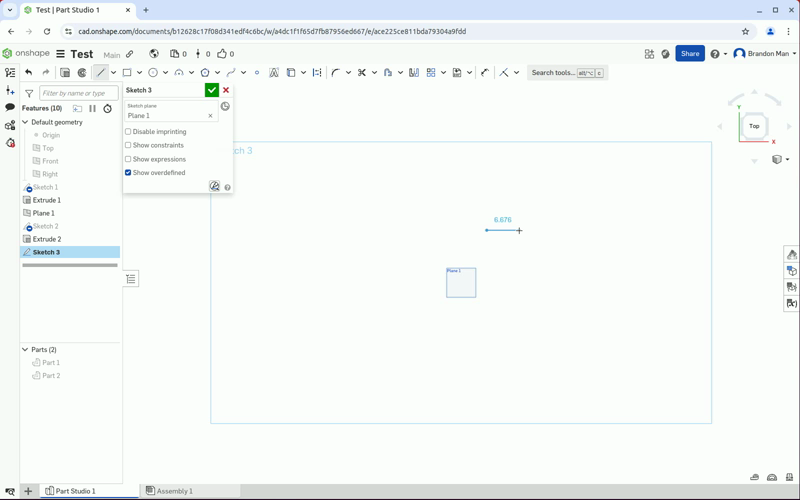
click(519, 230)
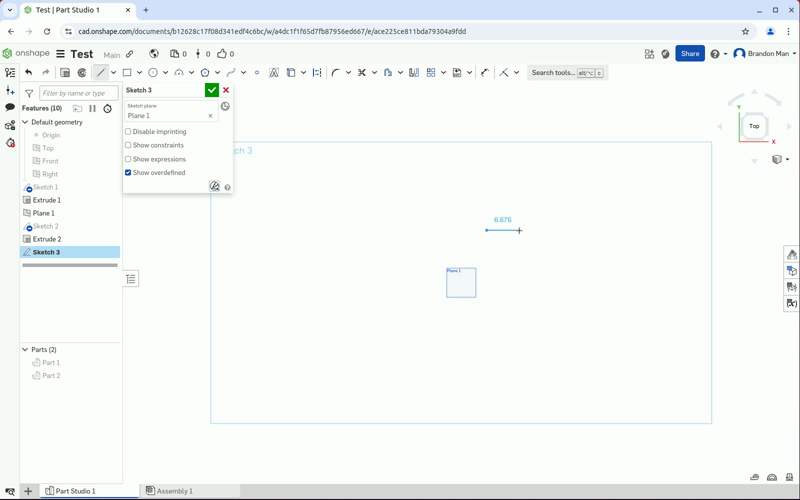
key_up(shift)
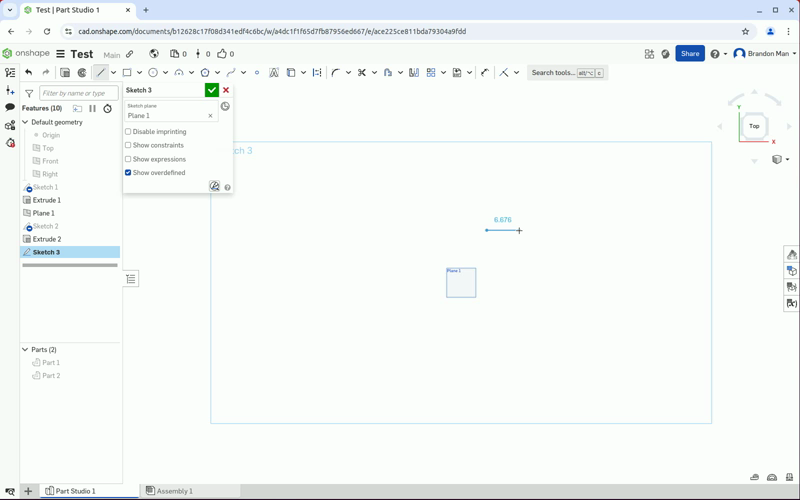
key_down(shift)
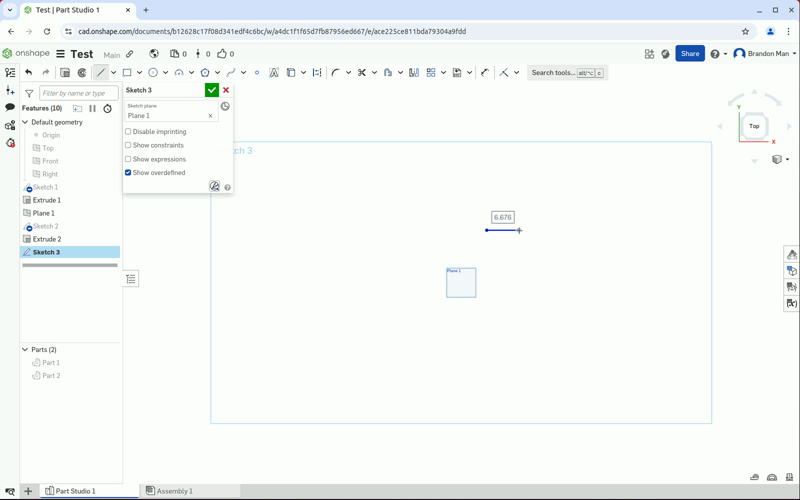
mouse_move(549, 230)
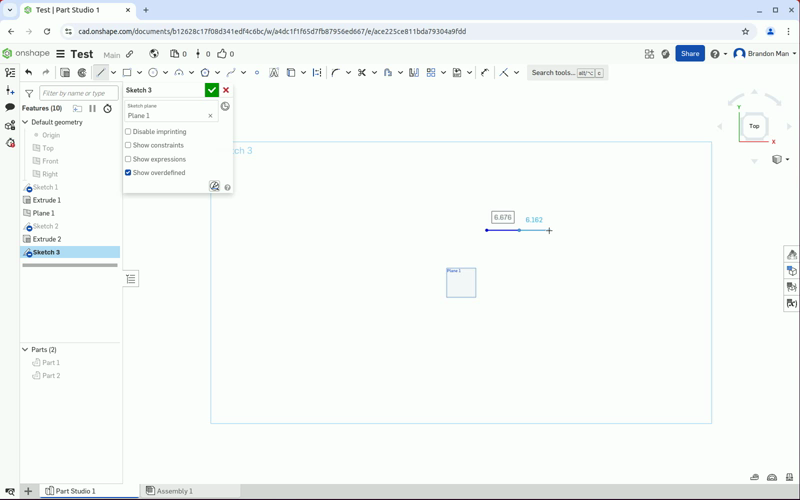
mouse_move(519, 213)
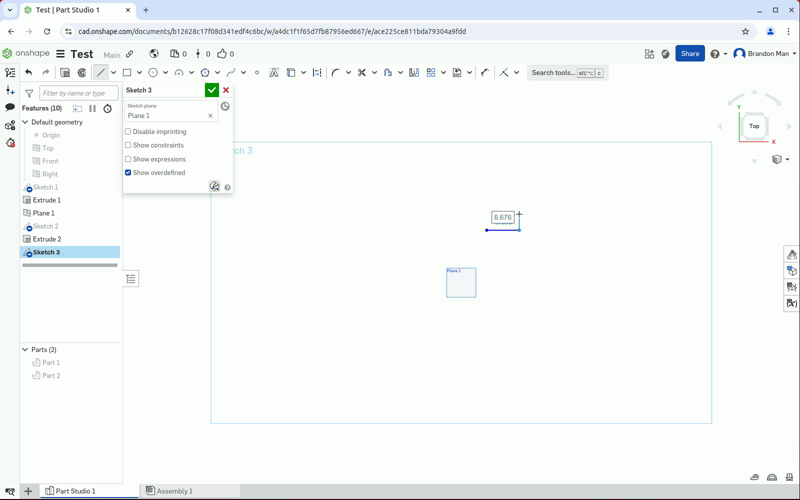
click(519, 213)
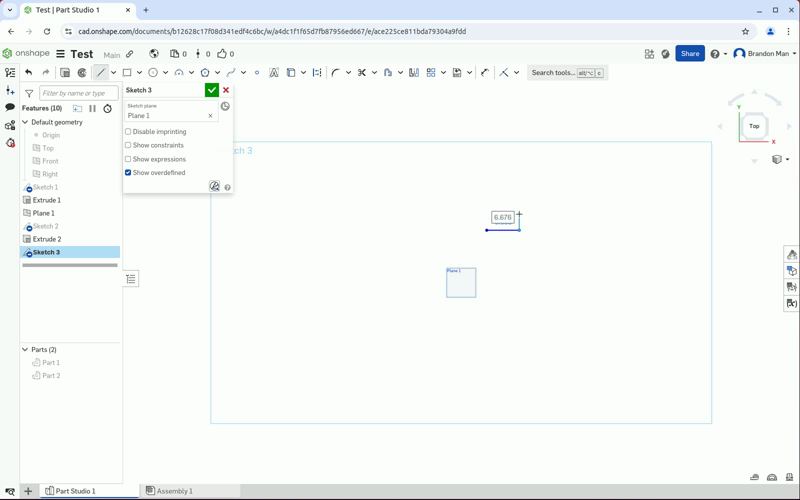
key_up(shift)
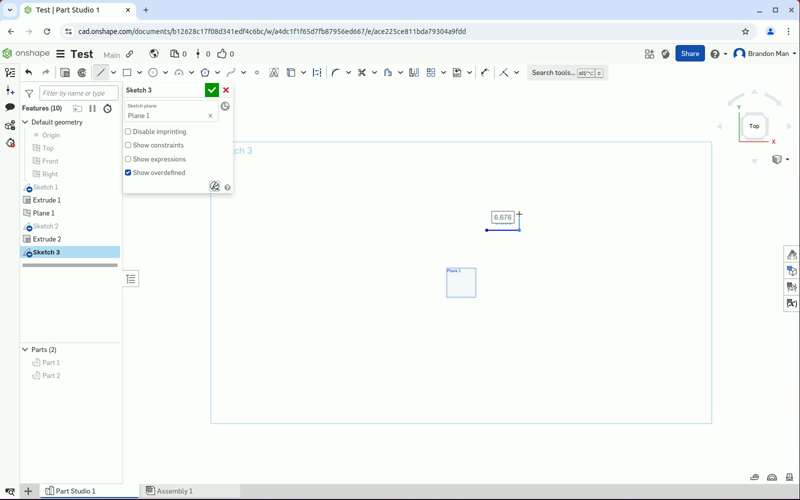
key_down(shift)
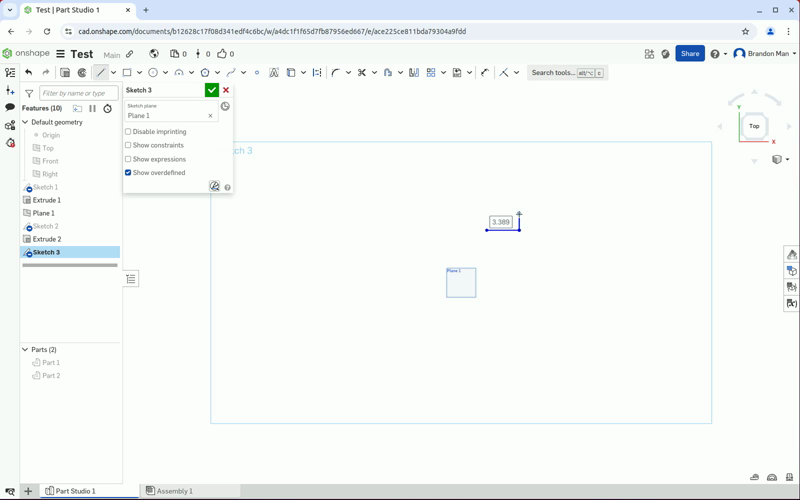
mouse_move(549, 213)
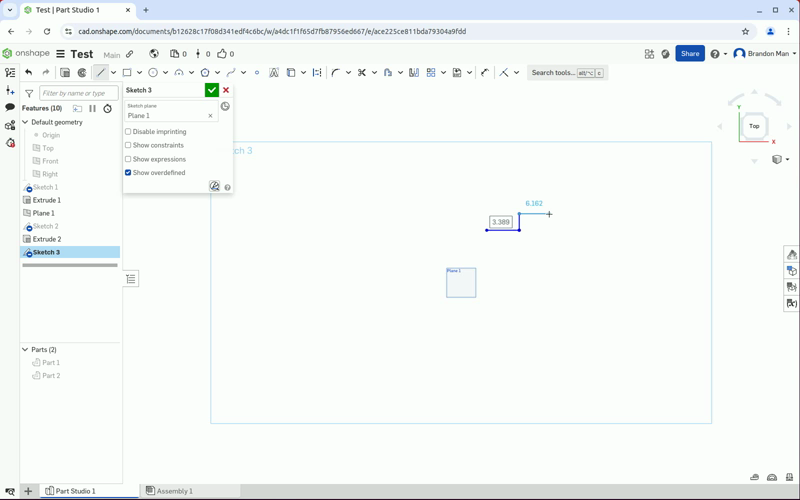
mouse_move(486, 213)
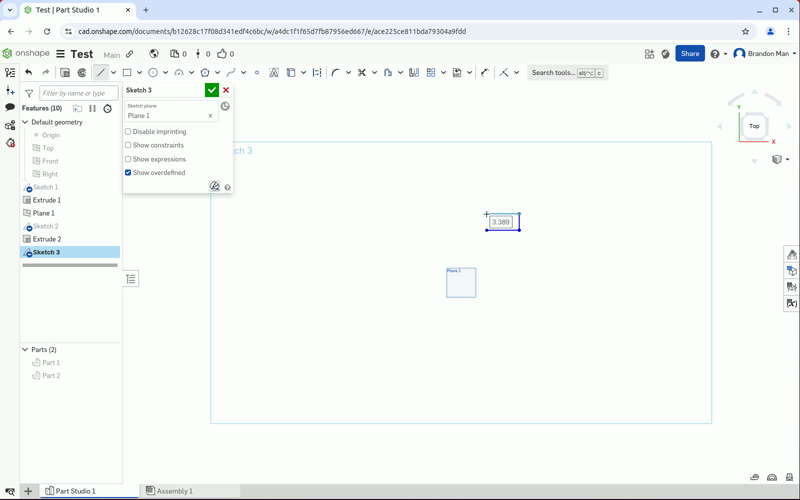
click(486, 213)
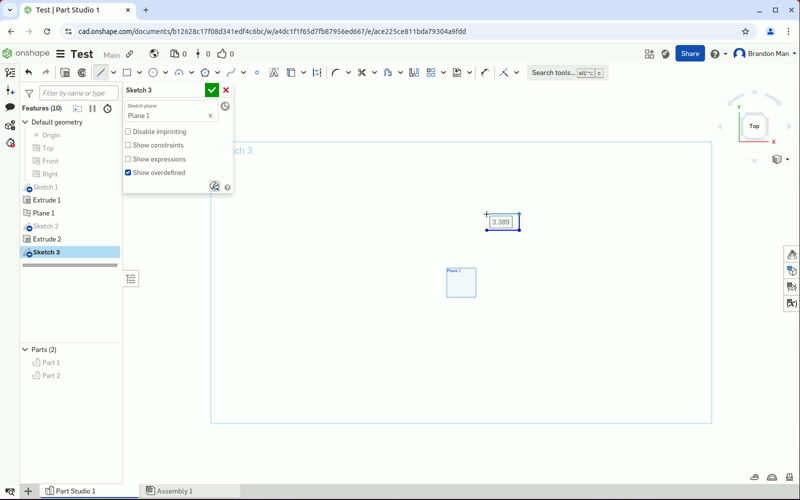
key_up(shift)
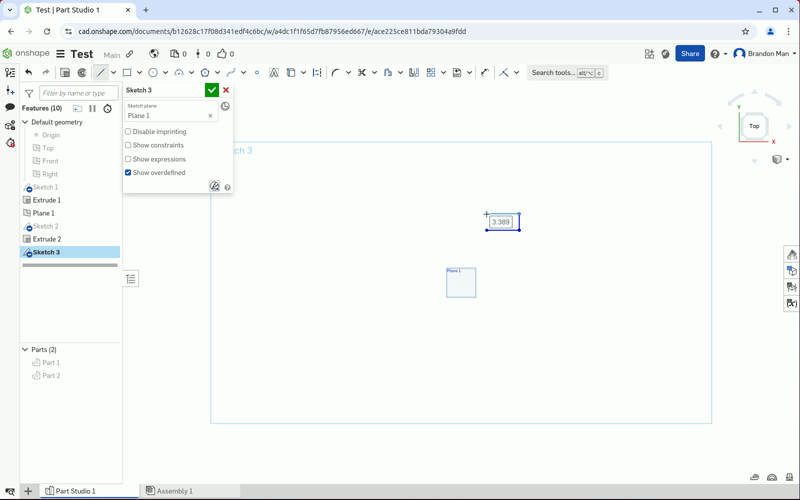
mouse_move(516, 213)
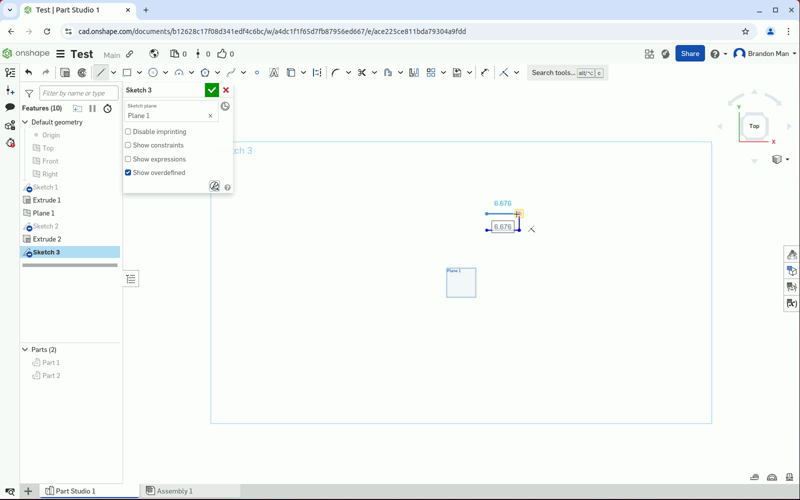
key_down(shift)
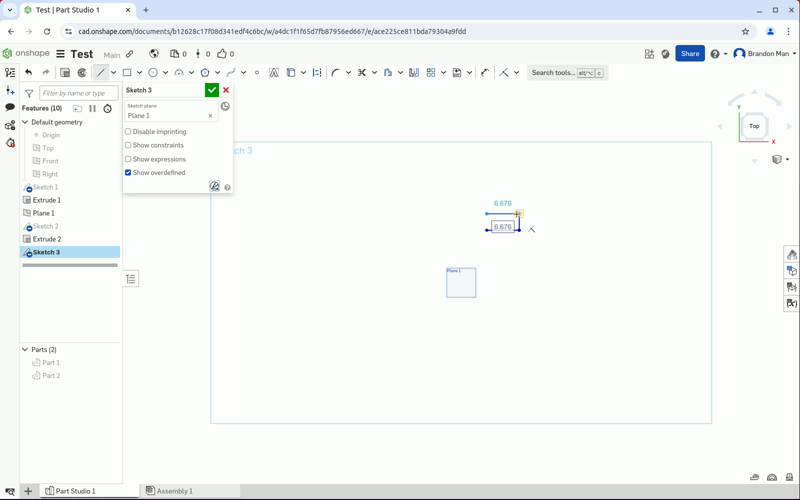
mouse_move(486, 230)
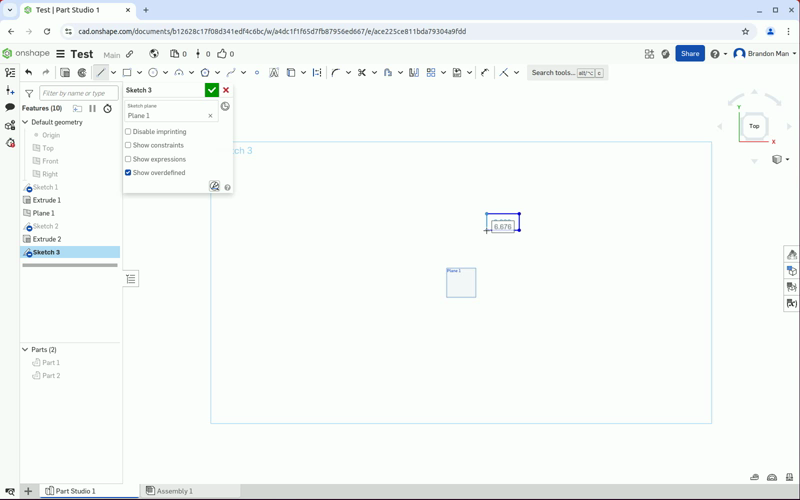
key_up(shift)
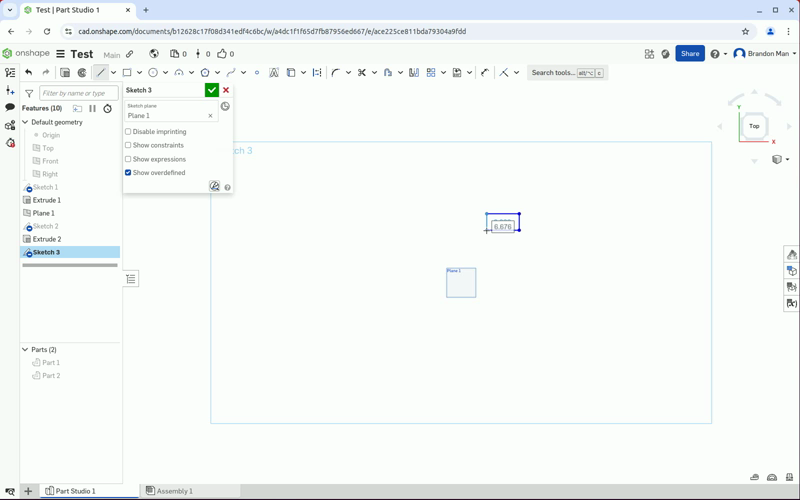
click(486, 230)
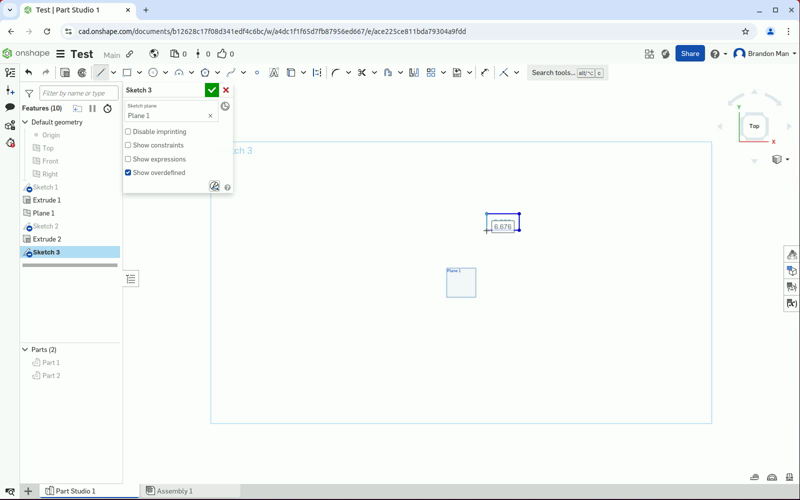
key(esc)
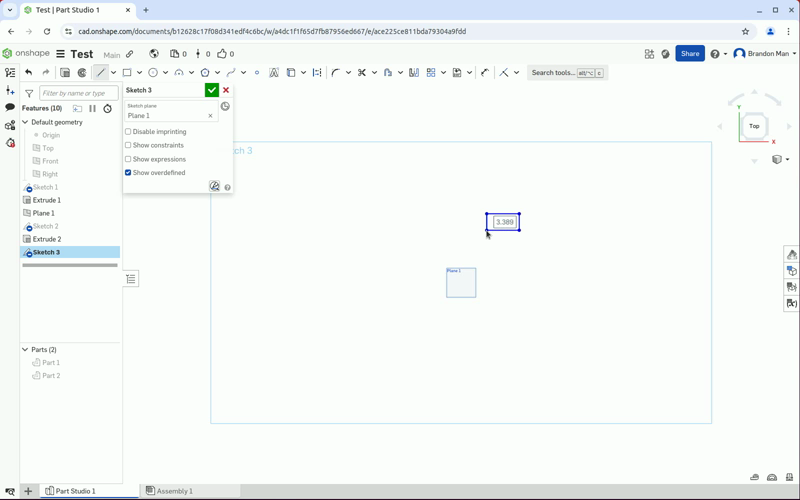
mouse_move(500, 223)
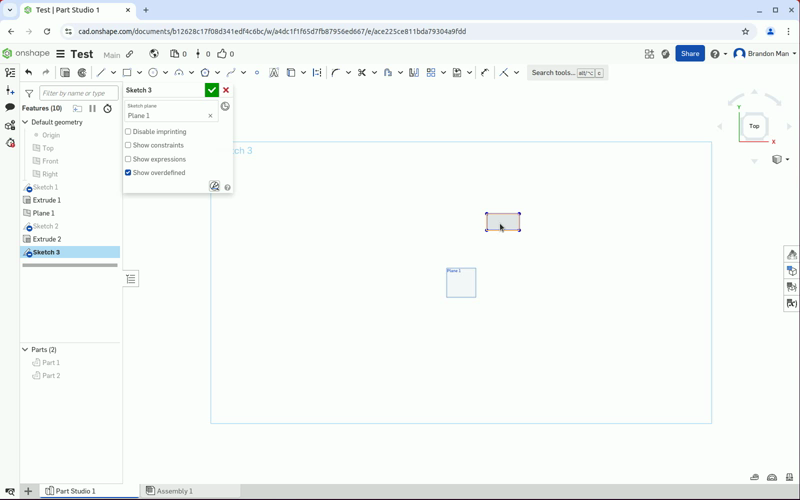
scroll(6)
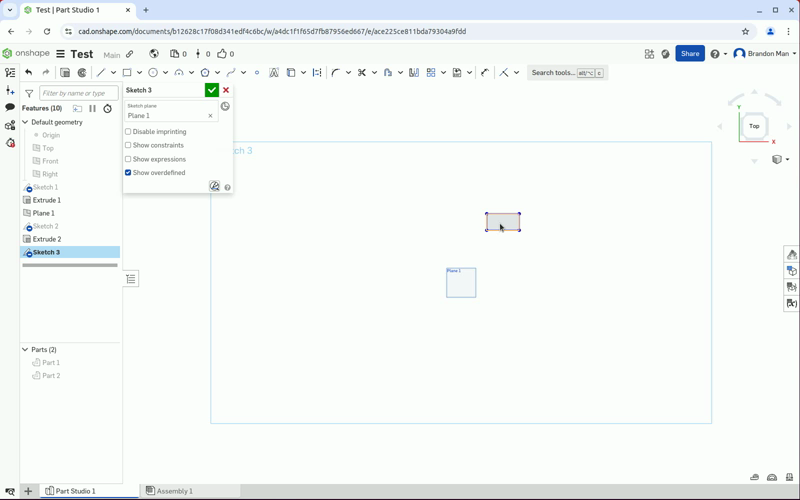
scroll(6)
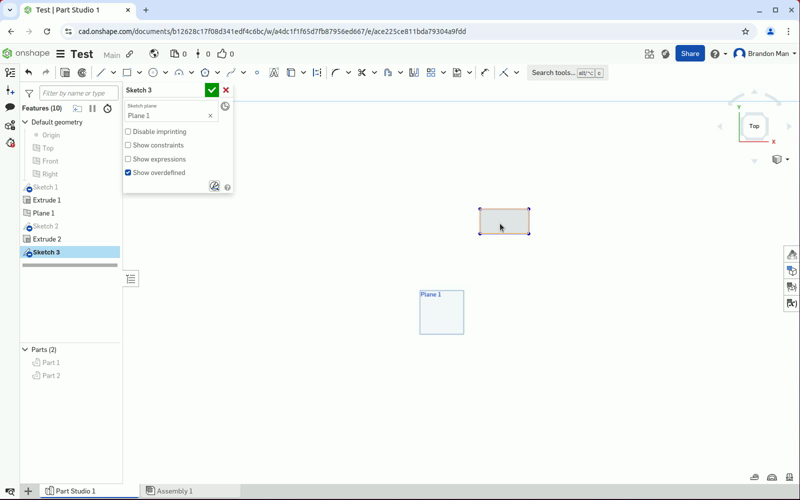
scroll(6)
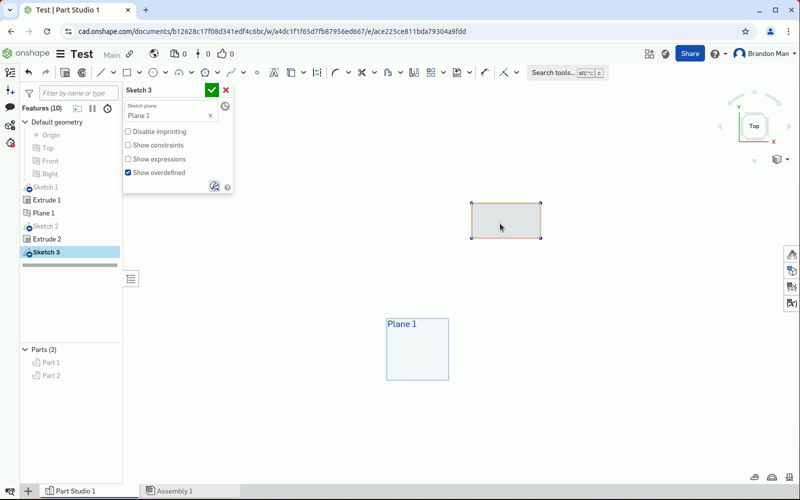
scroll(6)
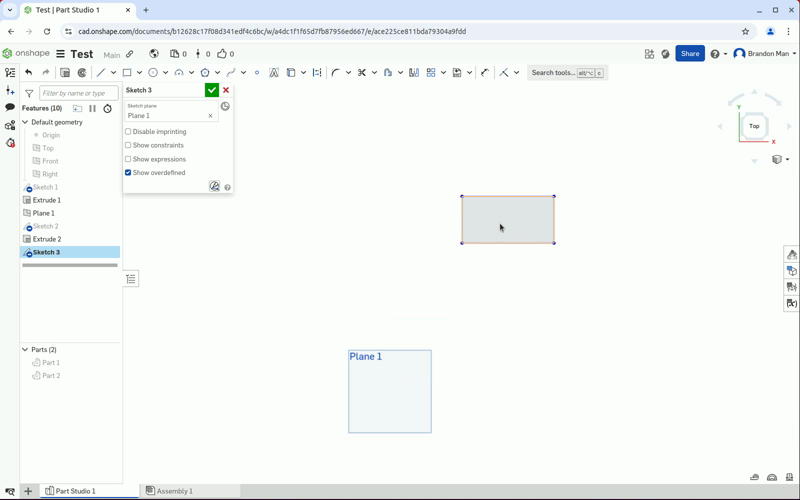
scroll(6)
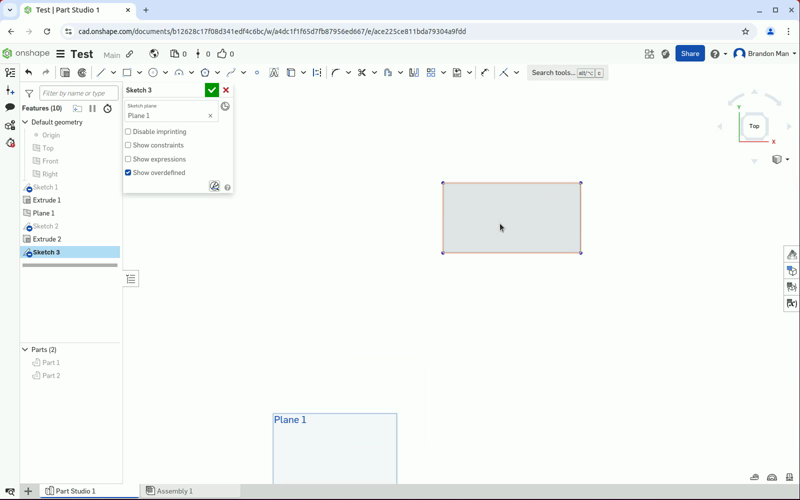
scroll(6)
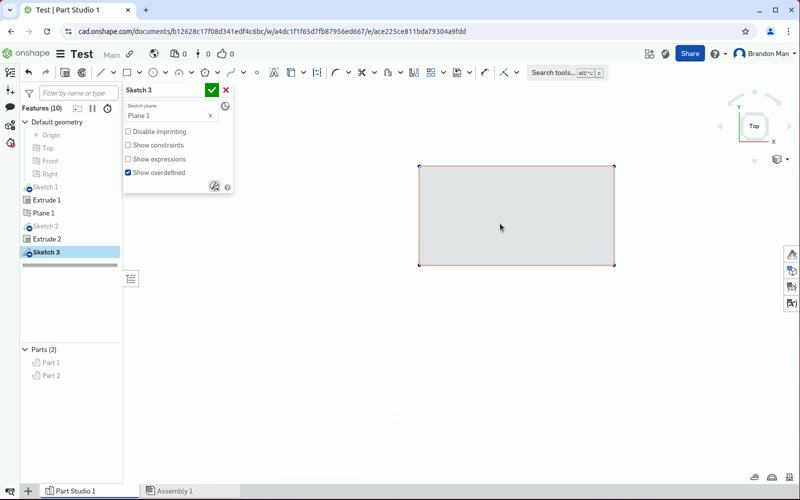
scroll(6)
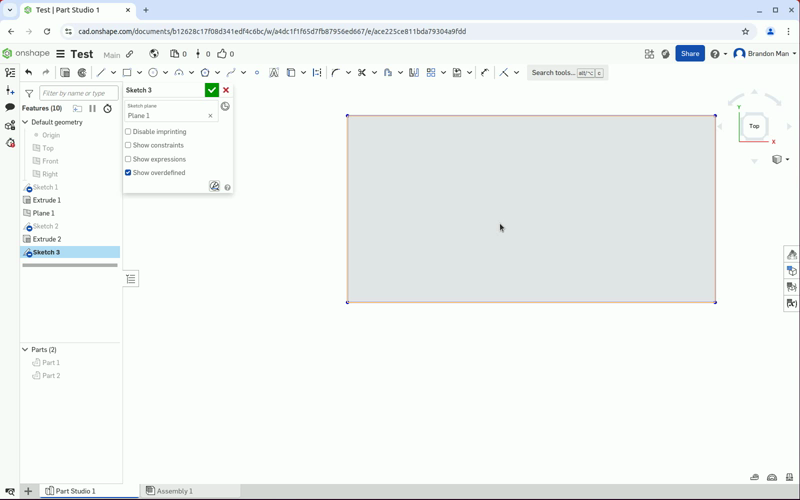
click(500, 223)
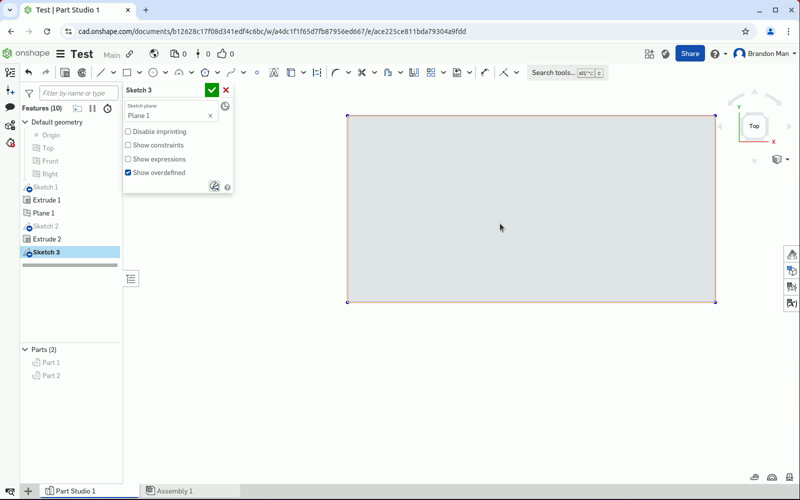
scroll(-6)
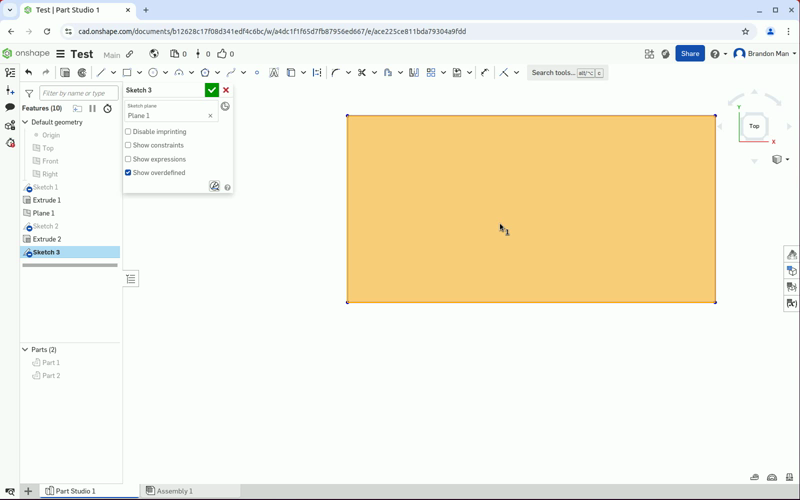
scroll(-6)
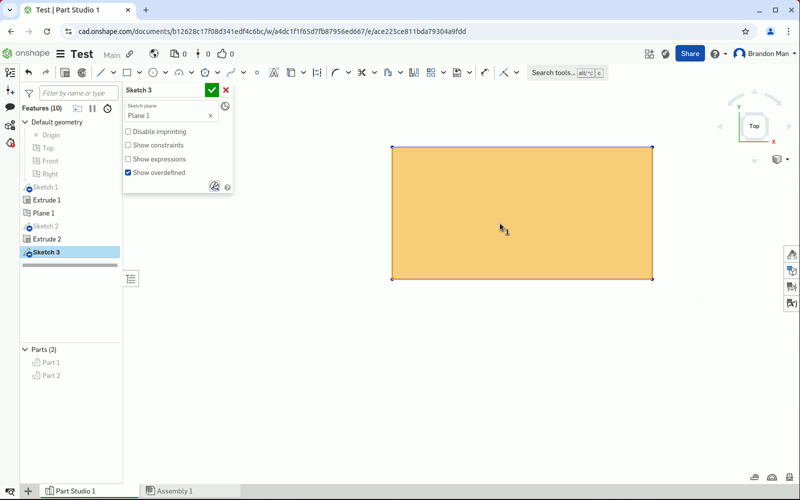
scroll(-6)
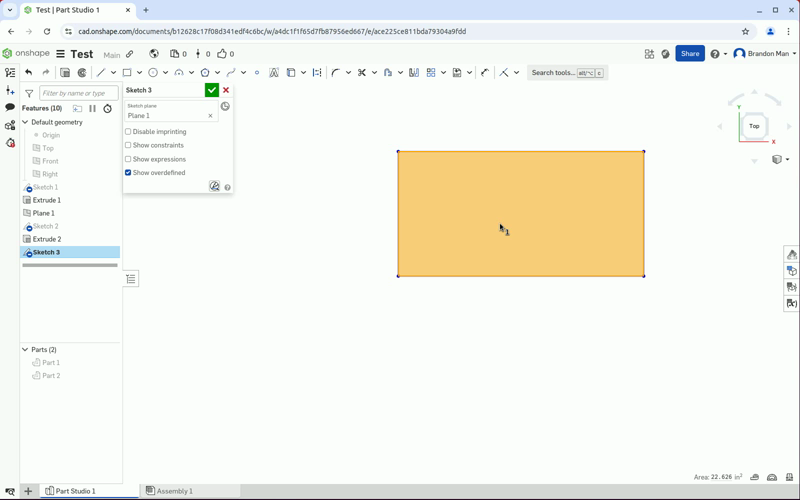
scroll(-6)
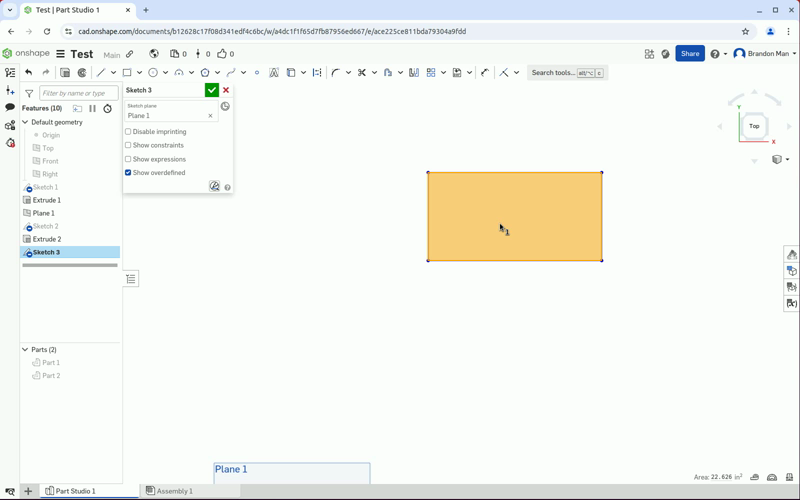
scroll(-6)
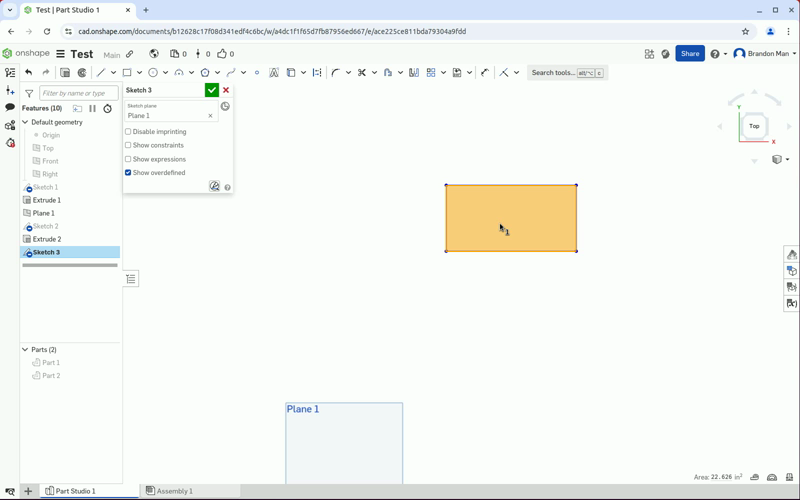
scroll(-6)
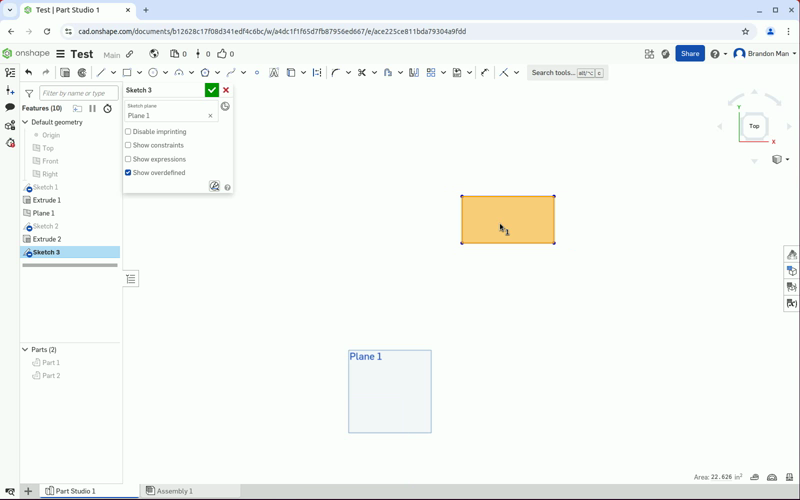
scroll(-6)
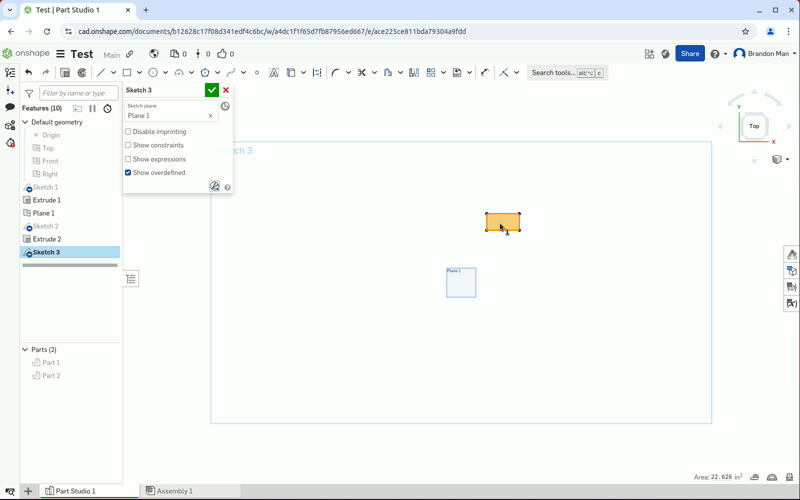
mouse_move(73, 352)
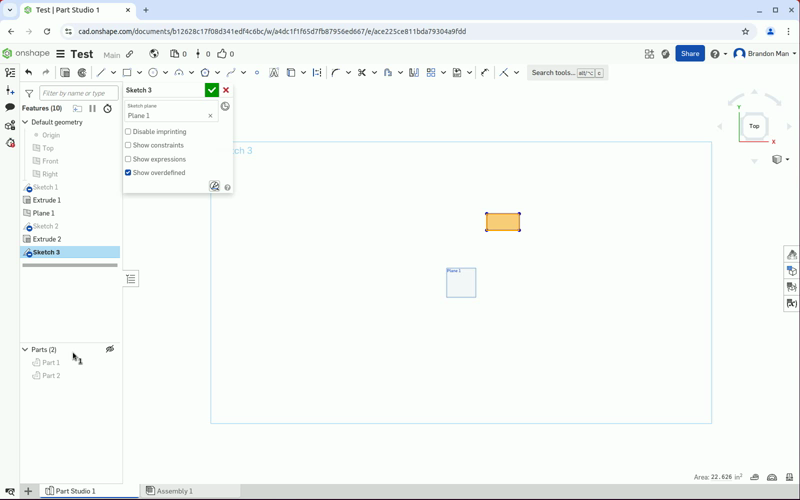
key(shift+y)
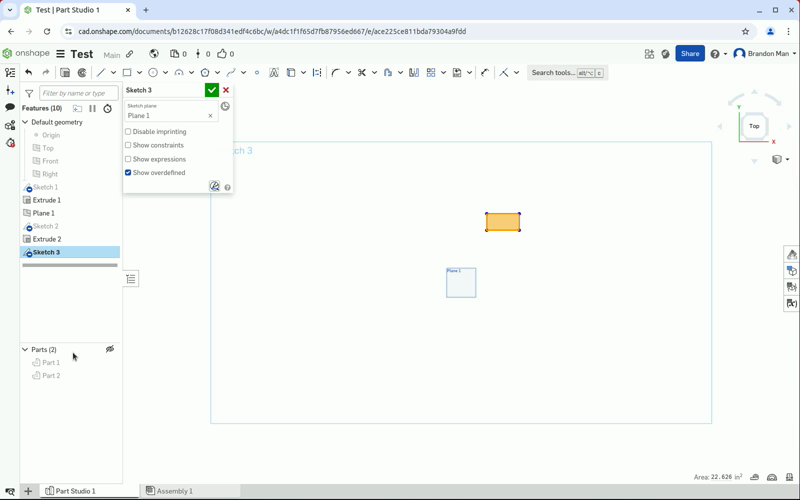
key(shift+e)
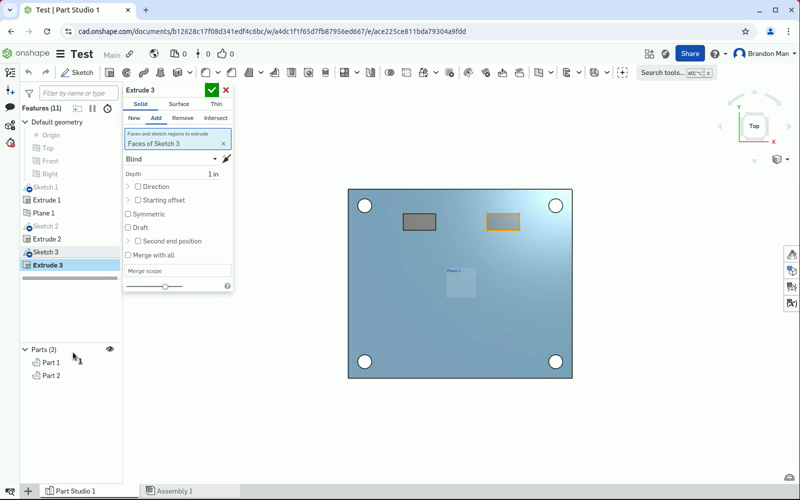
mouse_move(143, 106)
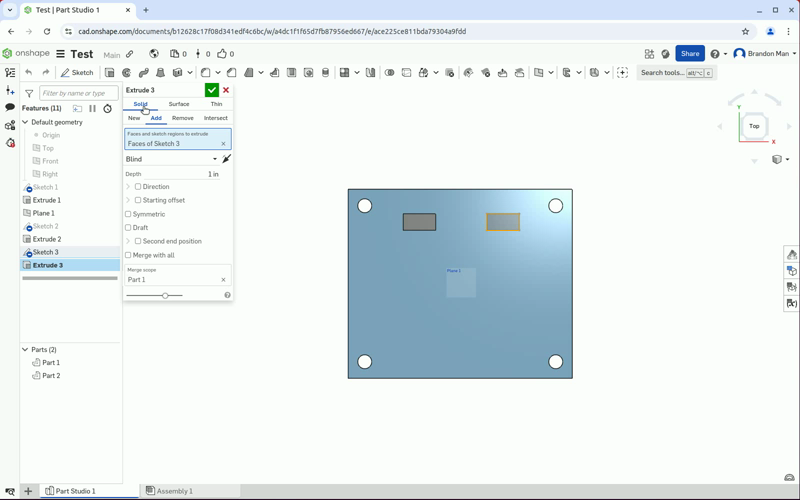
click(143, 106)
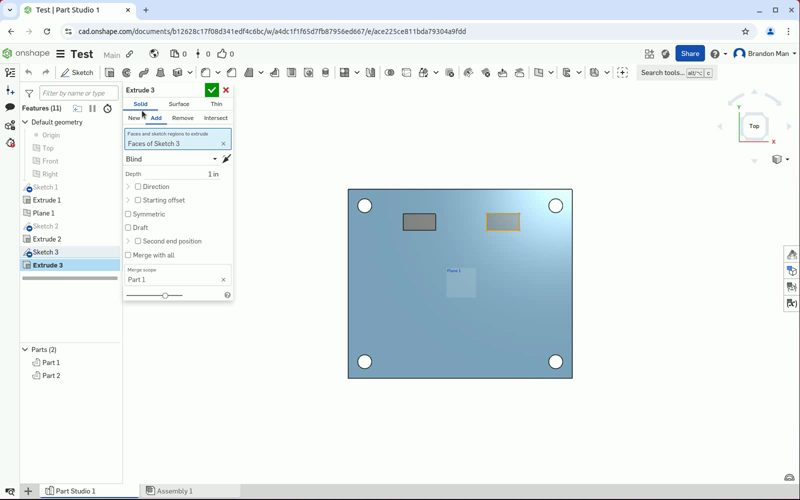
mouse_move(137, 120)
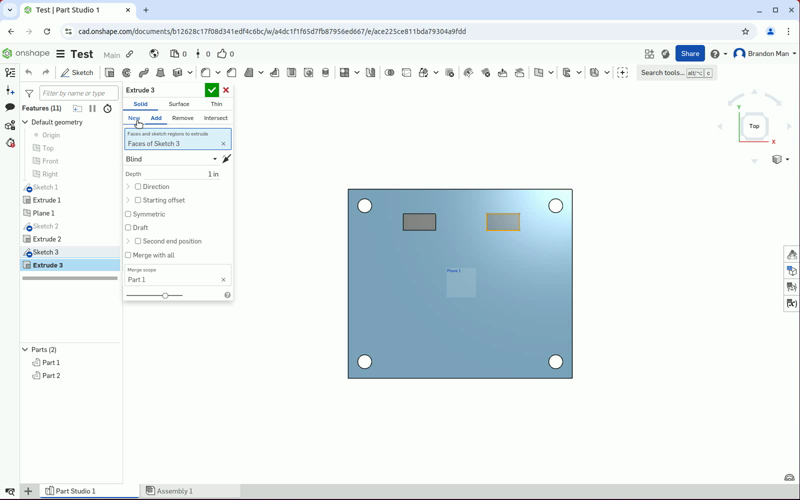
click(137, 120)
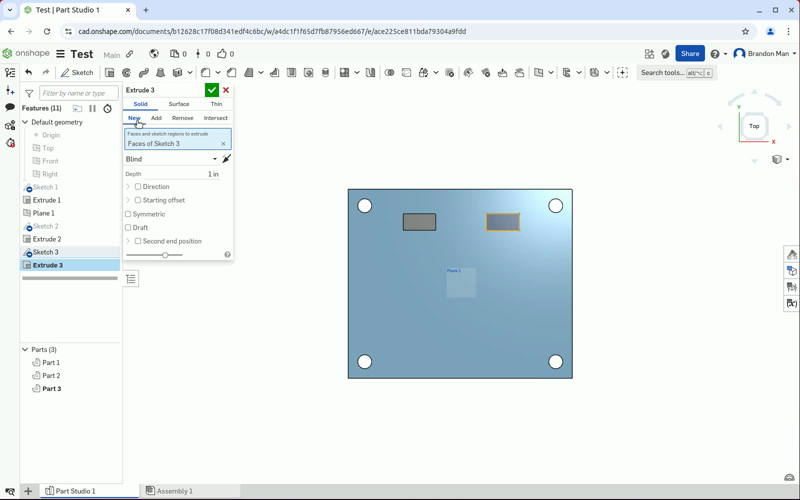
key(tab, 4)
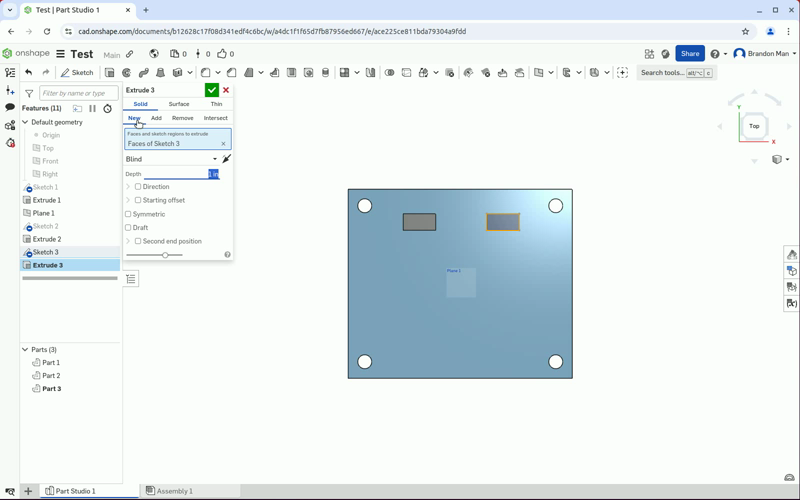
text(3.129)
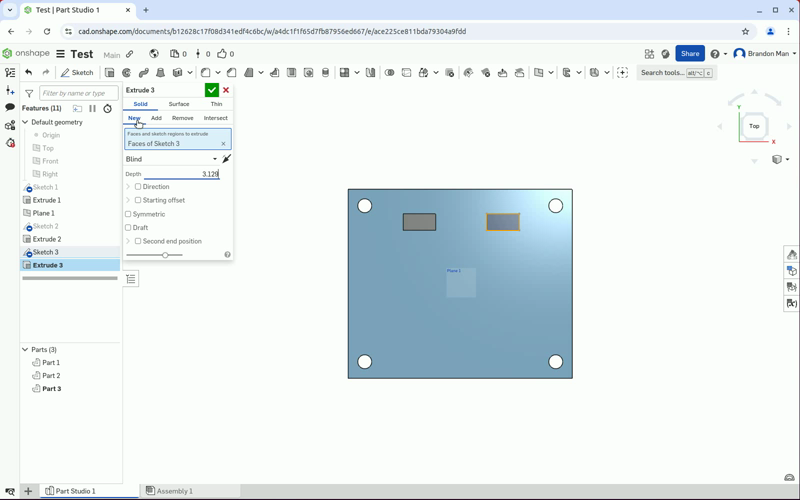
key(enter)
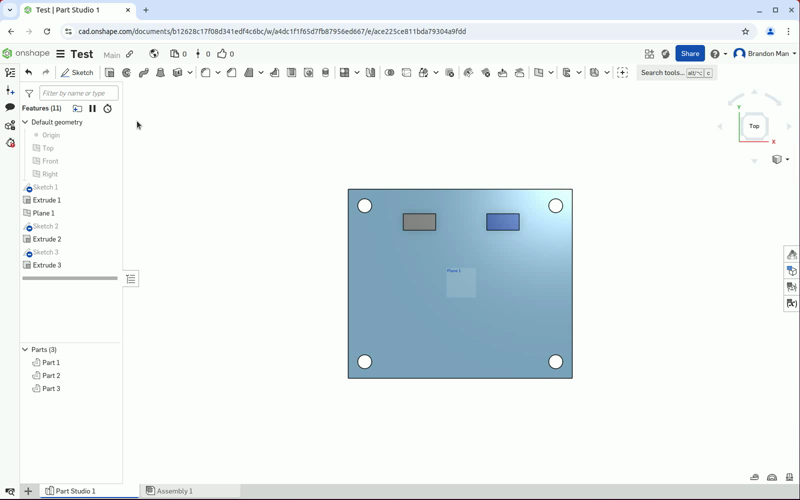
key(shift+h)
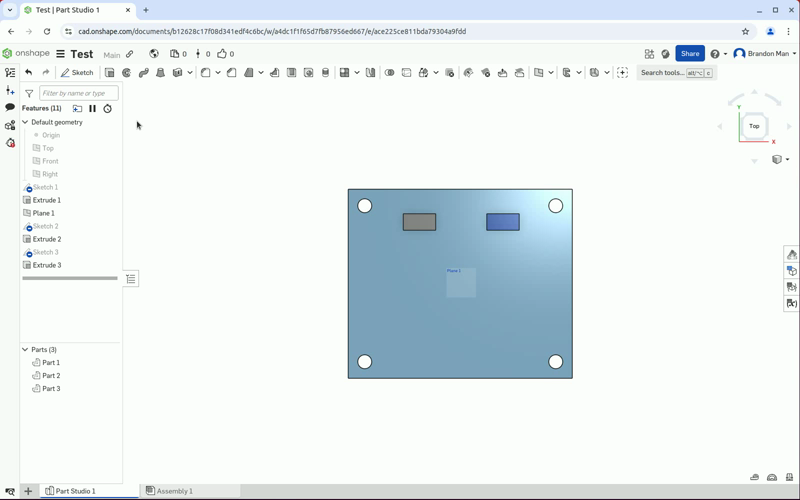
key(shift+h)
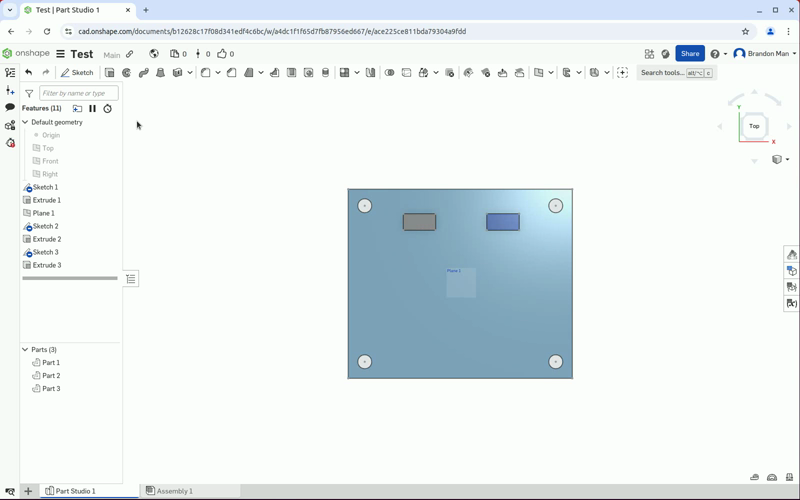
key(shift+7)
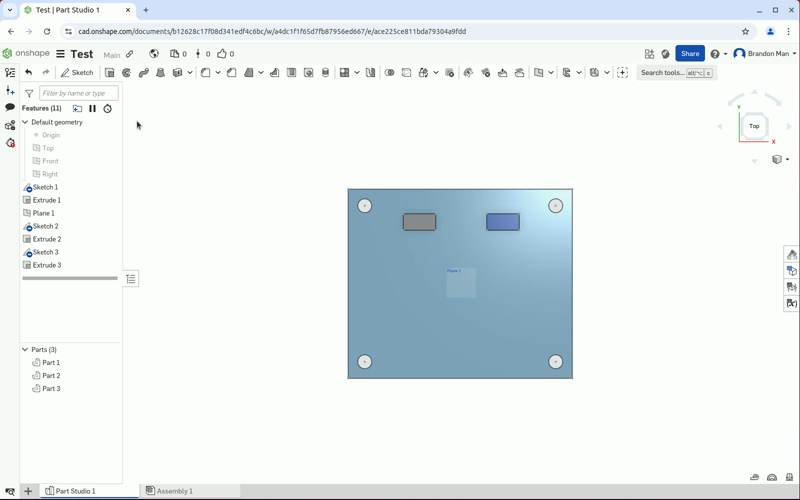
key(up, 3)
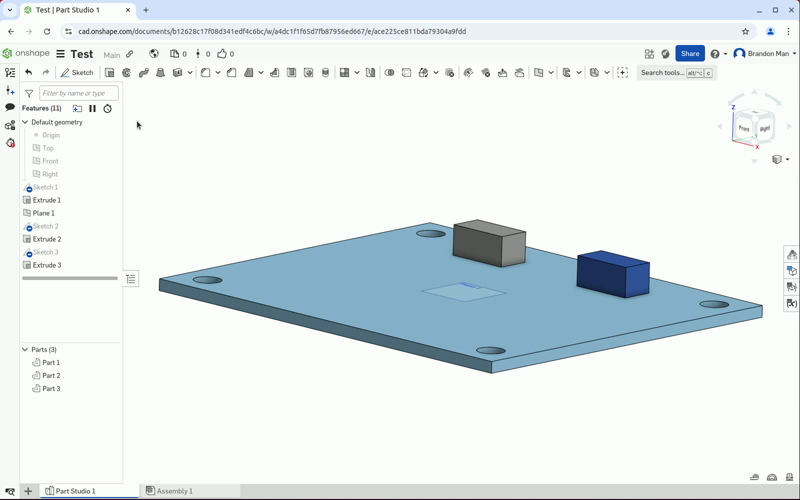
key(left, 3)
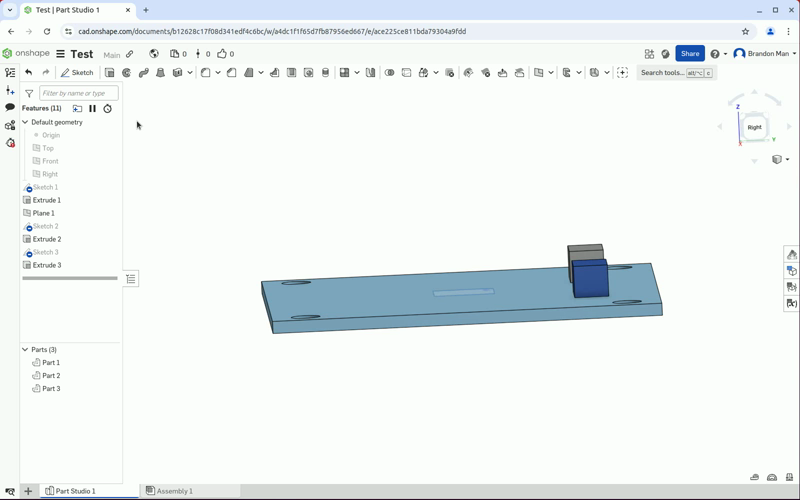
key(right, 3)
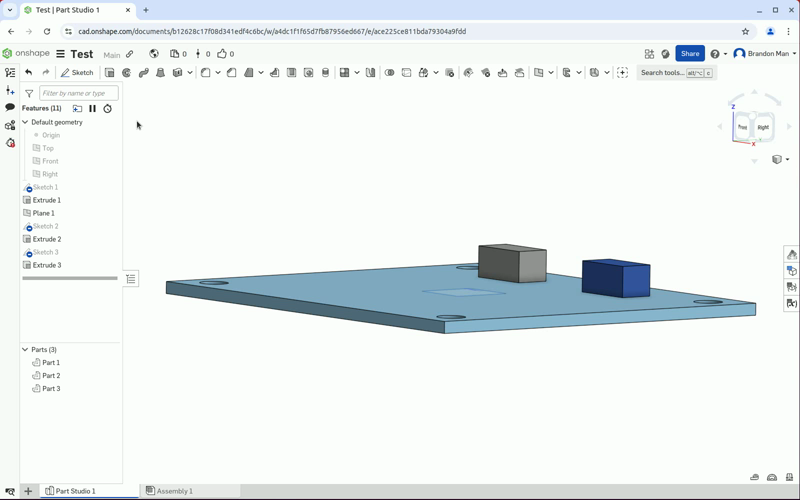
key(down, 3)
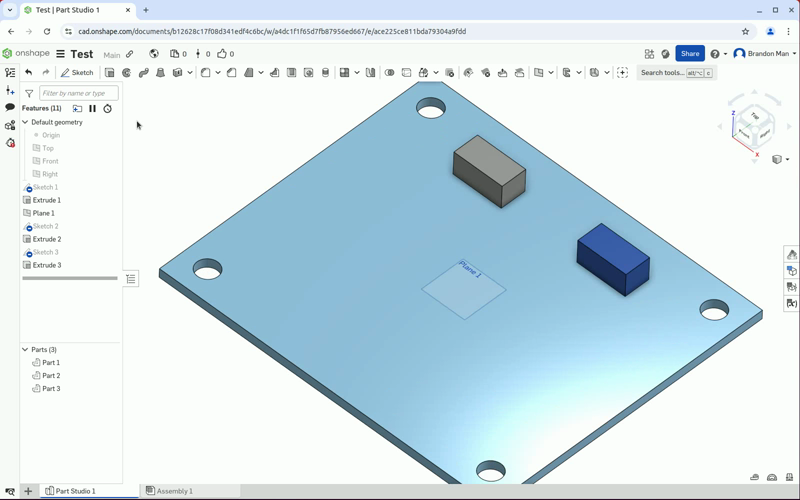
mouse_move(73, 189)
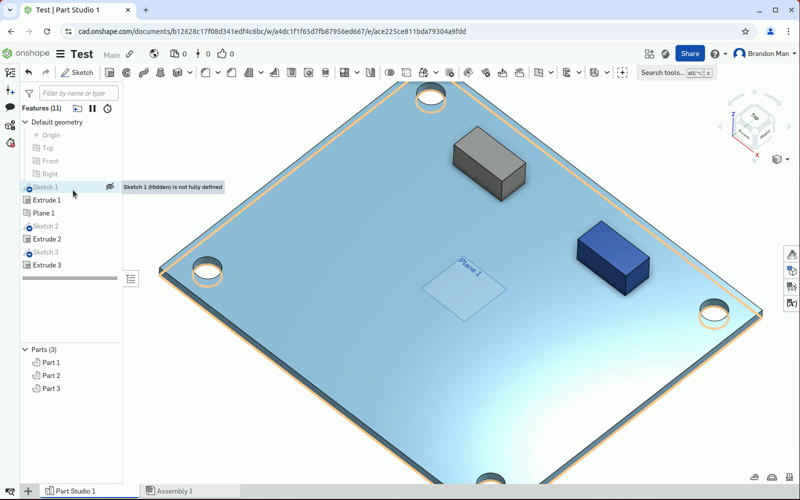
click(73, 189)